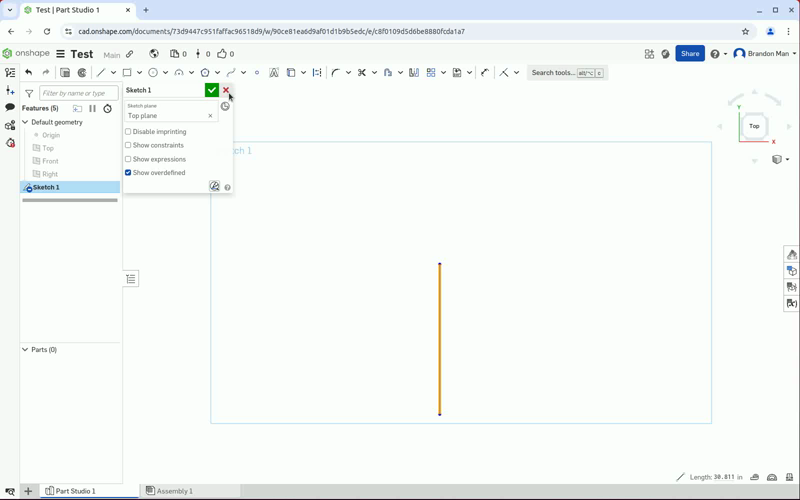
key(shift+h)
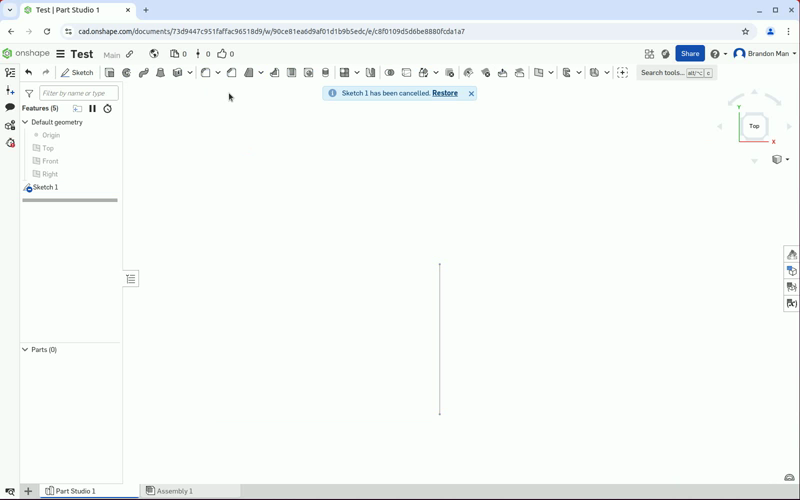
key(shift+s)
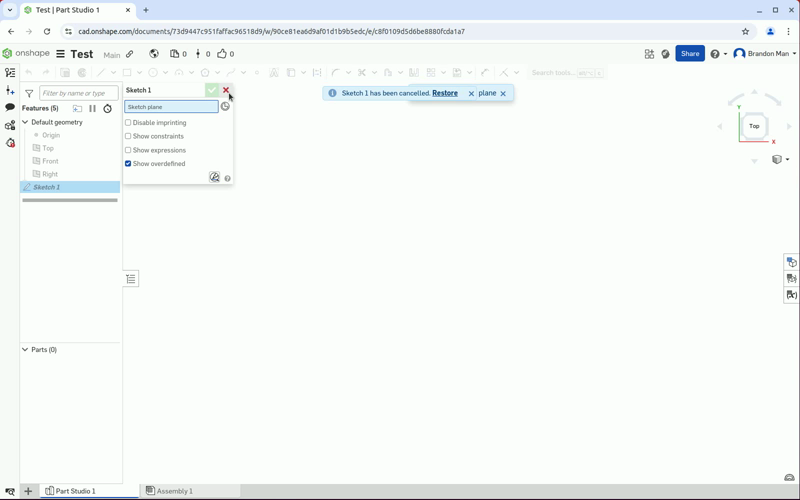
mouse_move(73, 150)
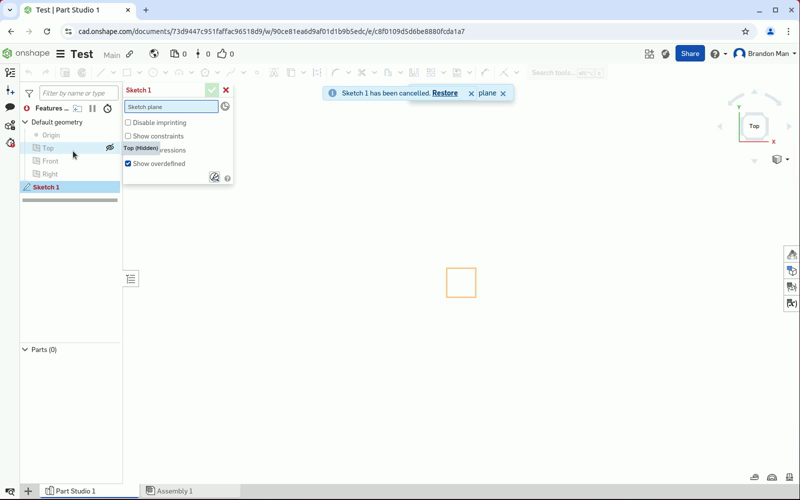
click(73, 150)
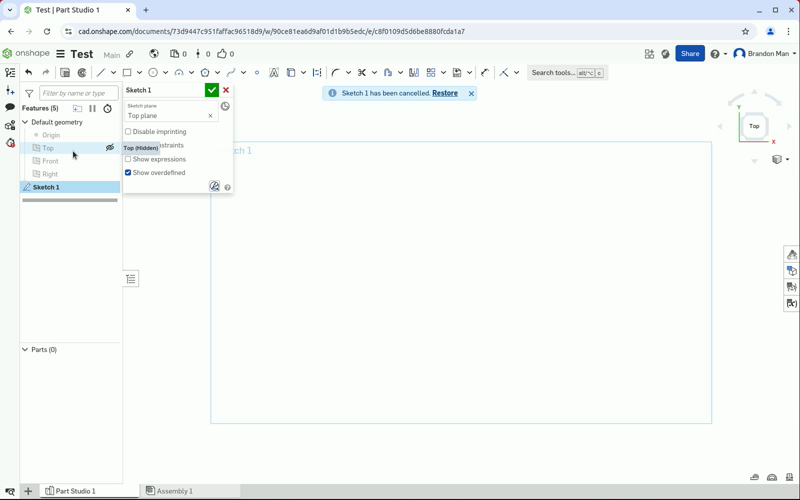
mouse_move(73, 352)
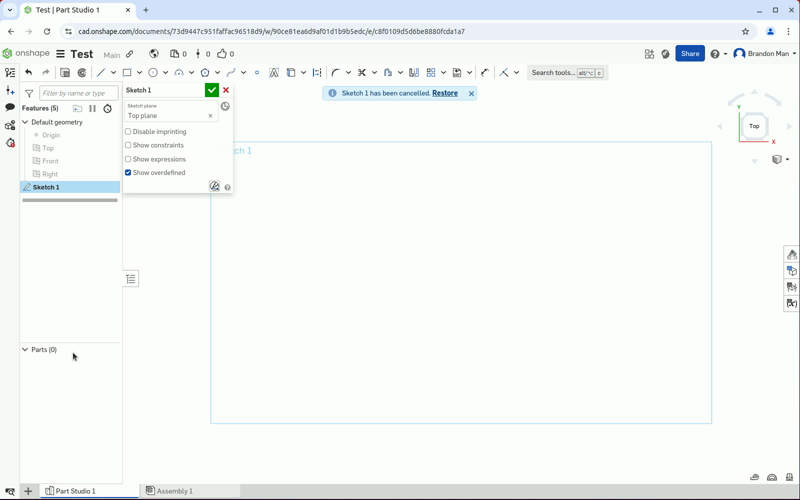
key(y)
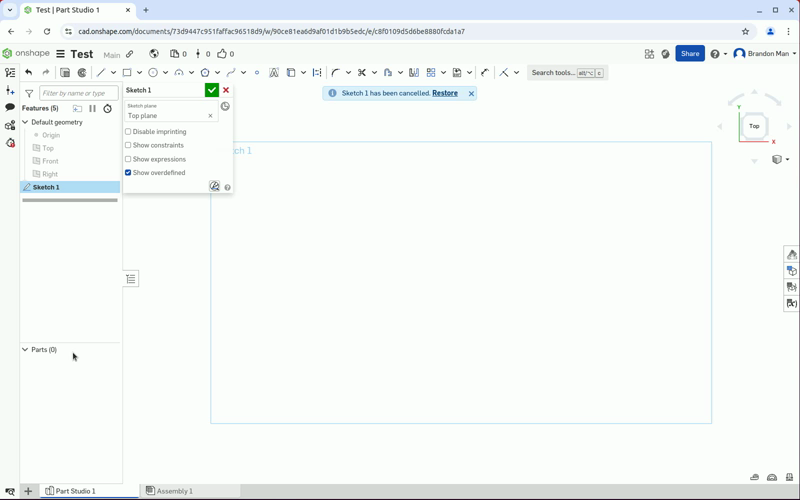
key(l)
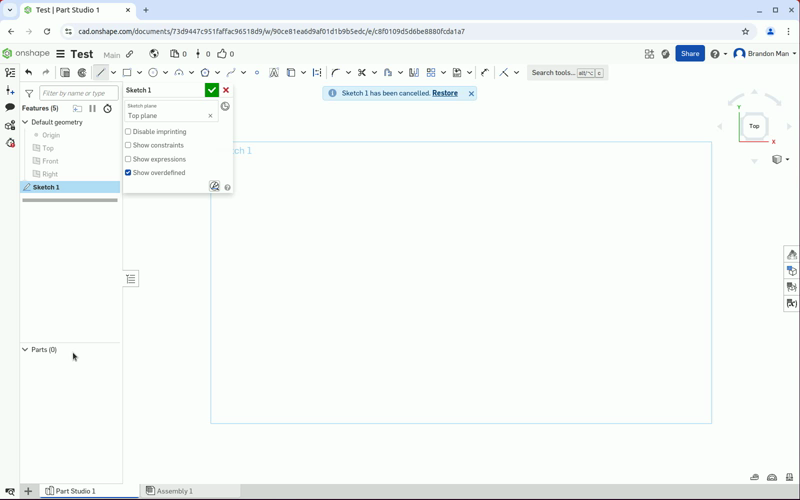
key_down(shift)
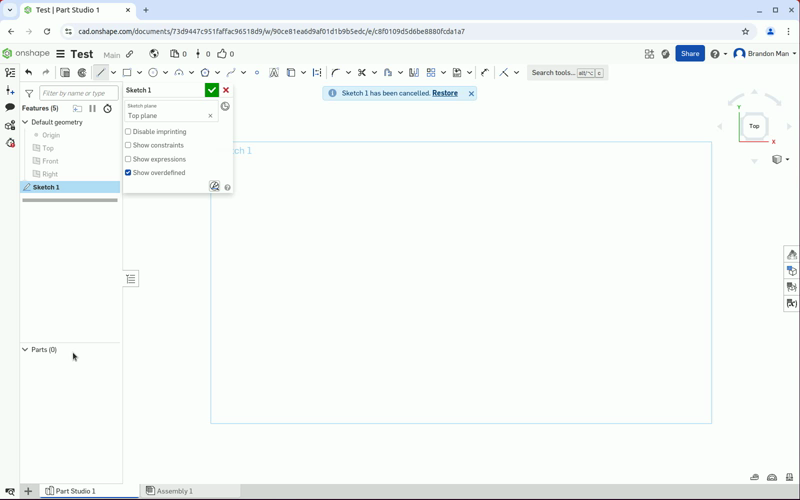
mouse_move(460, 282)
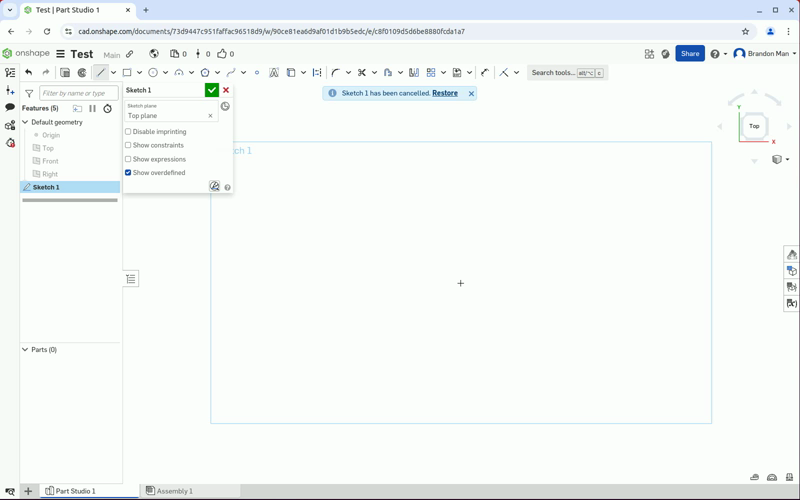
click(460, 282)
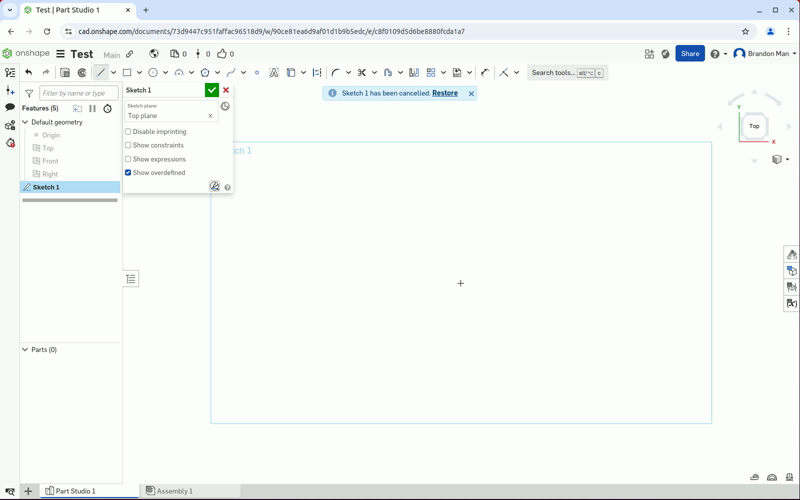
key_up(shift)
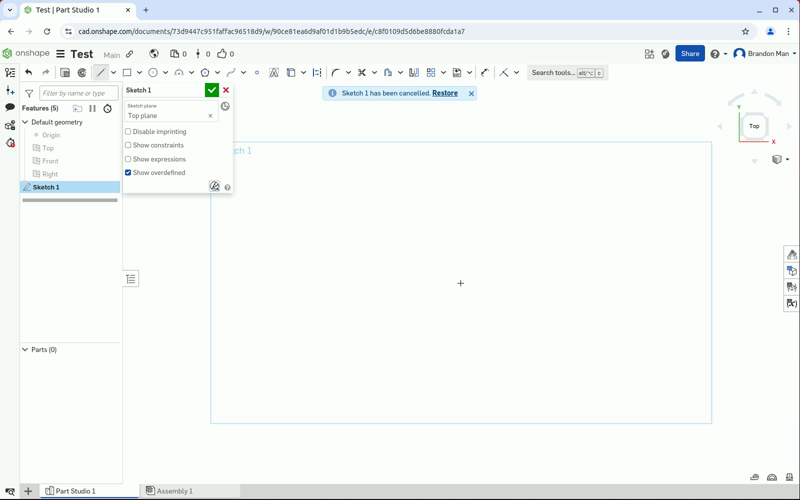
key_down(shift)
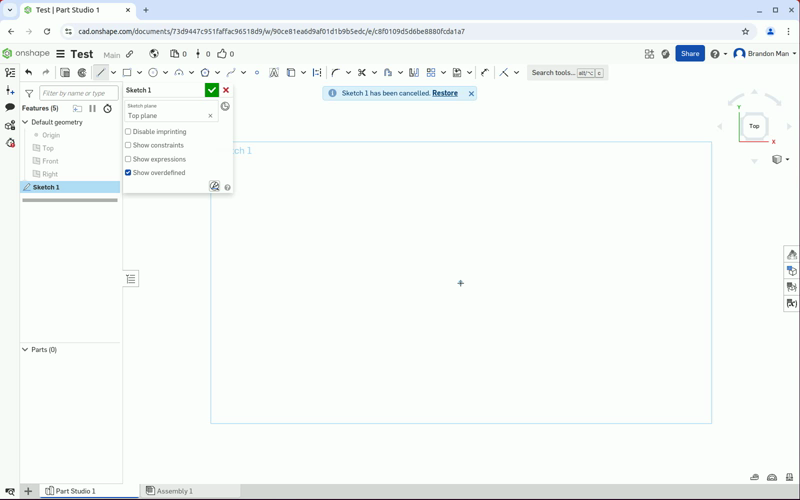
mouse_move(490, 282)
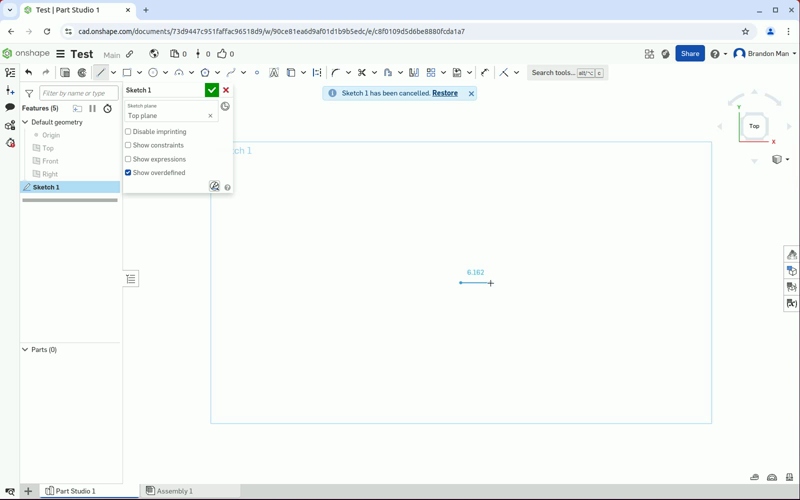
mouse_move(516, 282)
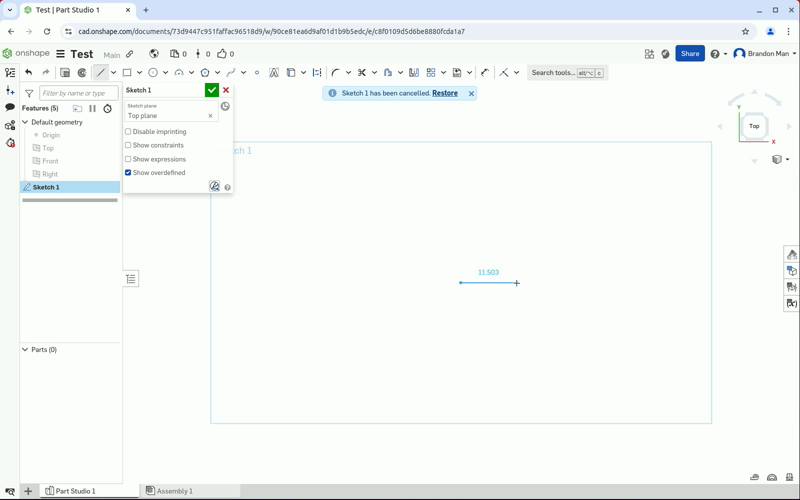
click(516, 282)
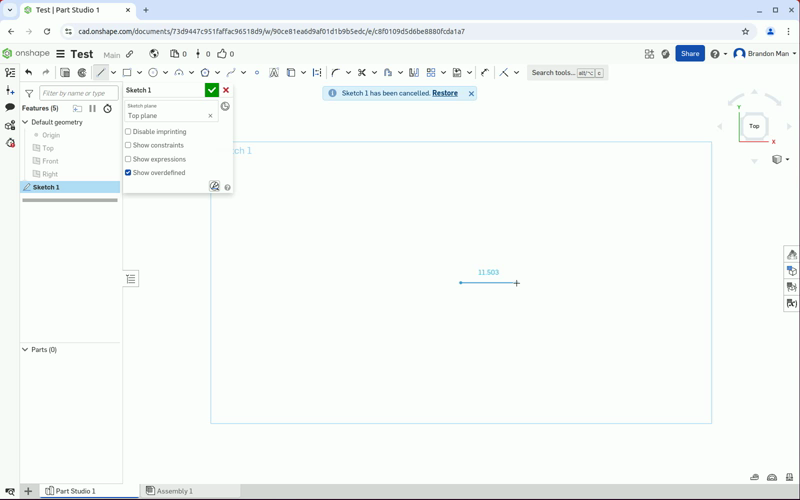
key_up(shift)
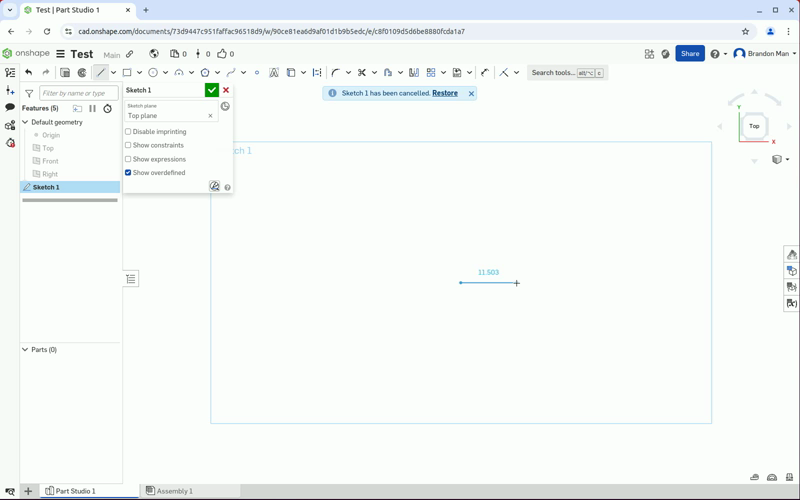
key_down(shift)
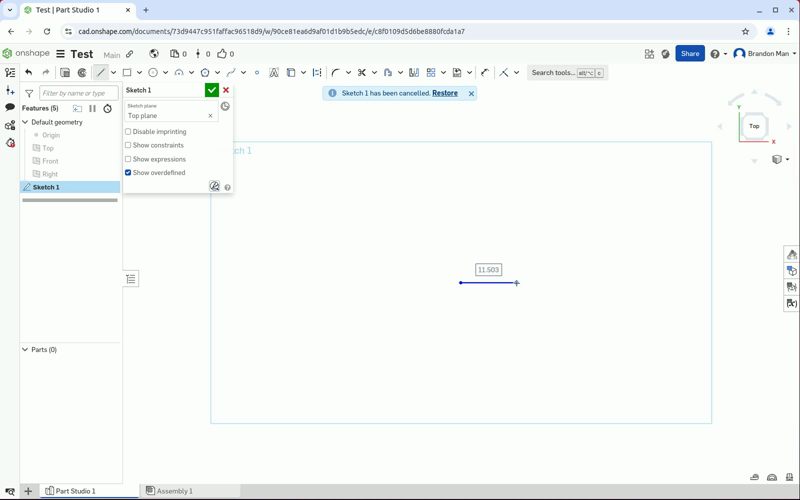
mouse_move(516, 170)
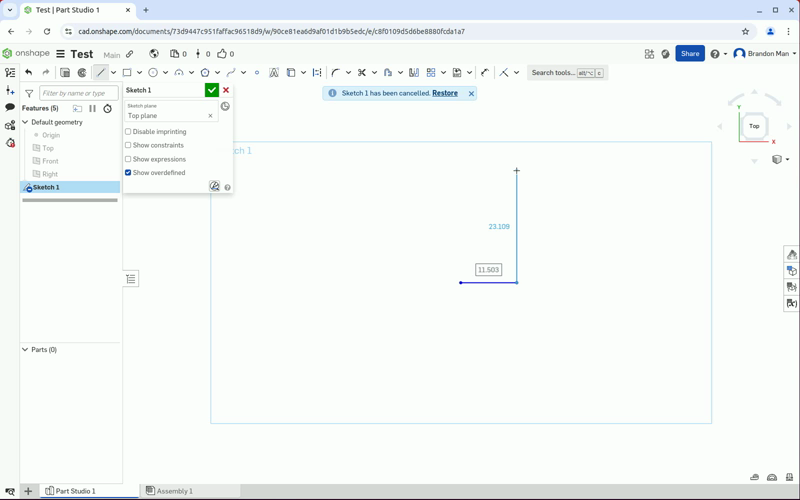
click(516, 170)
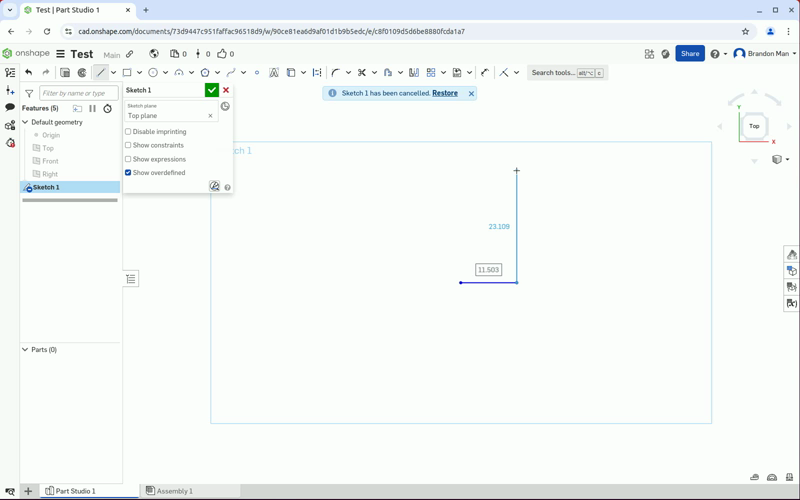
key_up(shift)
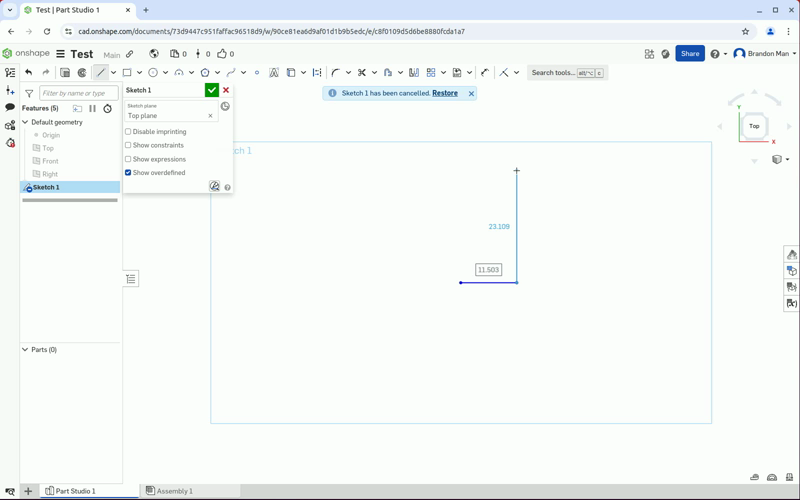
key_down(shift)
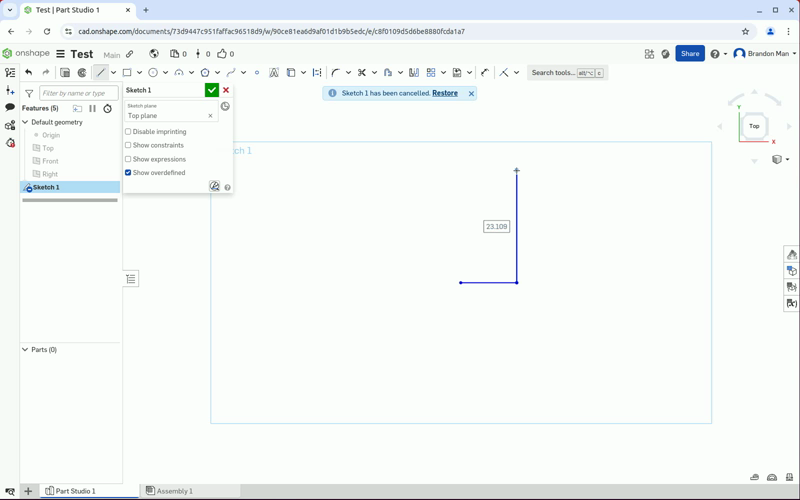
mouse_move(546, 170)
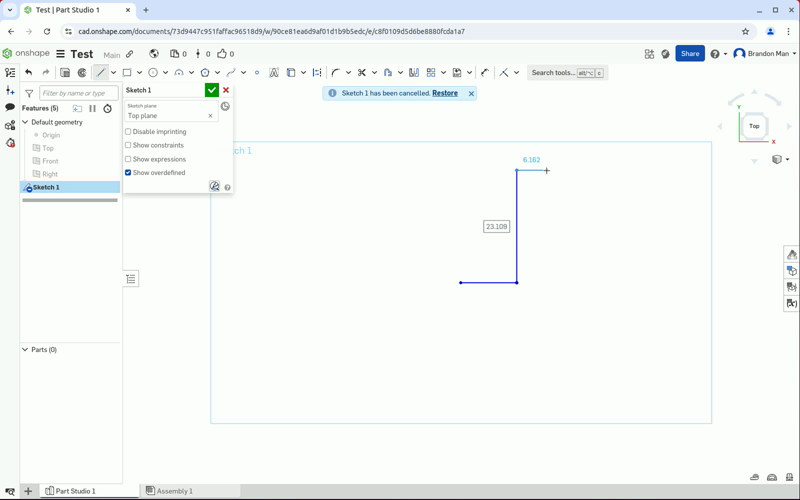
mouse_move(460, 170)
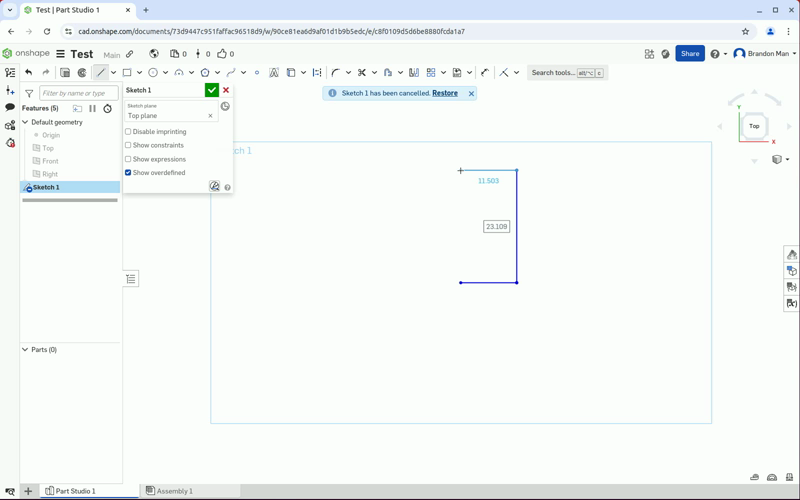
click(460, 170)
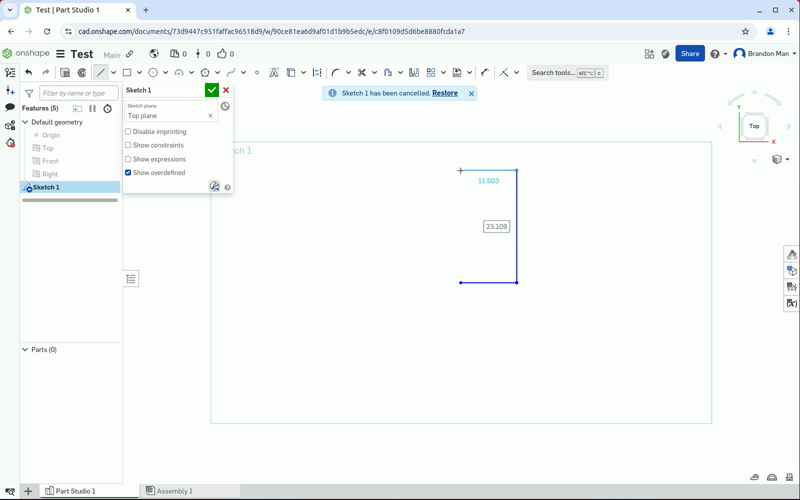
key_up(shift)
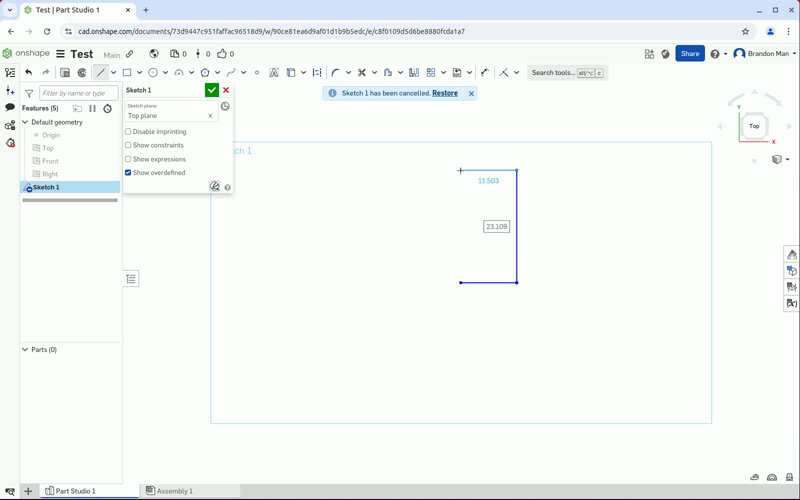
key_down(shift)
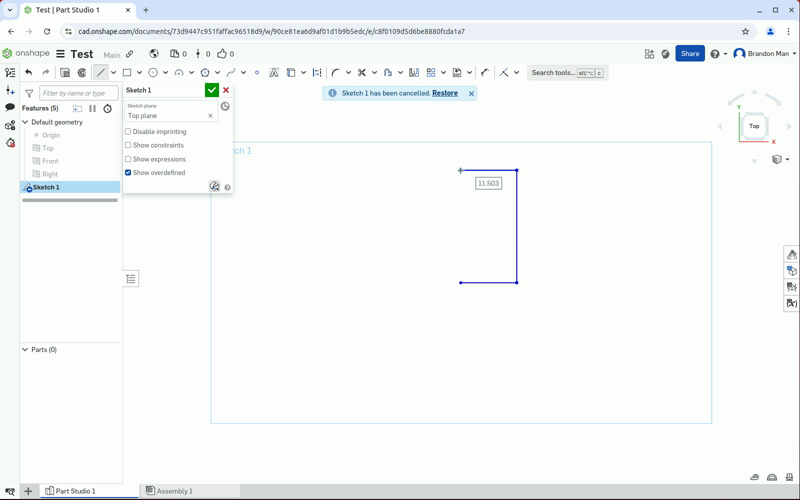
mouse_move(460, 282)
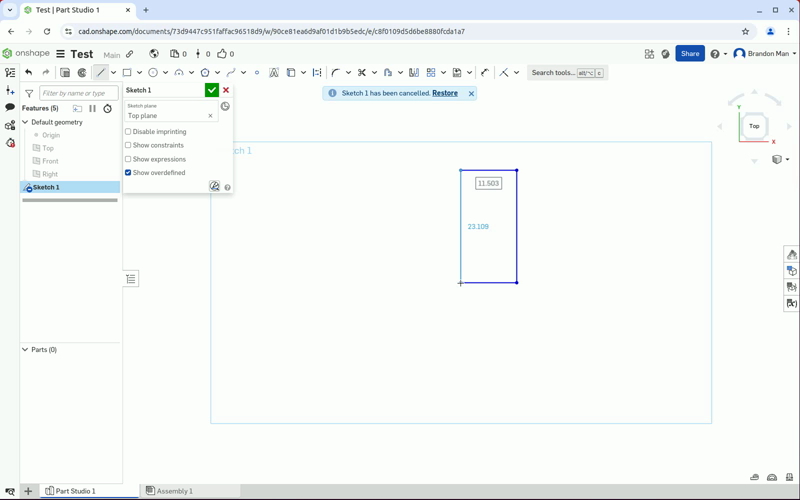
key_up(shift)
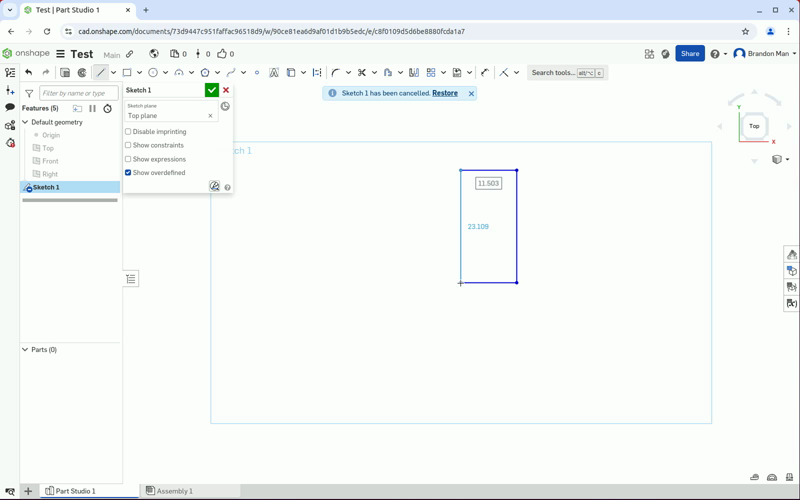
click(460, 282)
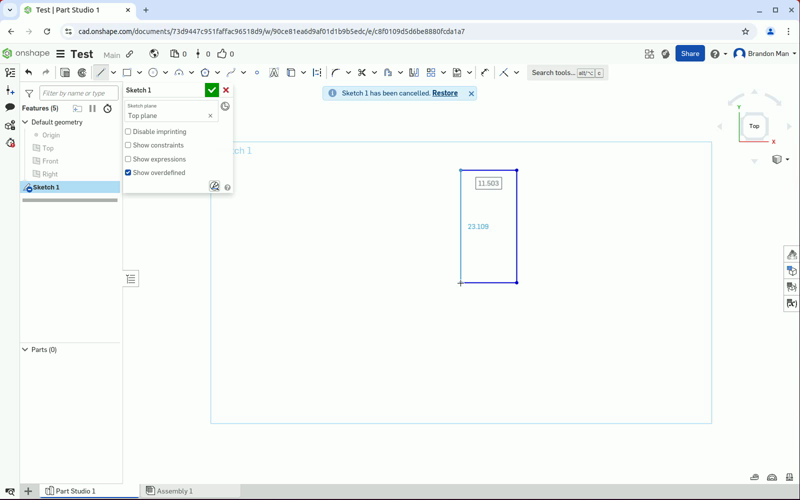
key(esc)
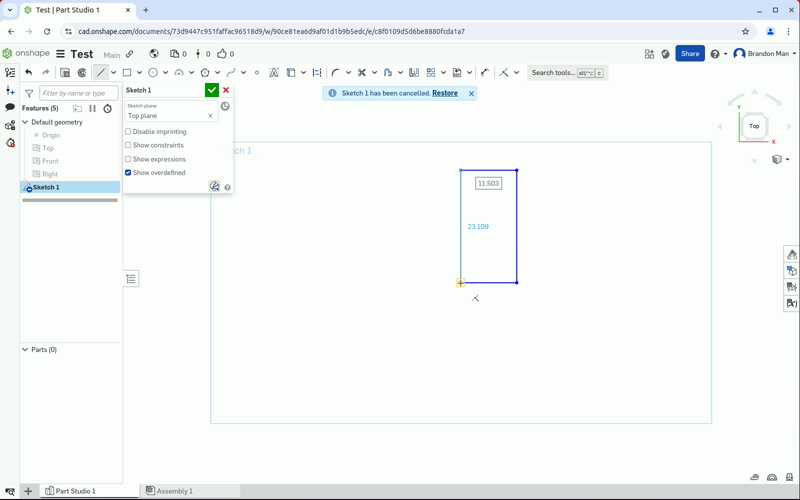
mouse_move(484, 261)
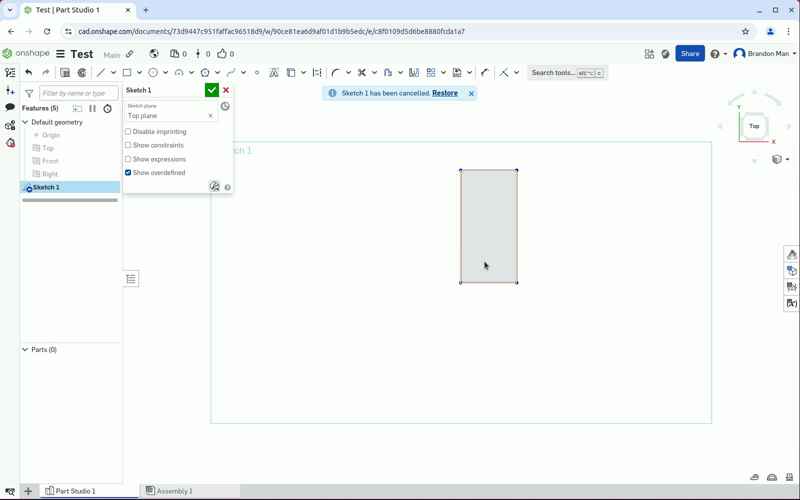
click(484, 261)
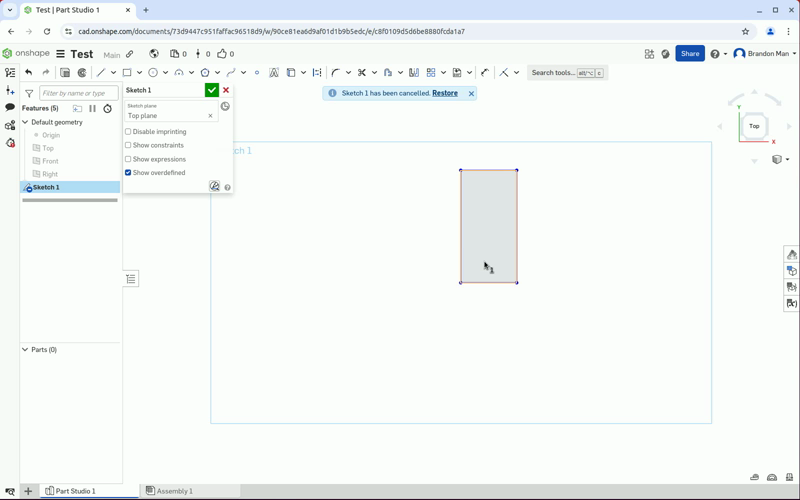
mouse_move(73, 352)
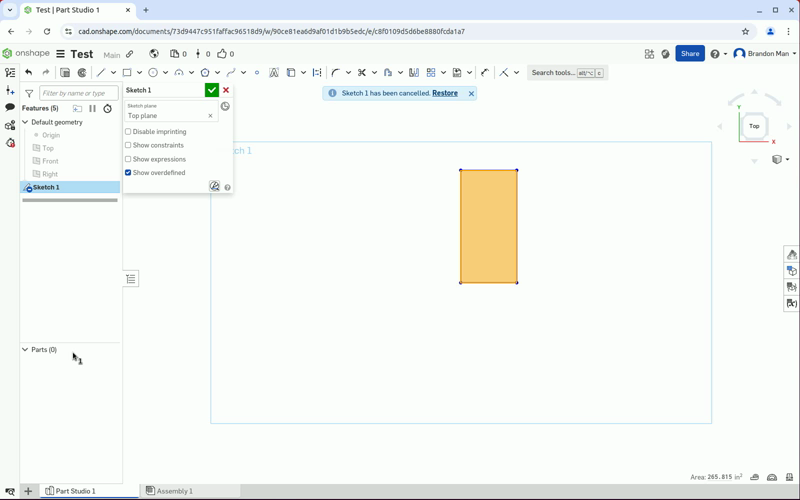
key(shift+y)
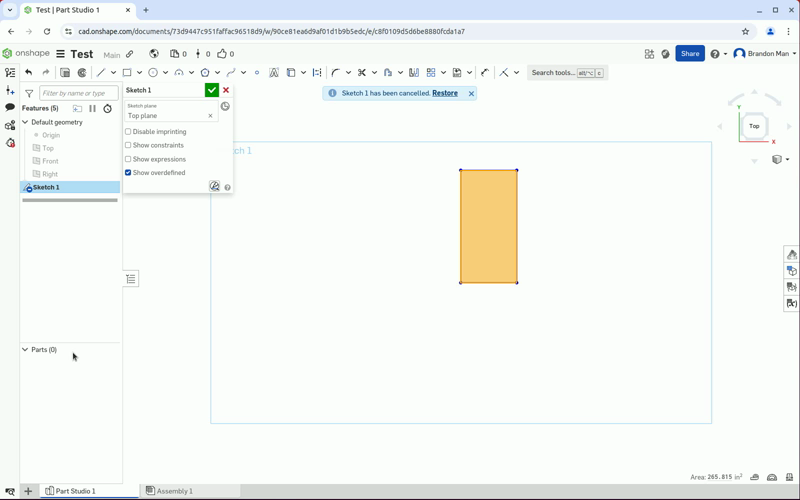
key(shift+e)
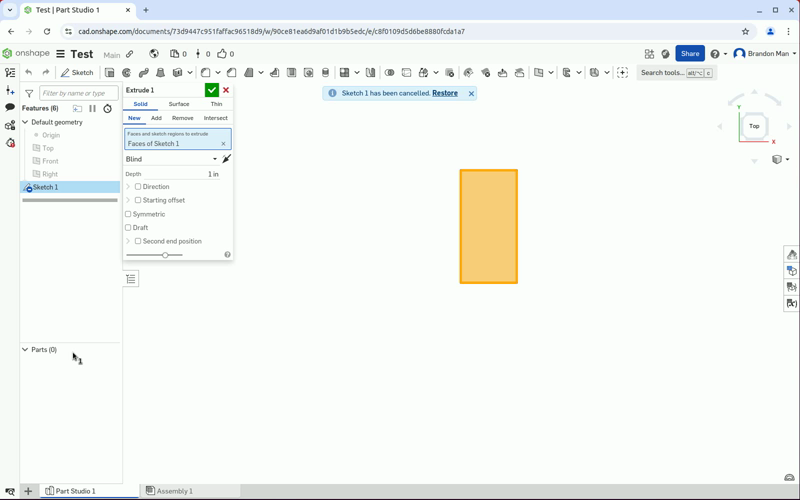
mouse_move(143, 106)
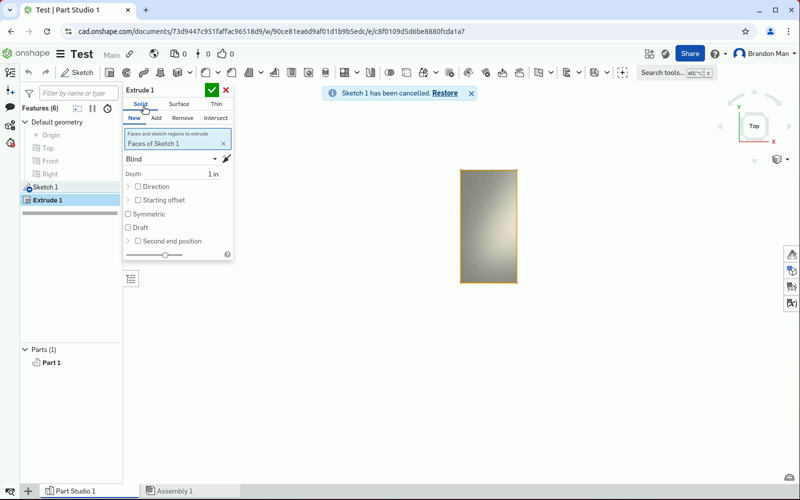
click(143, 106)
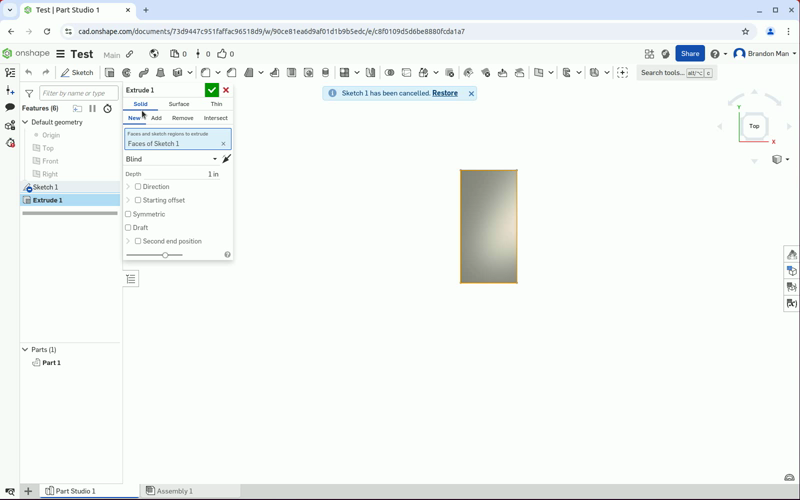
mouse_move(137, 120)
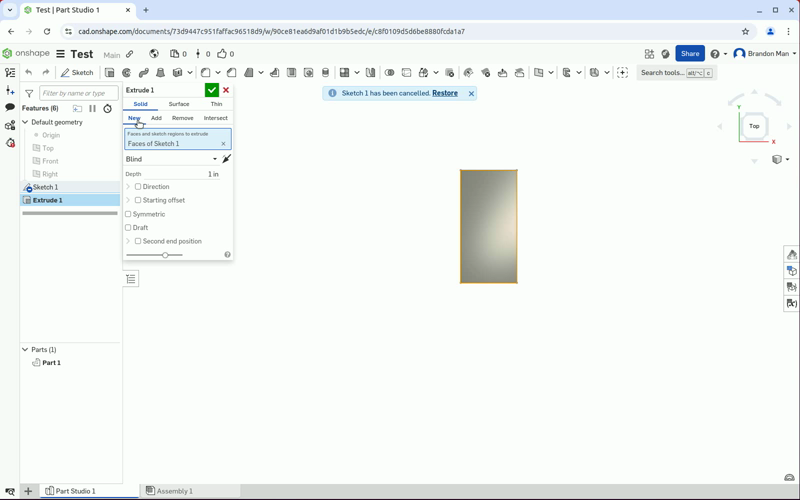
click(137, 120)
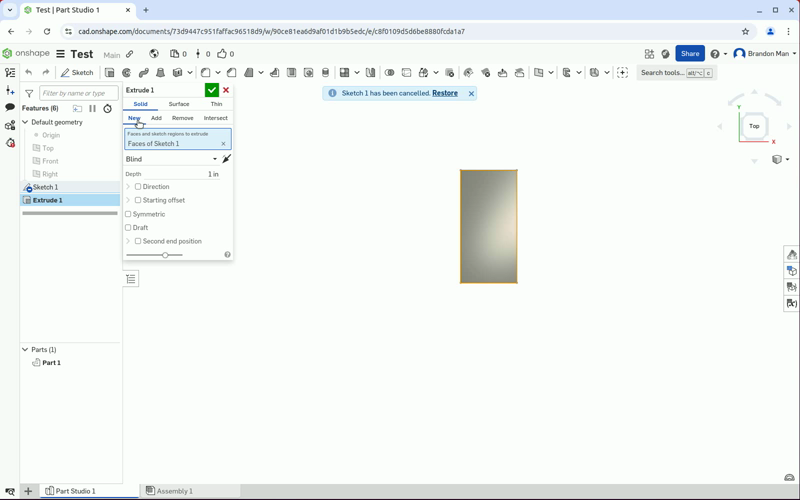
key(tab, 4)
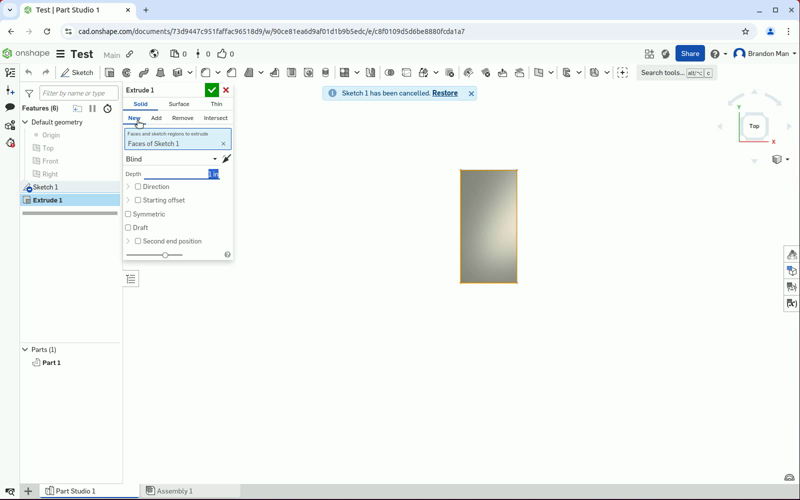
text(11.554)
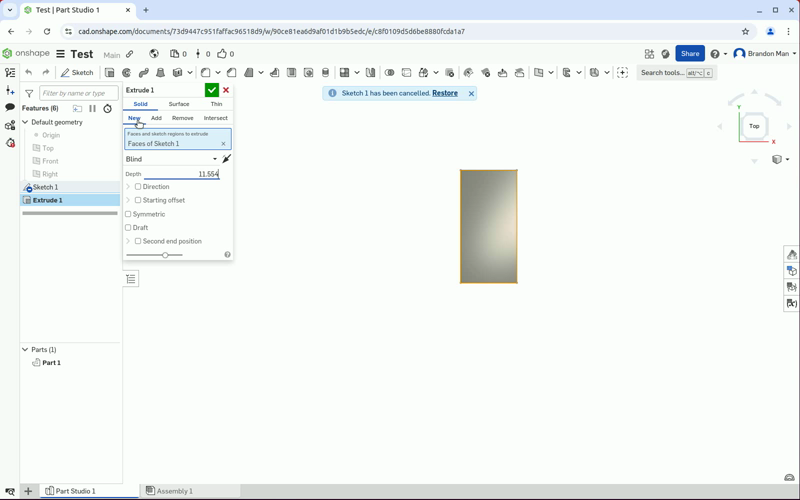
key(enter)
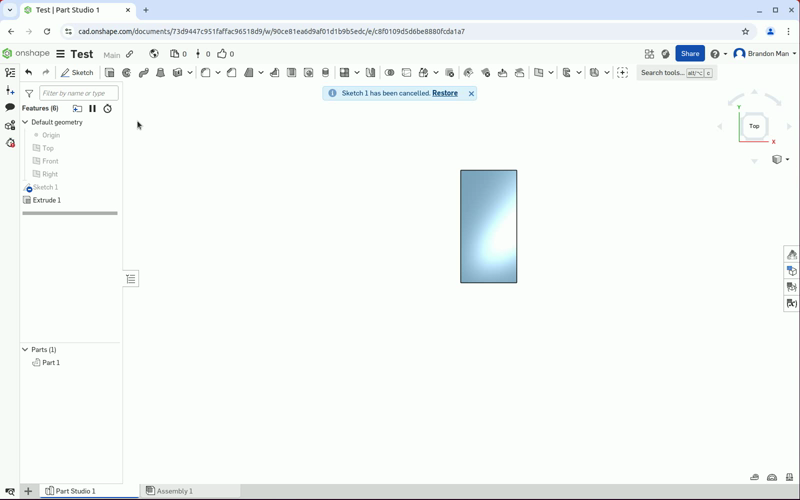
key(shift+h)
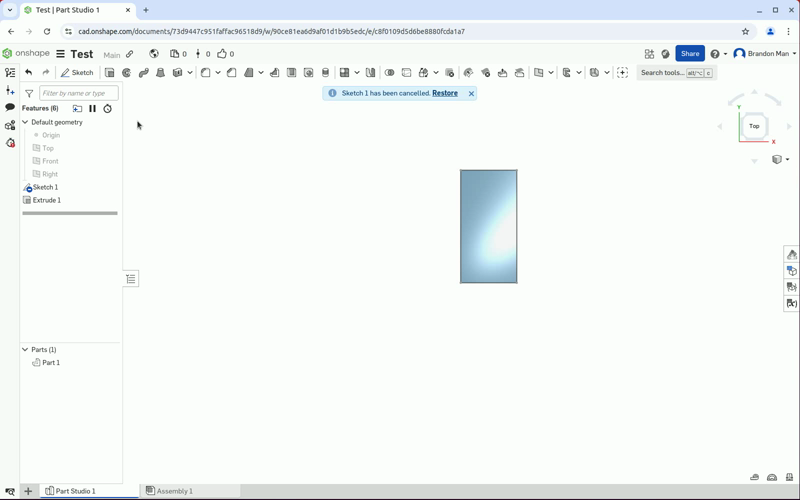
key(shift+h)
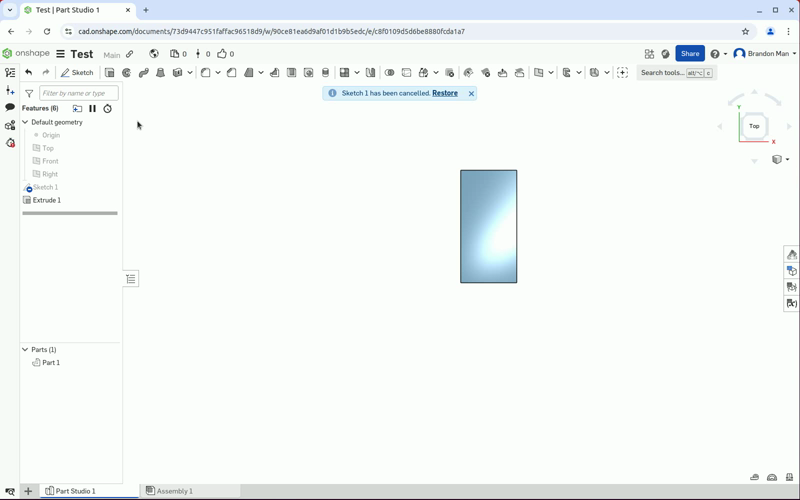
mouse_move(73, 189)
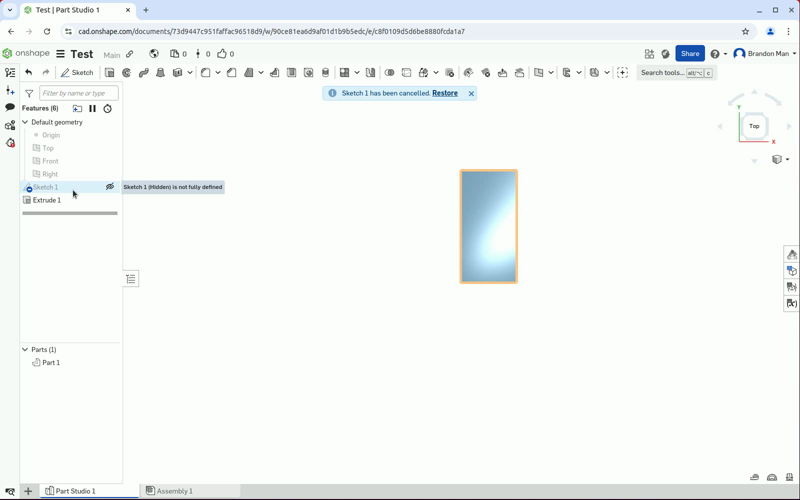
click(73, 189)
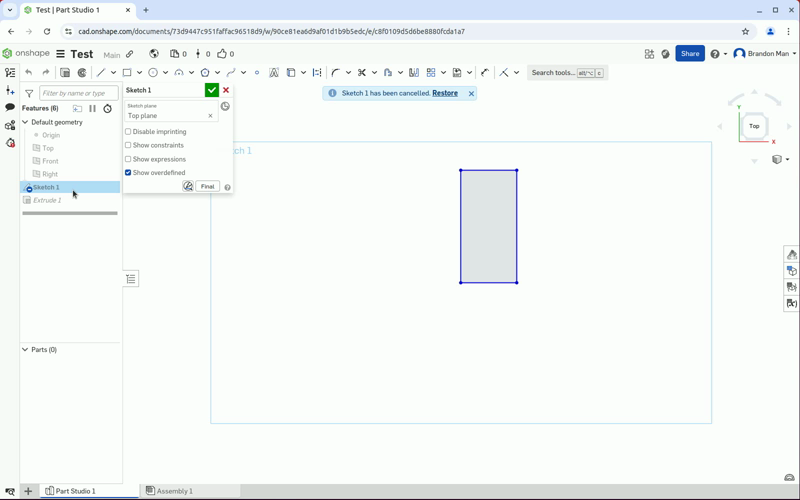
mouse_move(229, 92)
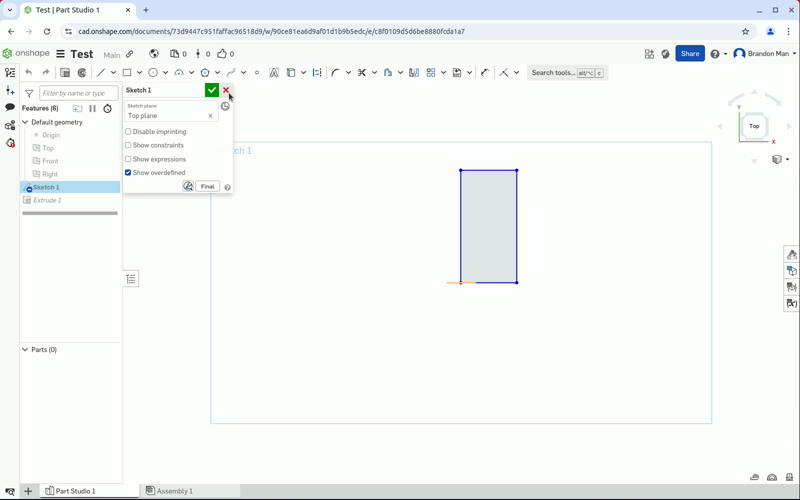
click(229, 92)
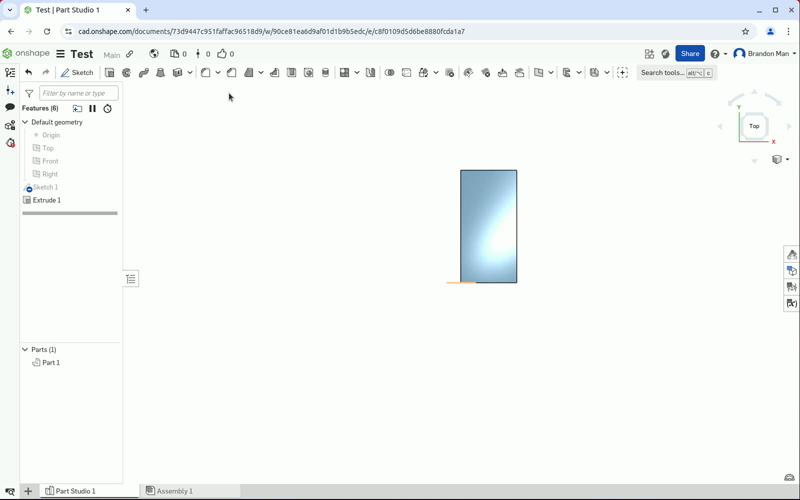
mouse_move(73, 352)
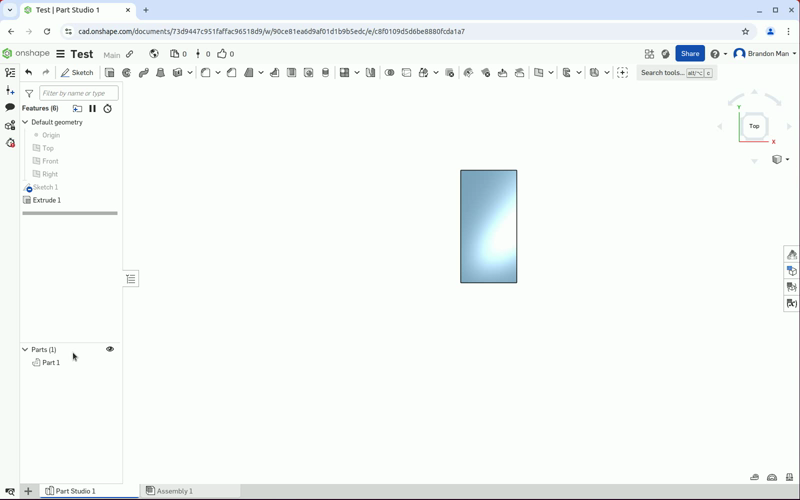
key(y)
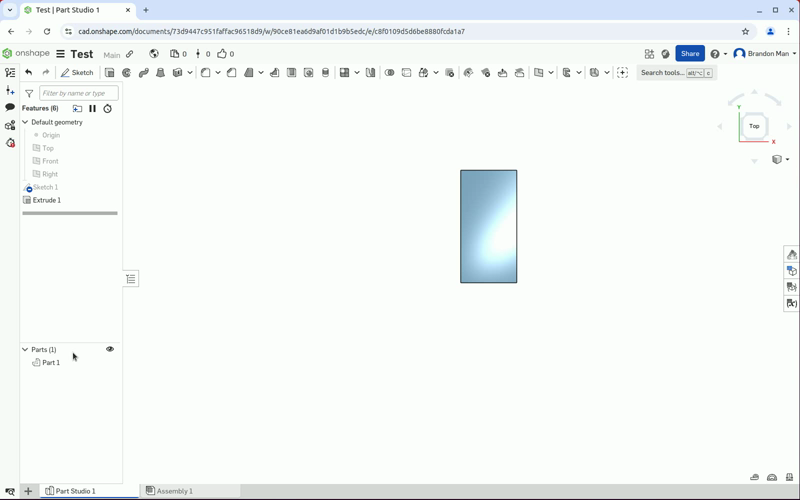
key(shift+p)
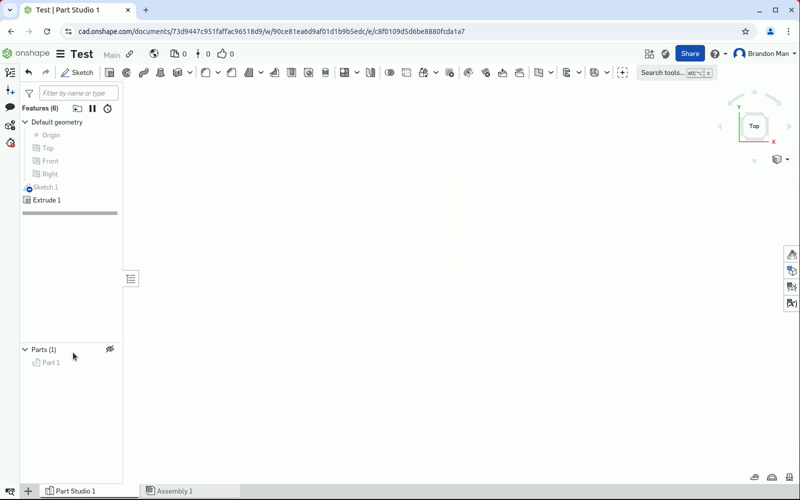
key(space)
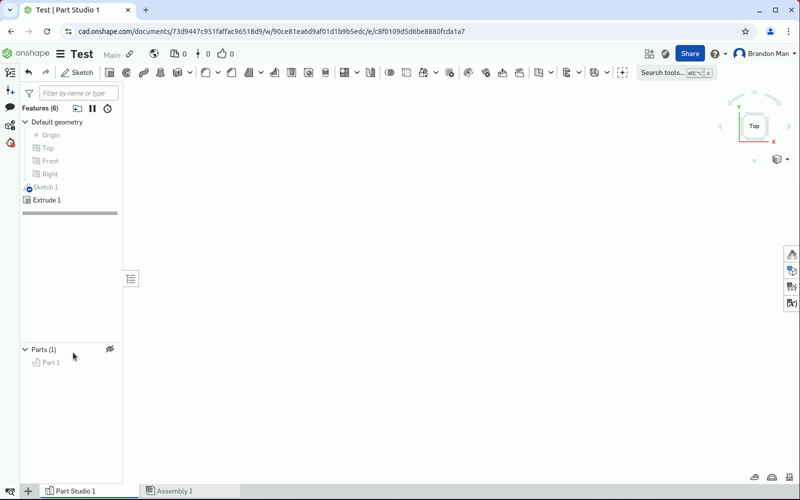
key_down(shift)
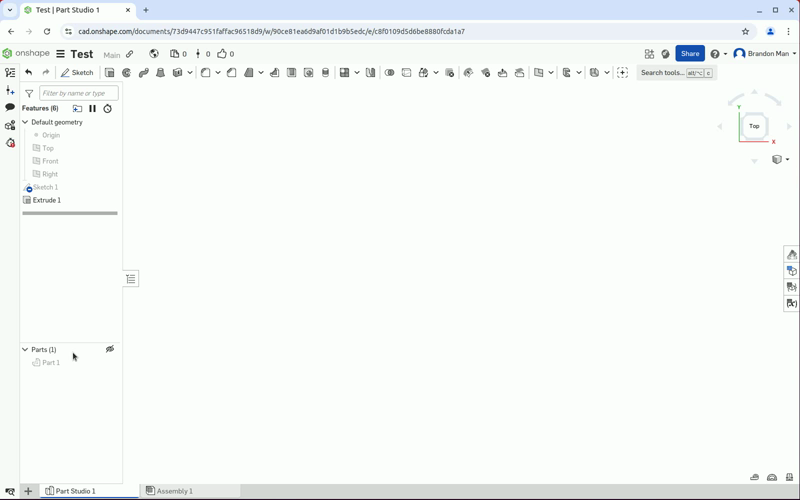
key(up)
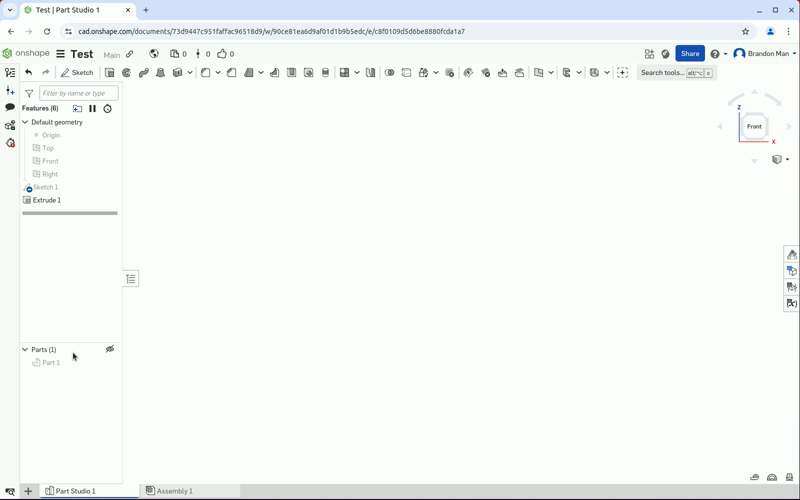
key_up(shift)
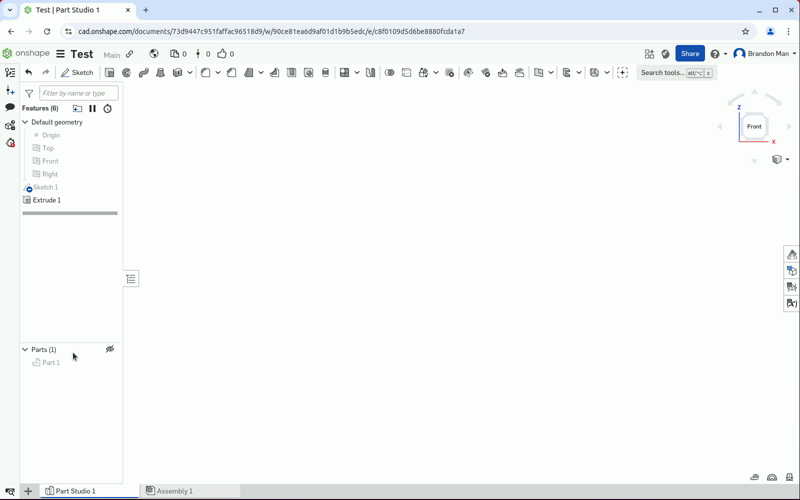
key(space)
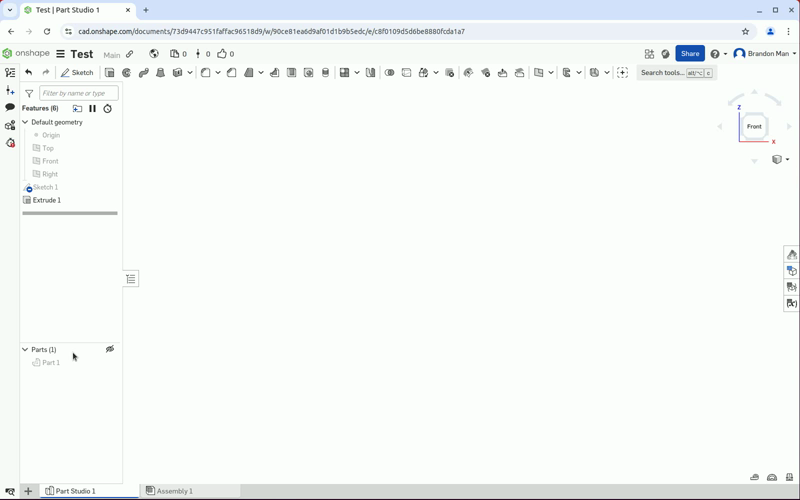
key_down(shift)
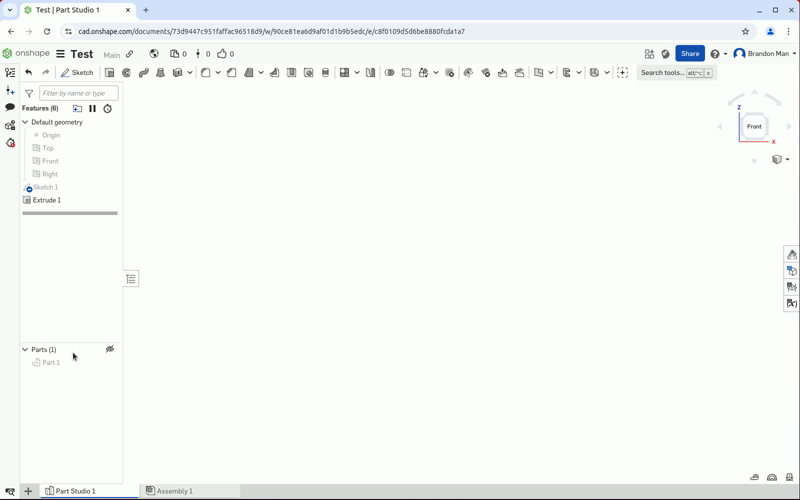
key(left)
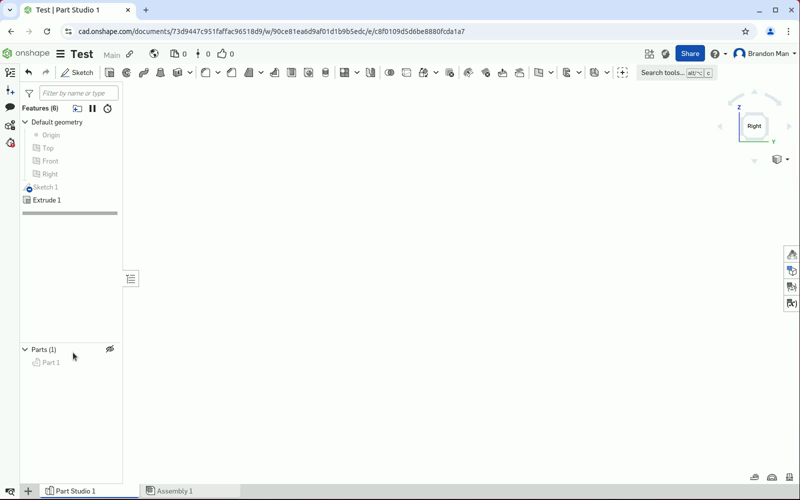
key_up(shift)
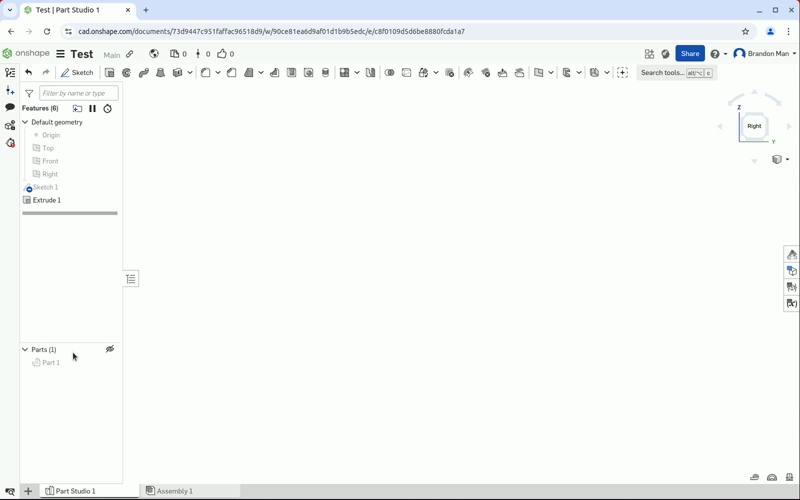
mouse_move(73, 352)
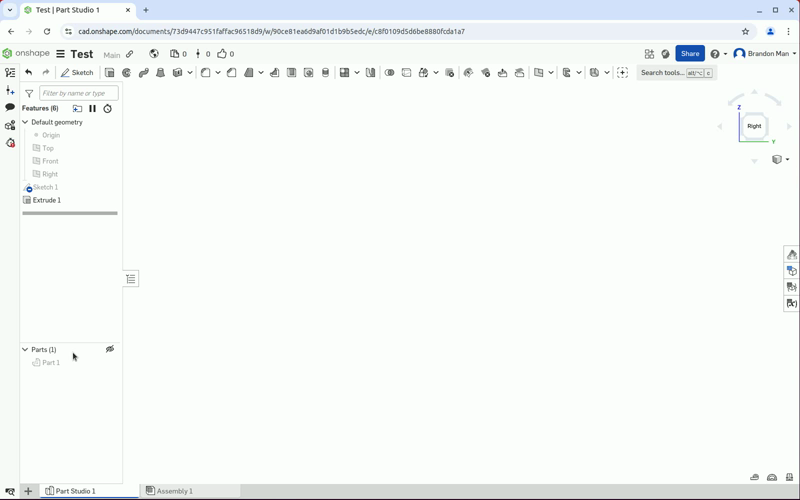
key(shift+y)
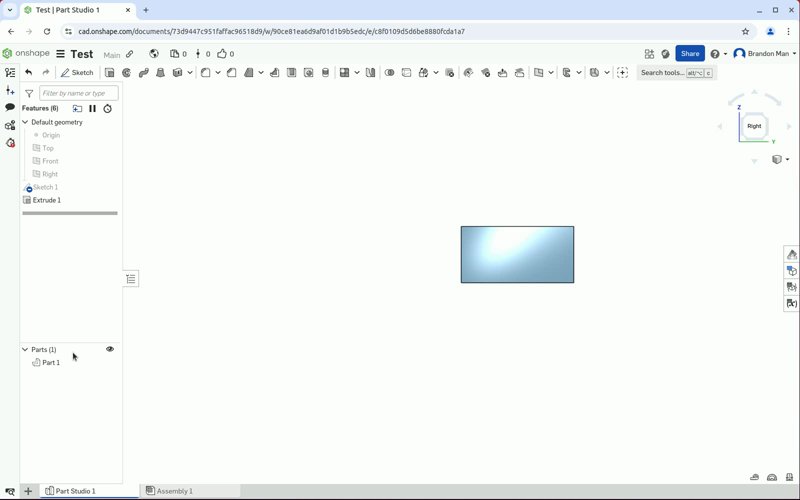
mouse_move(541, 75)
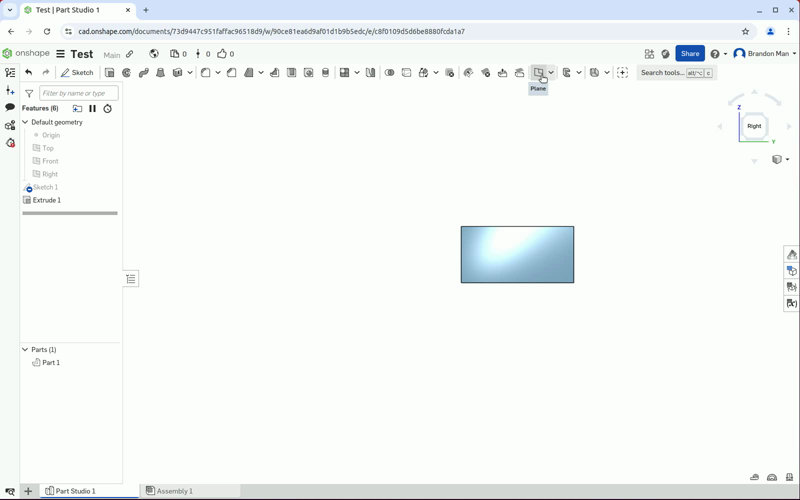
click(541, 75)
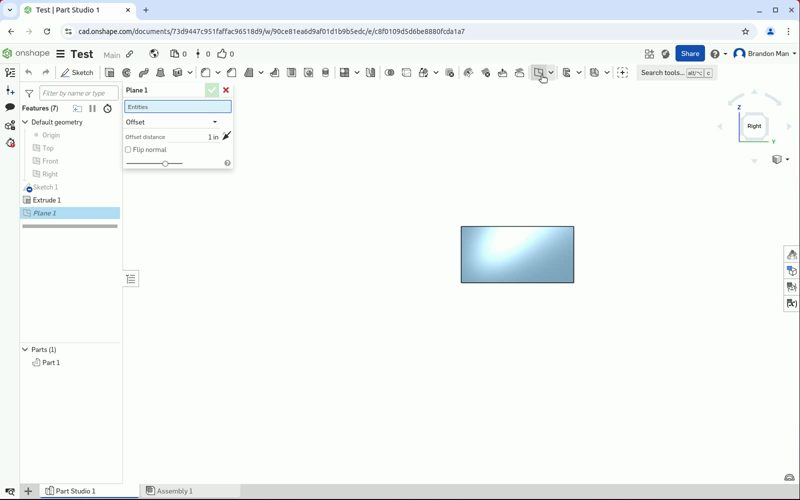
mouse_move(73, 176)
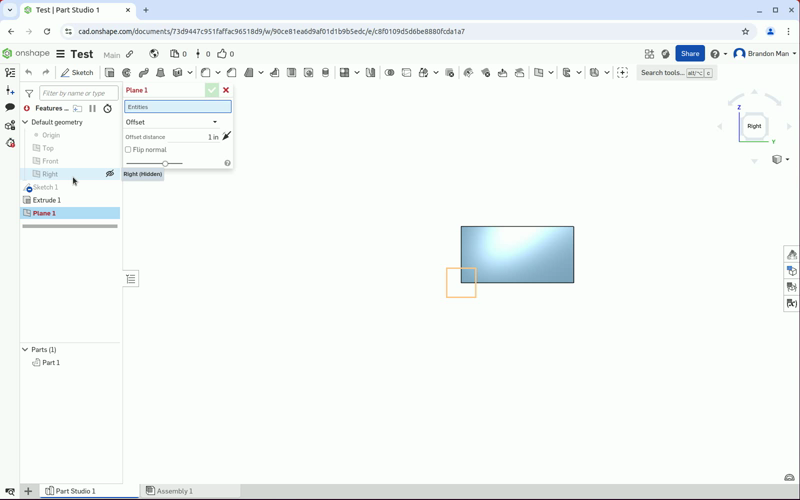
click(73, 176)
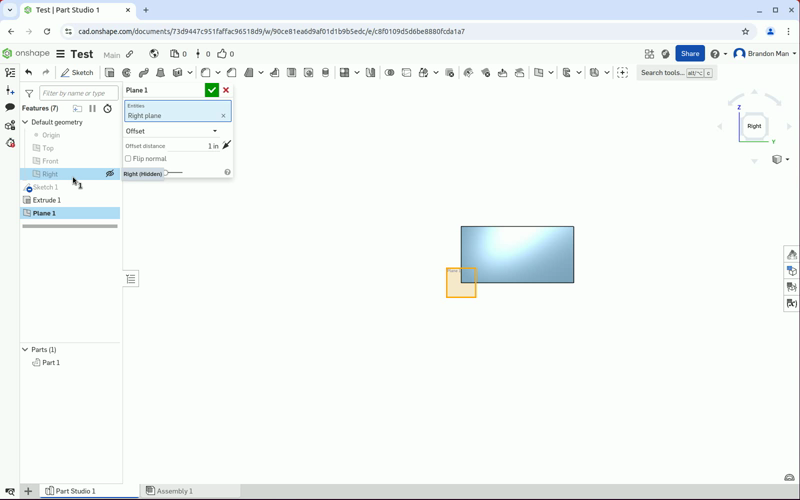
key(tab, 2)
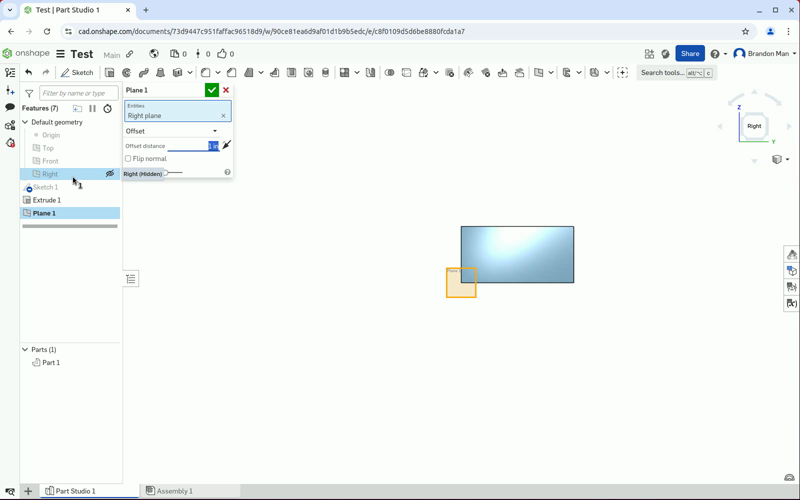
text(11.554)
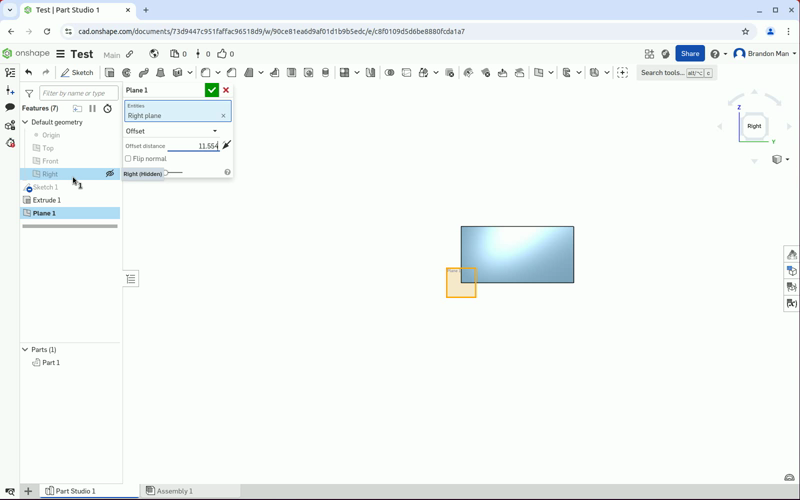
key(enter, 2)
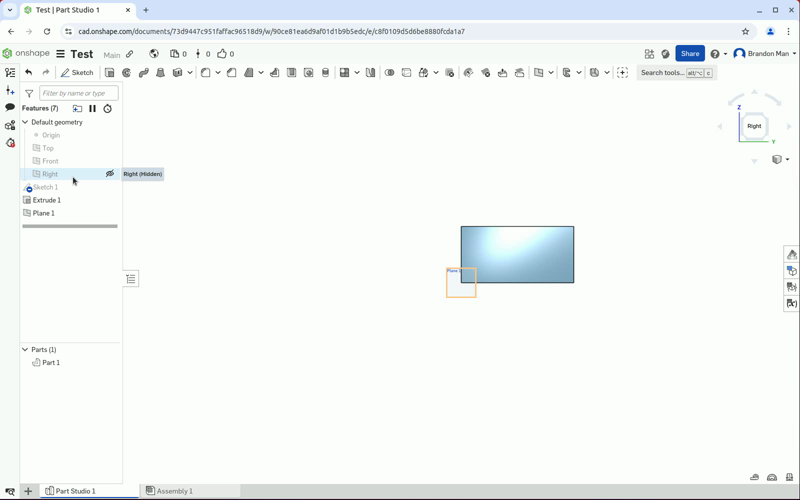
key(shift+s)
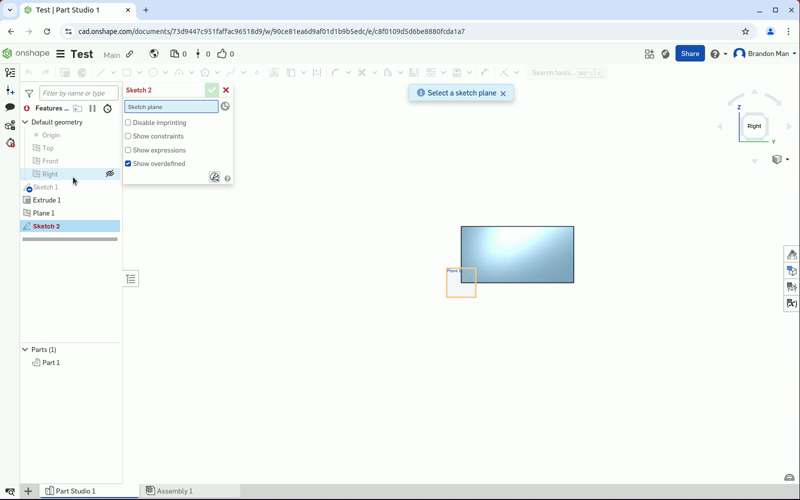
mouse_move(73, 215)
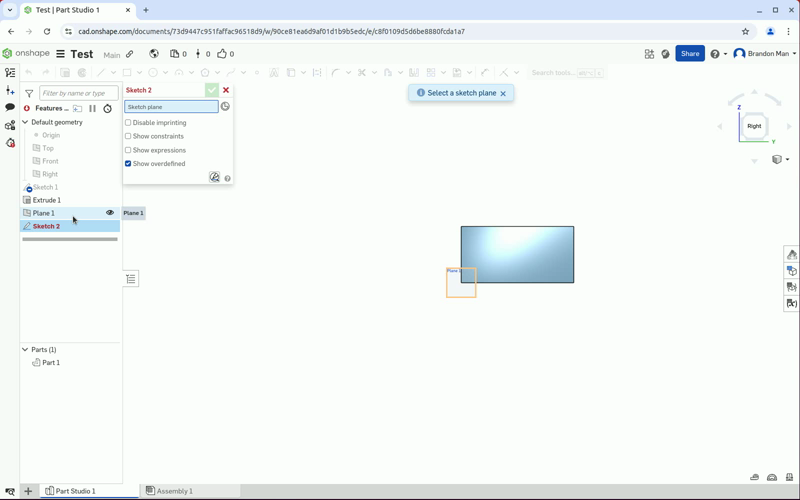
click(73, 215)
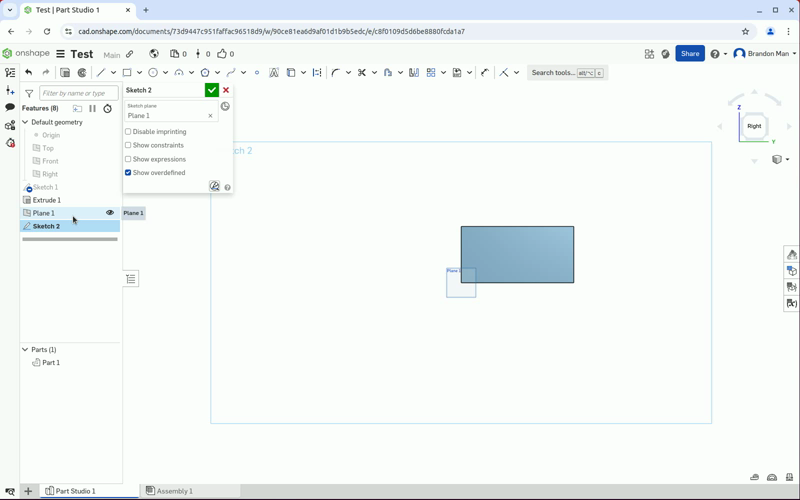
mouse_move(73, 352)
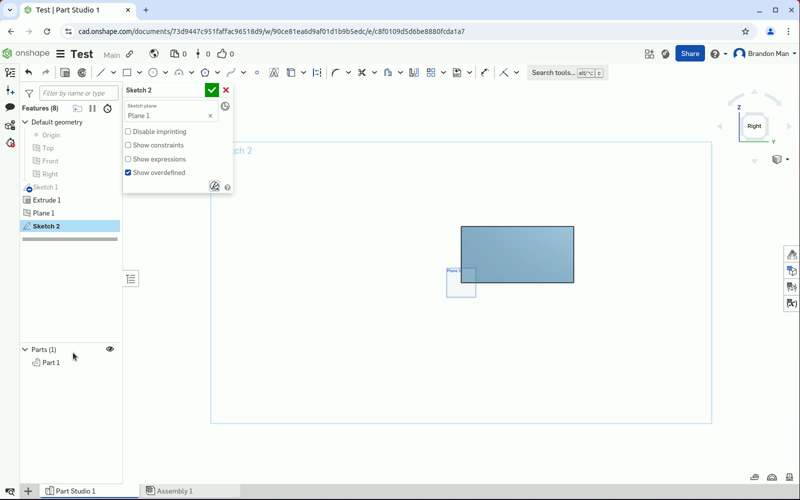
key(y)
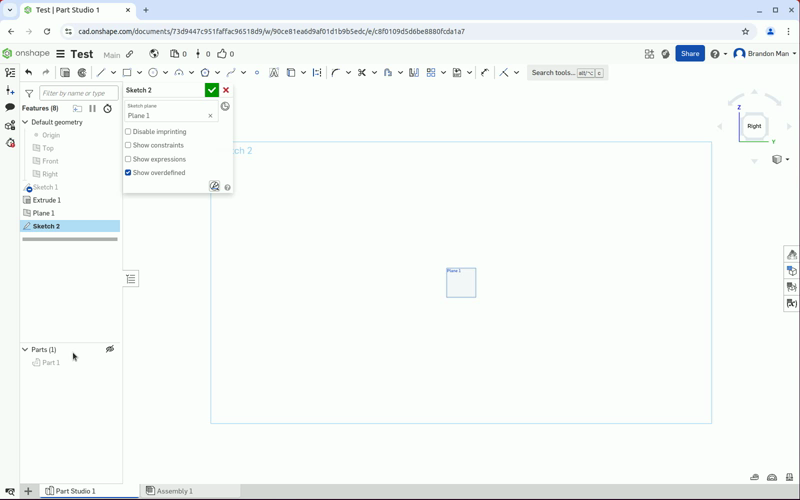
key(l)
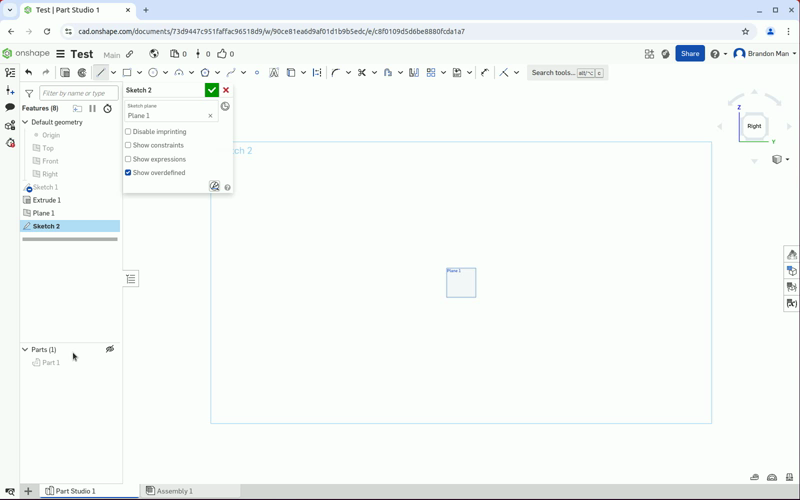
key_down(shift)
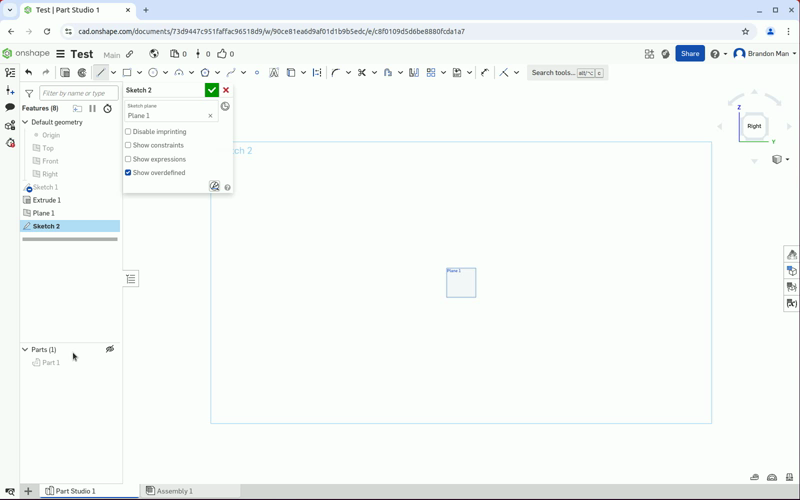
mouse_move(546, 282)
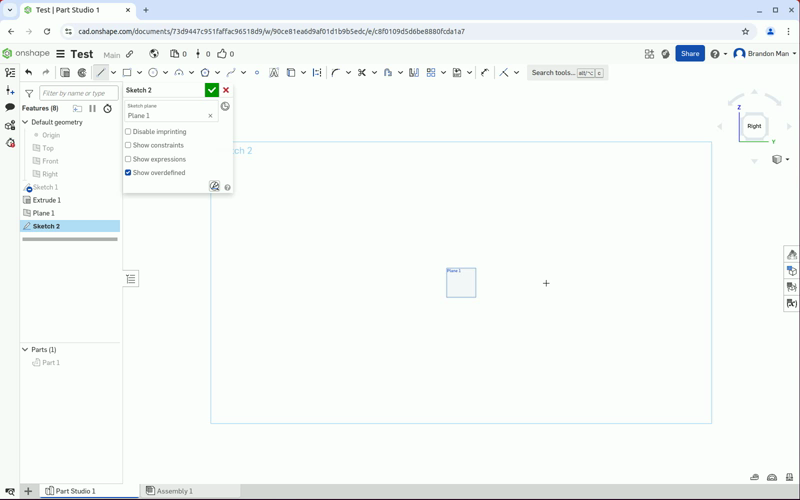
click(546, 282)
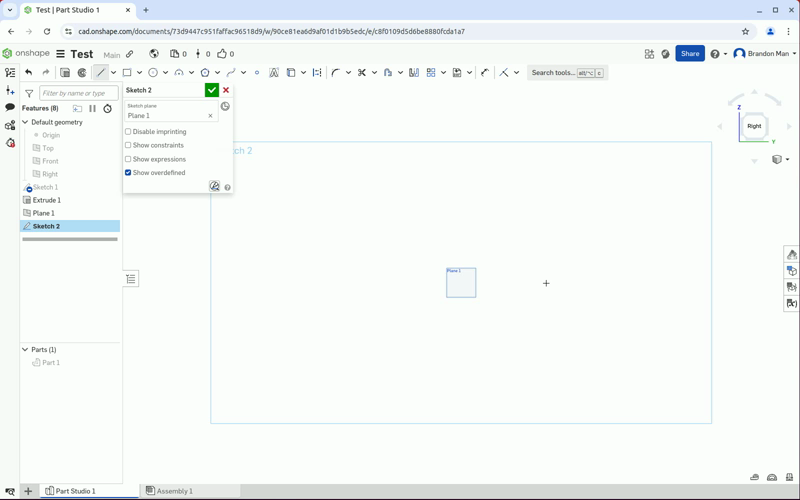
key_up(shift)
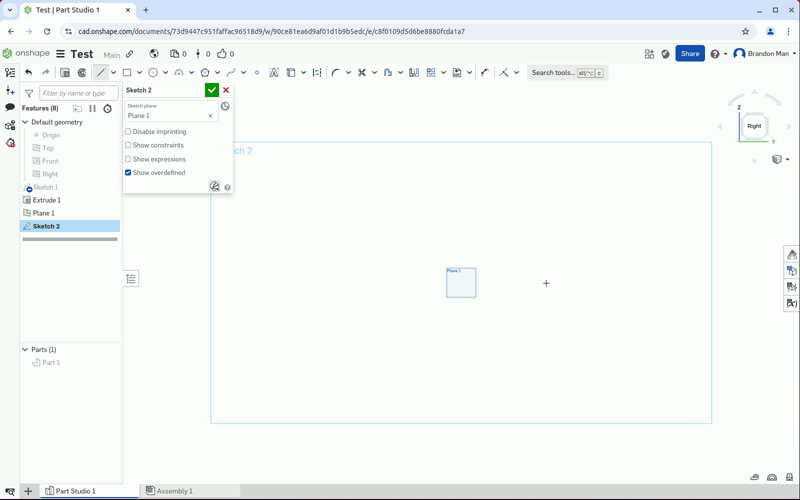
key_down(shift)
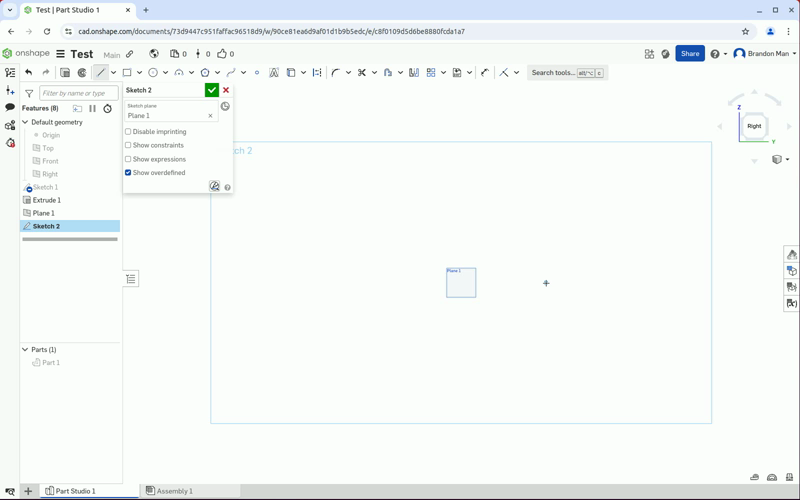
mouse_move(576, 282)
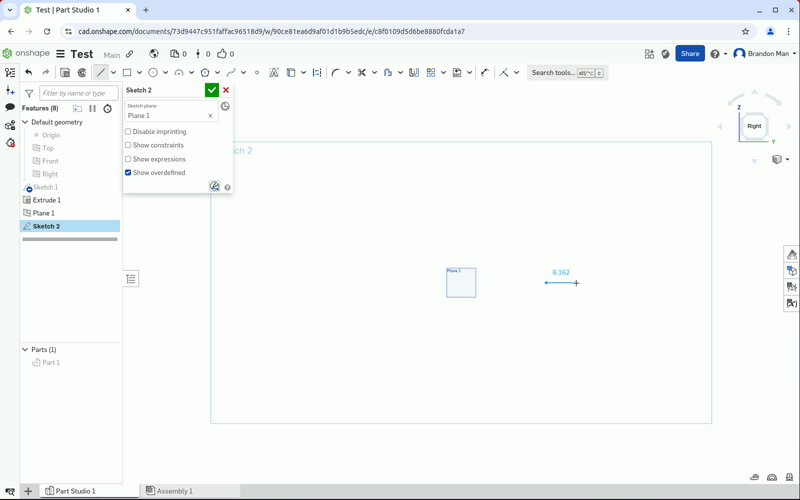
mouse_move(574, 282)
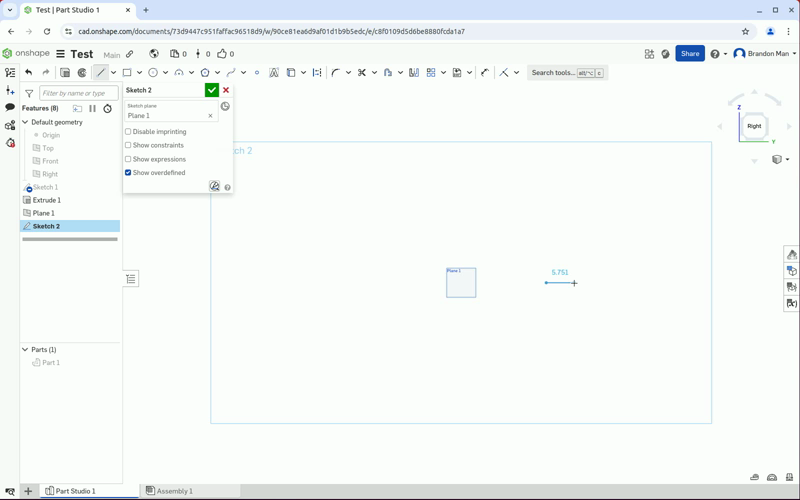
click(574, 282)
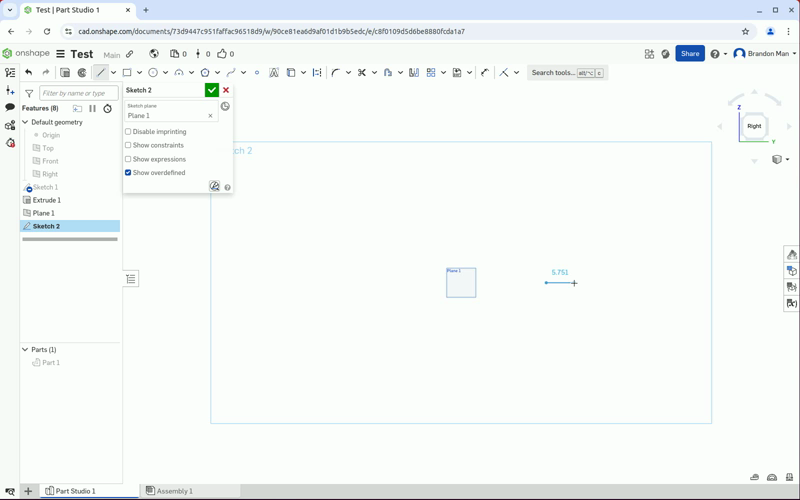
key_up(shift)
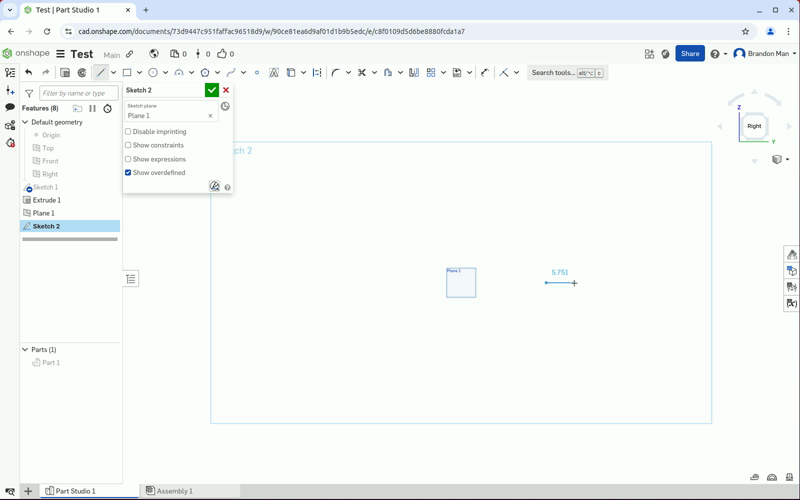
key_down(shift)
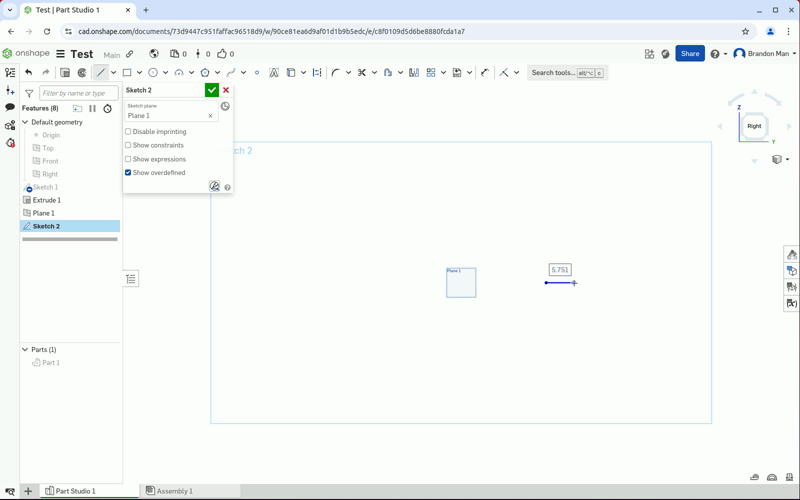
mouse_move(589, 282)
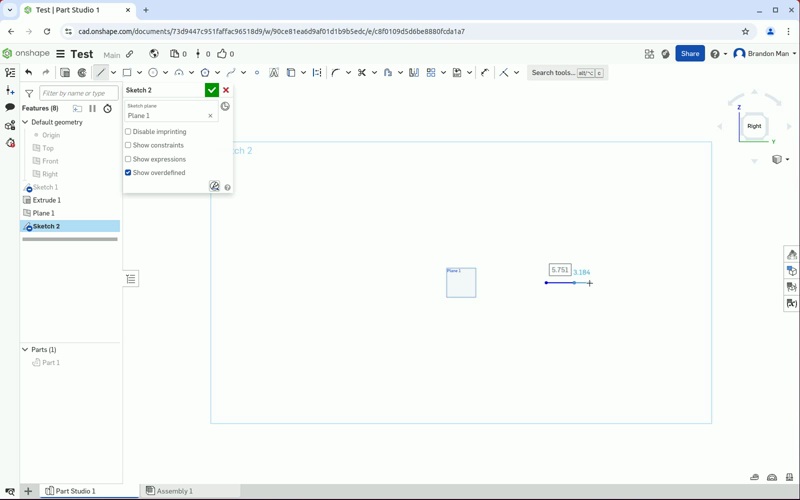
mouse_move(574, 255)
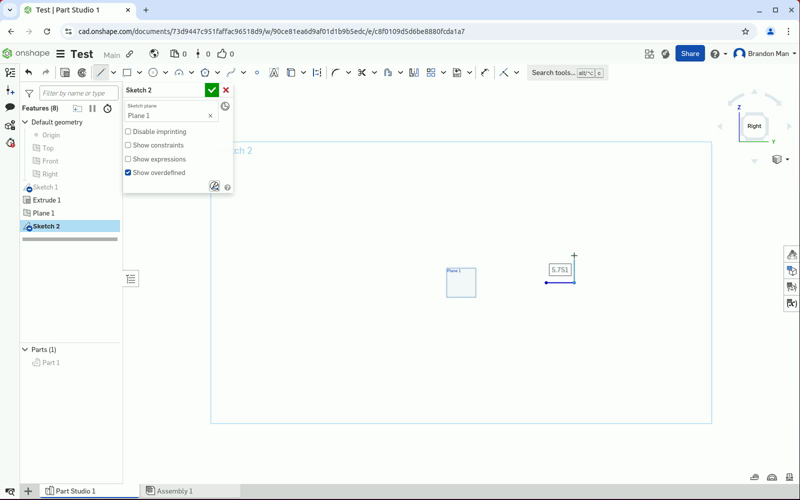
click(574, 255)
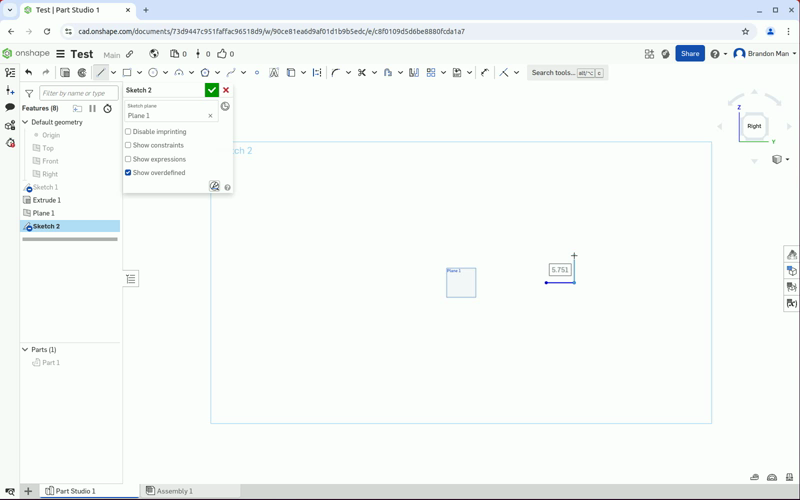
key_up(shift)
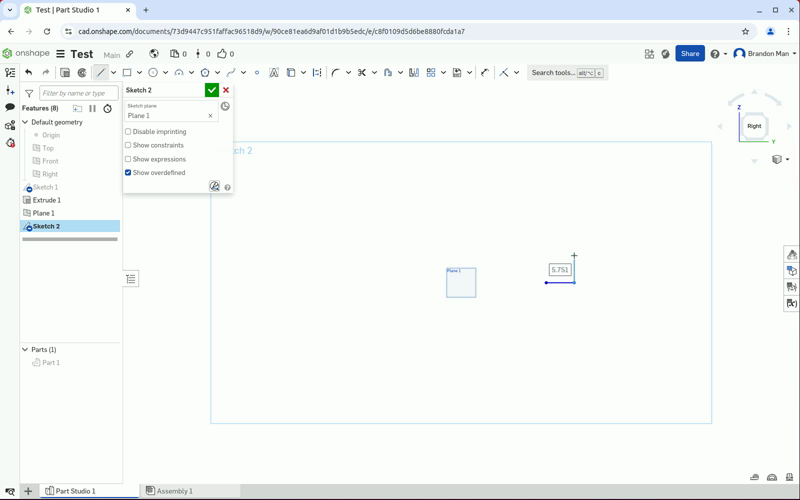
mouse_move(589, 255)
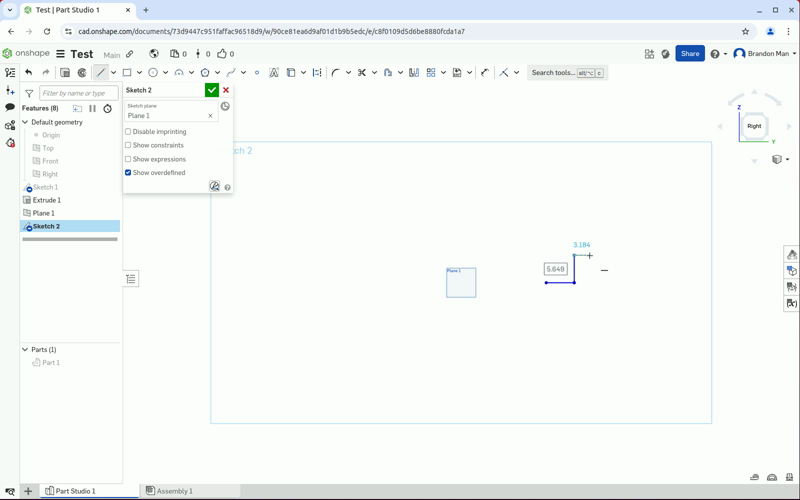
key_down(shift)
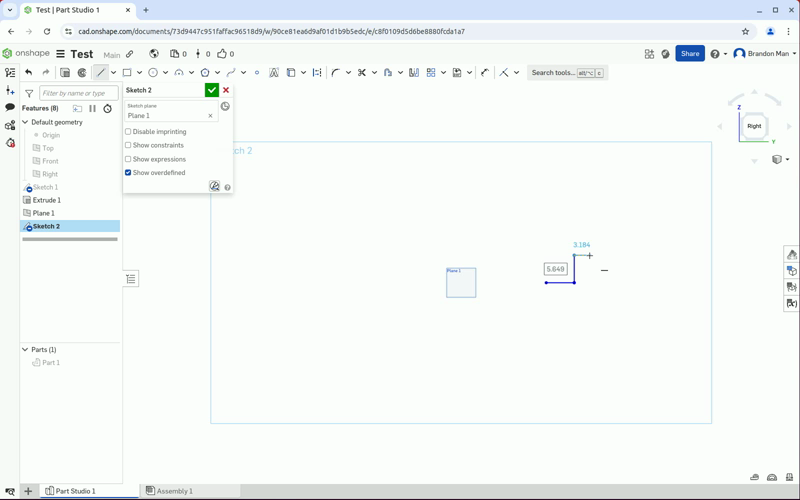
mouse_move(546, 282)
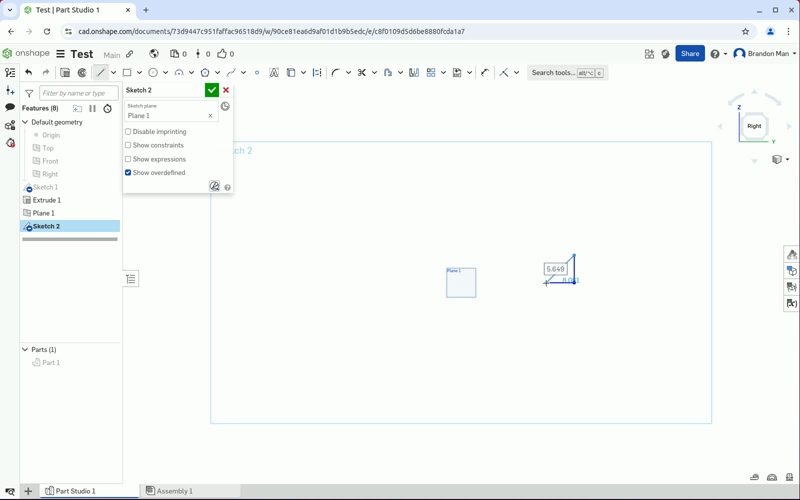
key_up(shift)
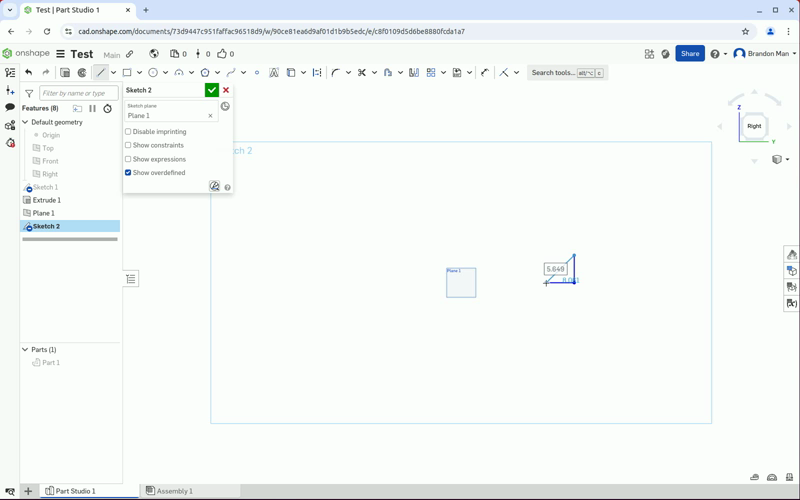
click(546, 282)
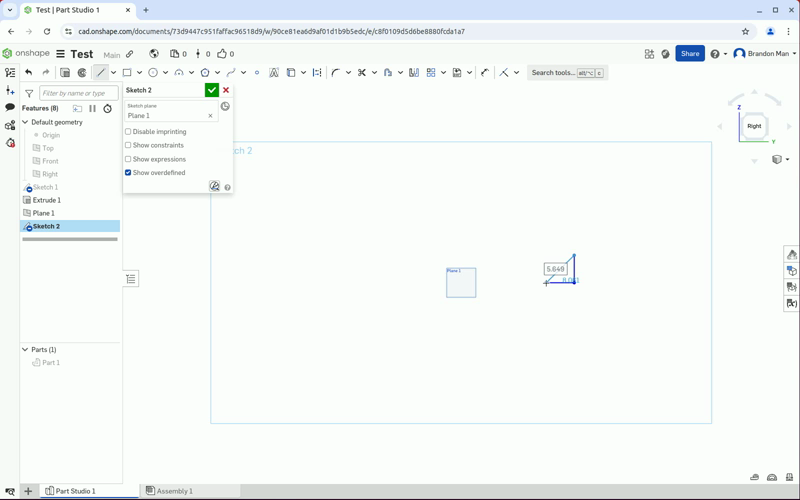
key(esc)
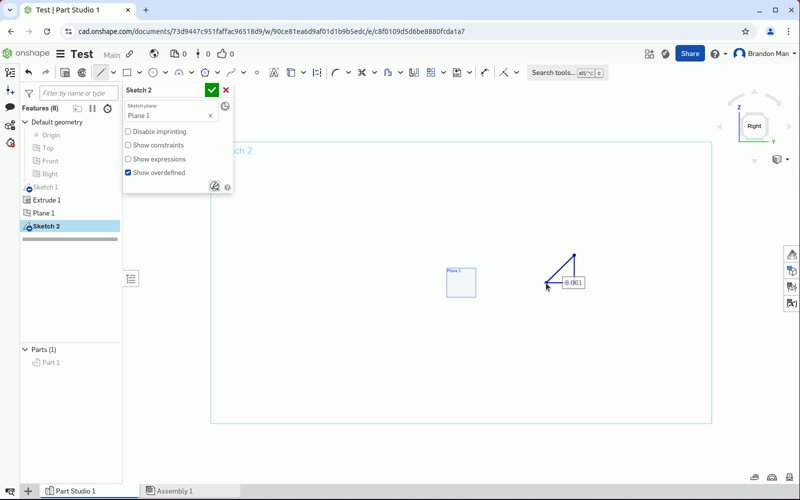
mouse_move(561, 280)
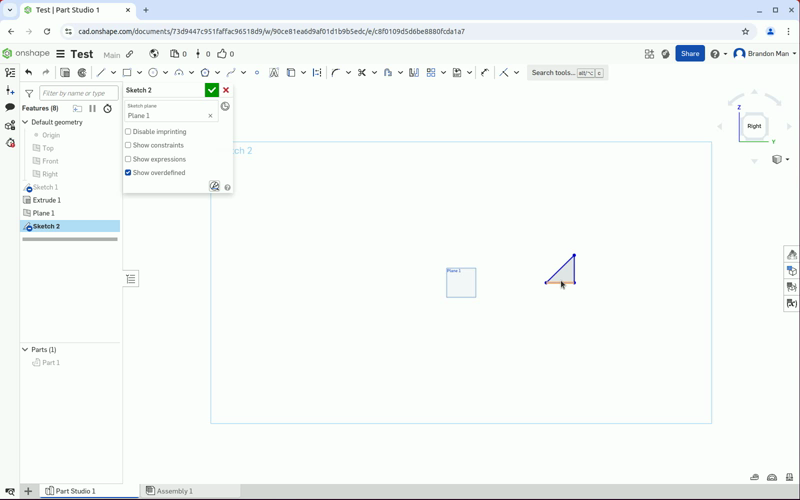
scroll(6)
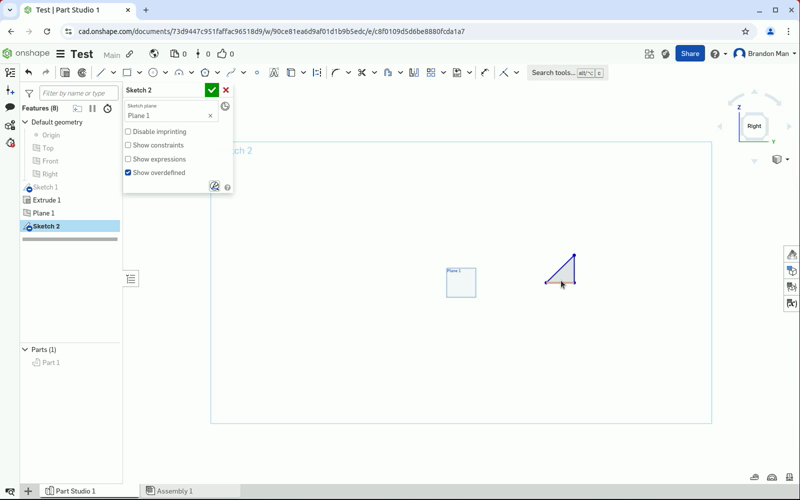
scroll(6)
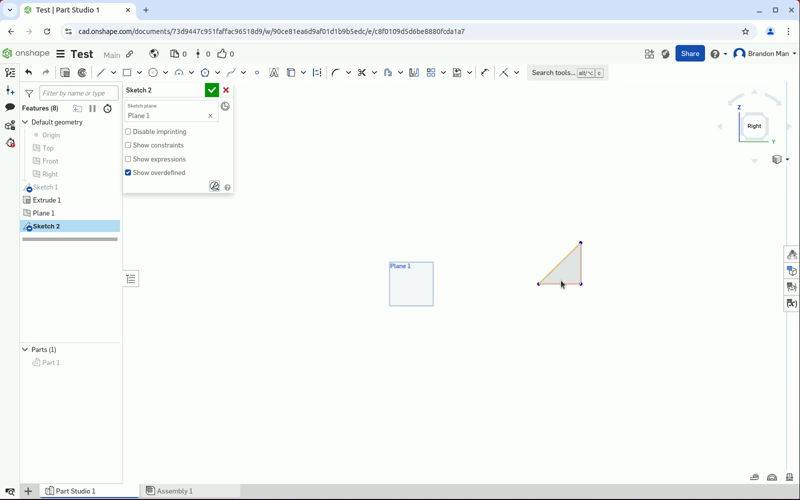
scroll(6)
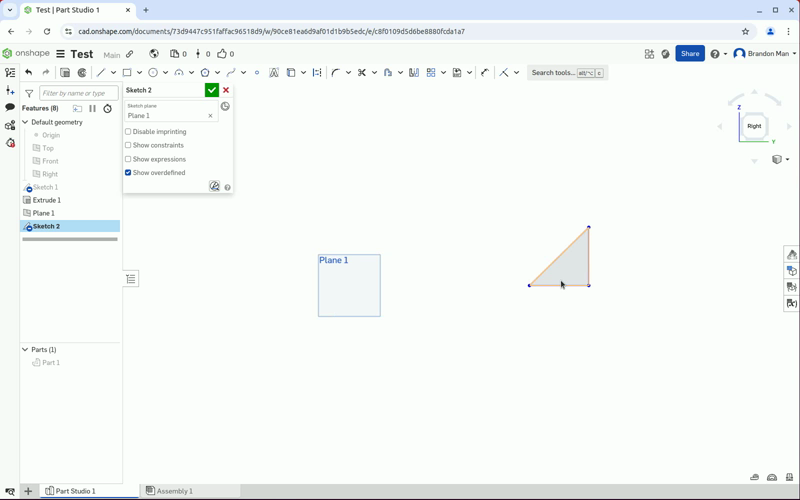
scroll(6)
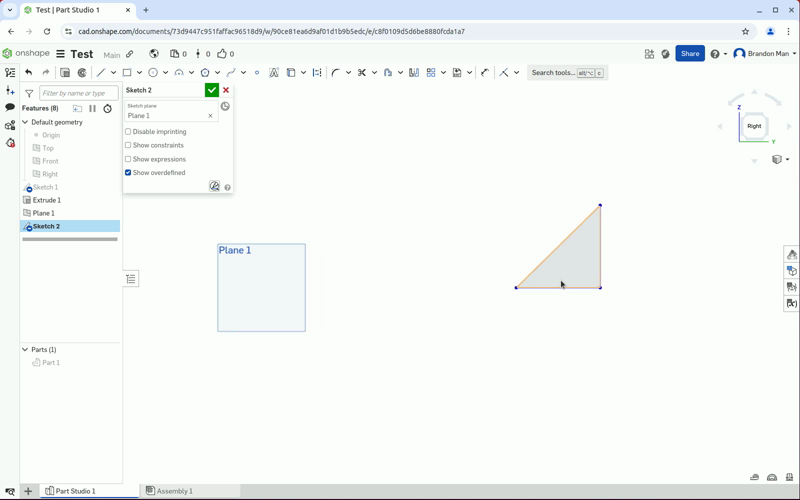
scroll(6)
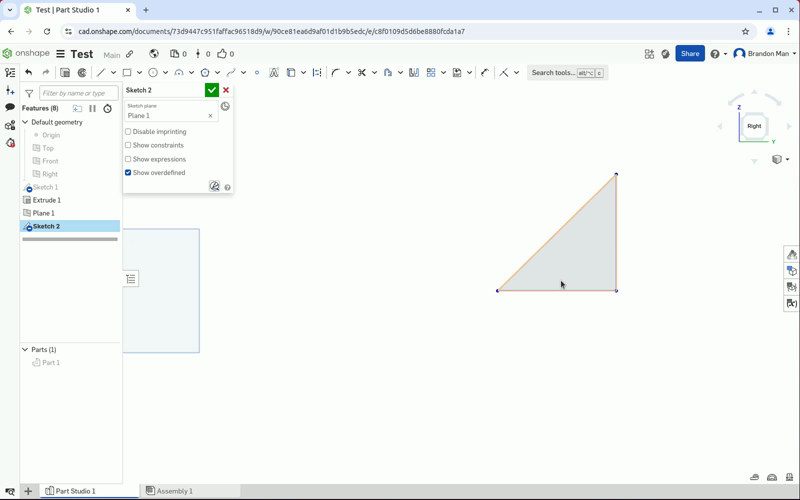
scroll(6)
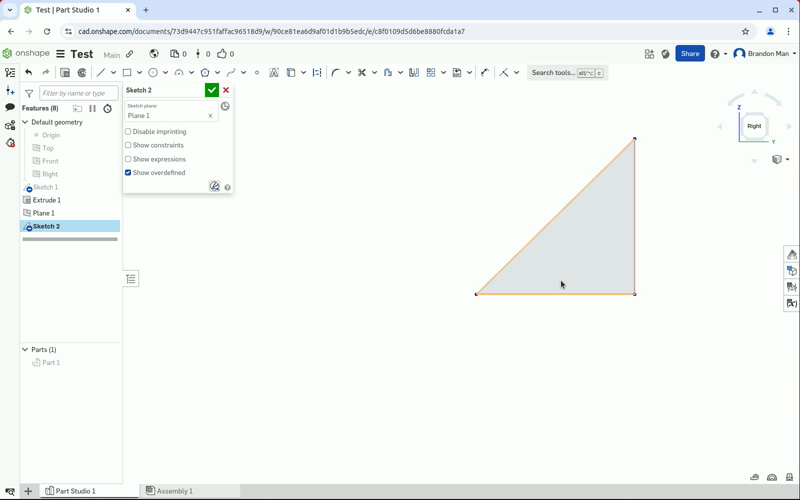
scroll(6)
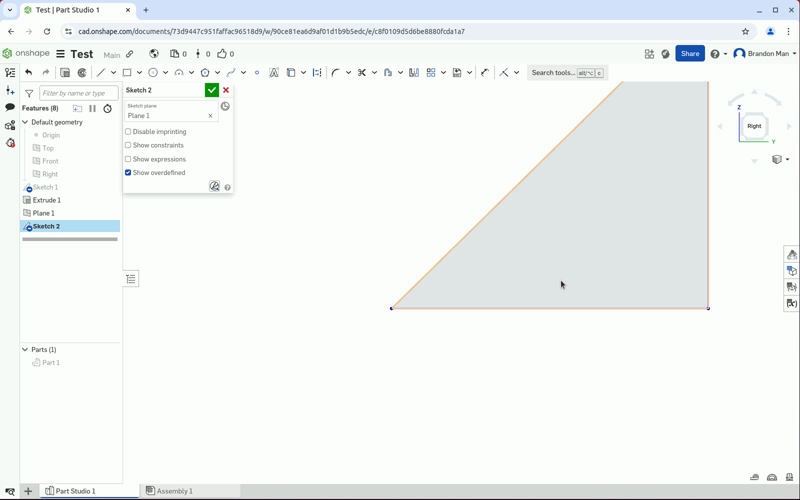
click(561, 280)
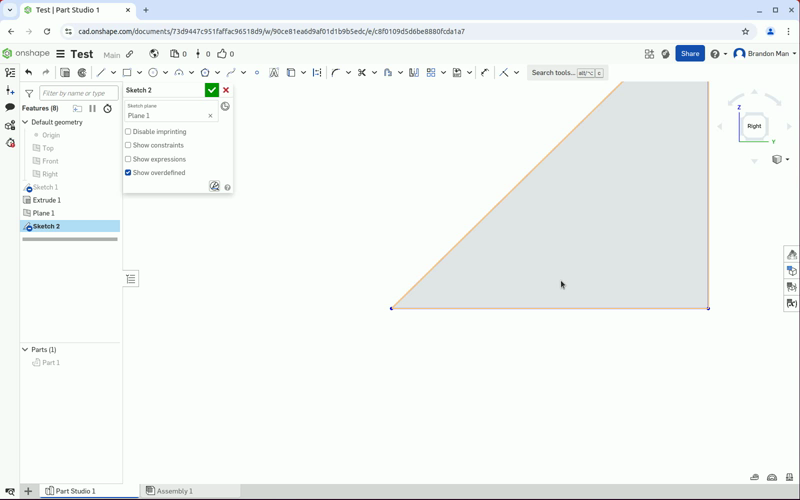
scroll(-6)
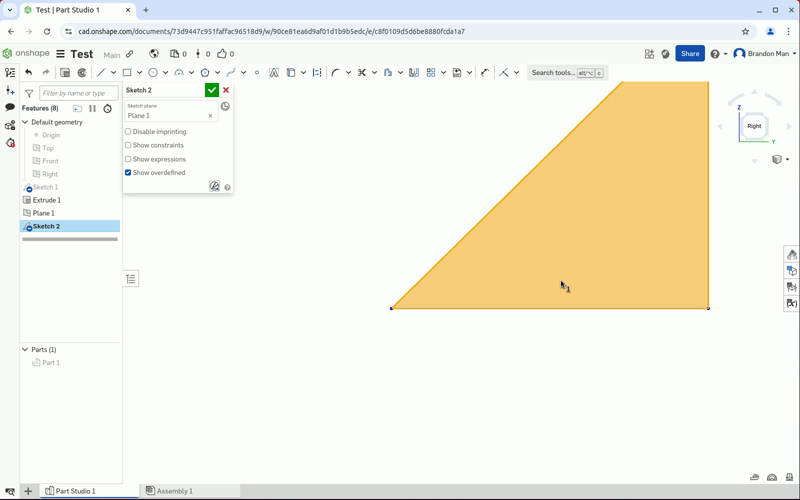
scroll(-6)
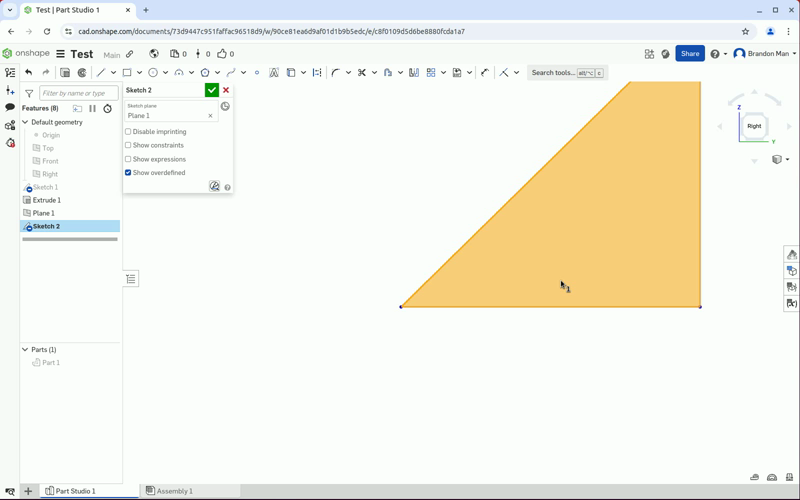
scroll(-6)
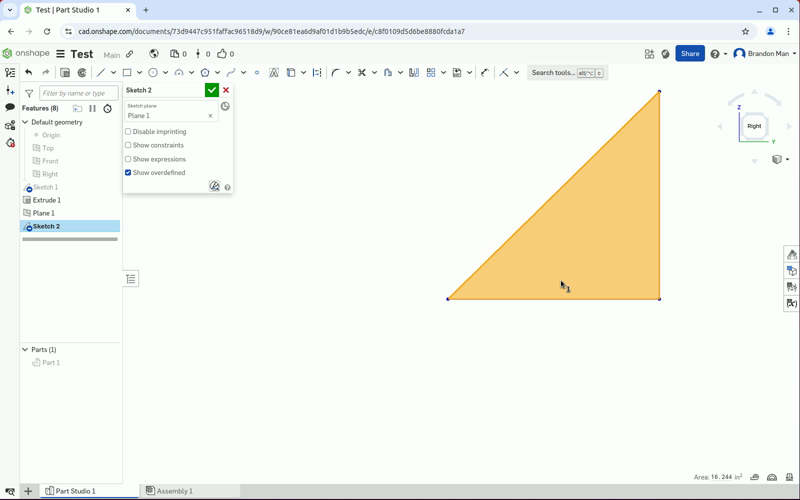
scroll(-6)
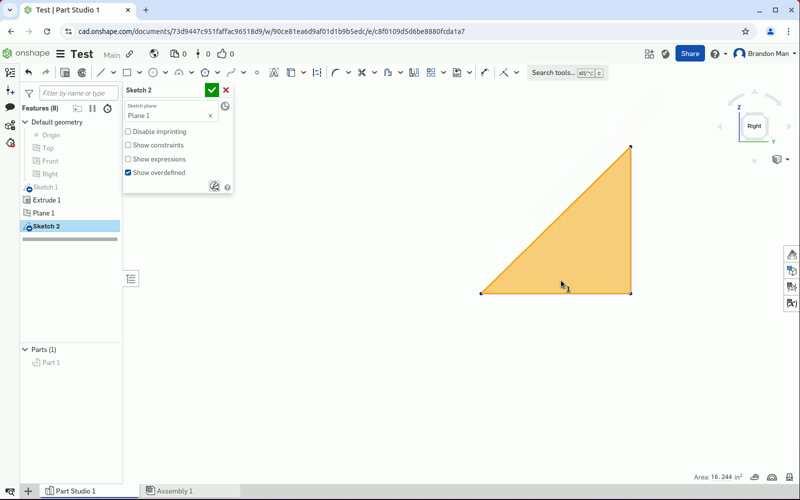
scroll(-6)
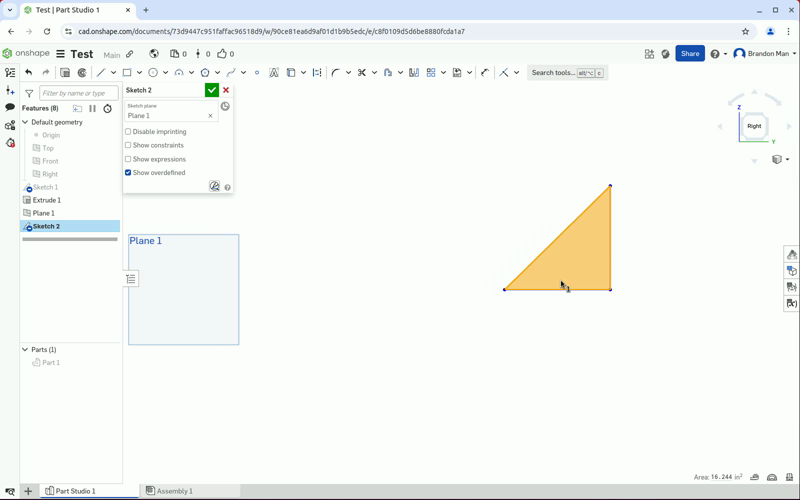
scroll(-6)
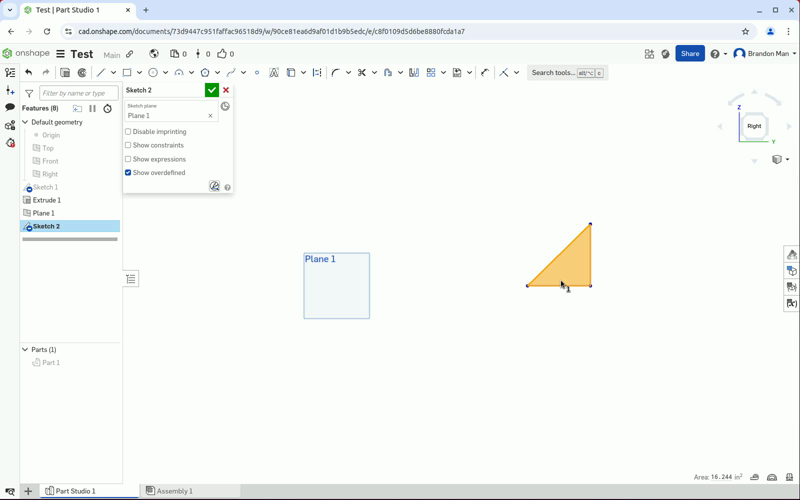
scroll(-6)
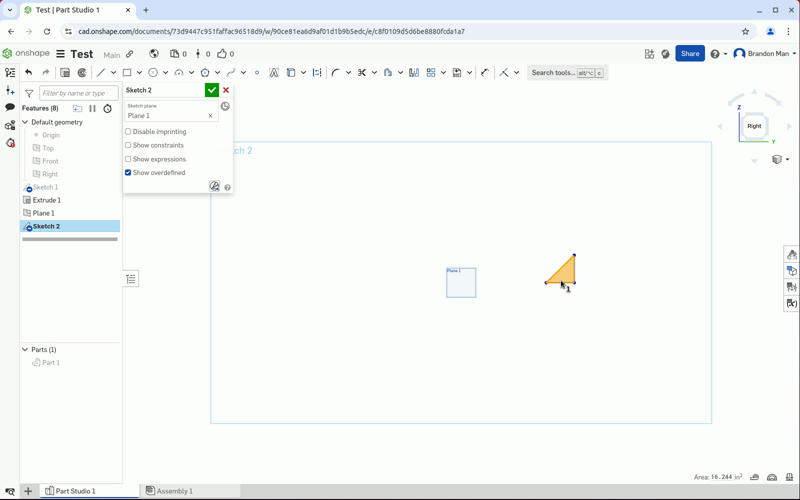
mouse_move(73, 352)
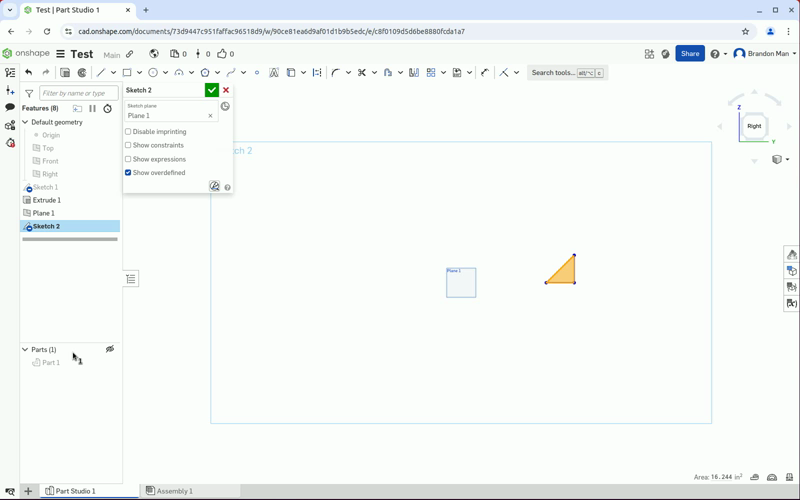
key(shift+y)
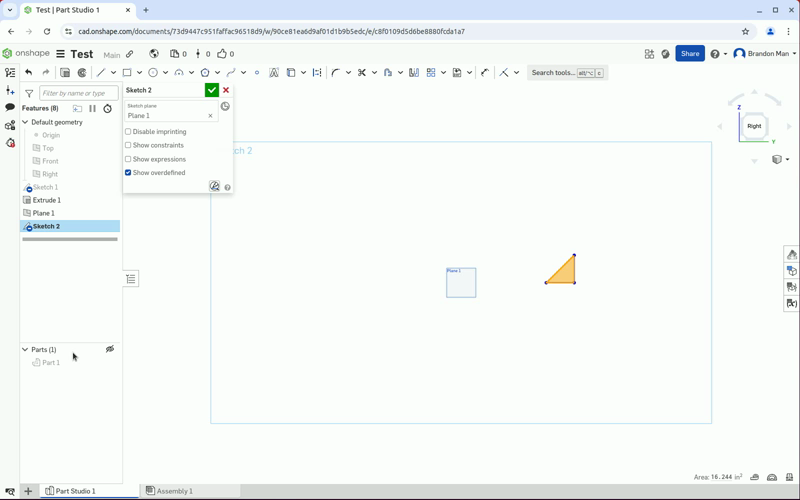
key(shift+e)
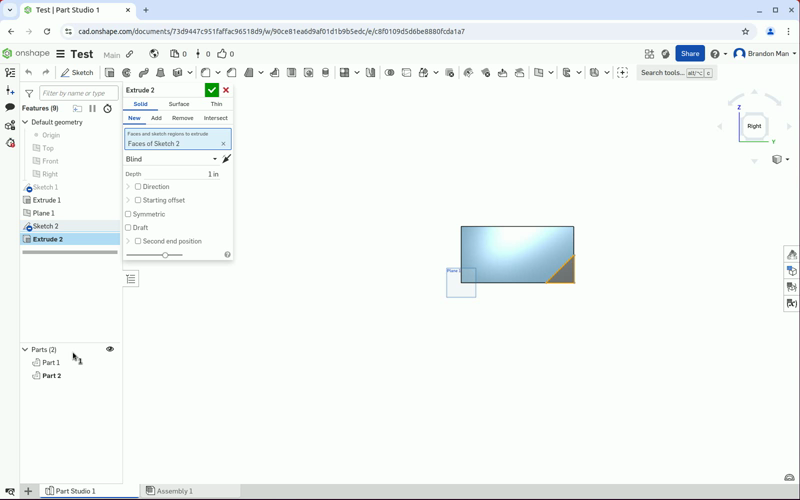
mouse_move(143, 106)
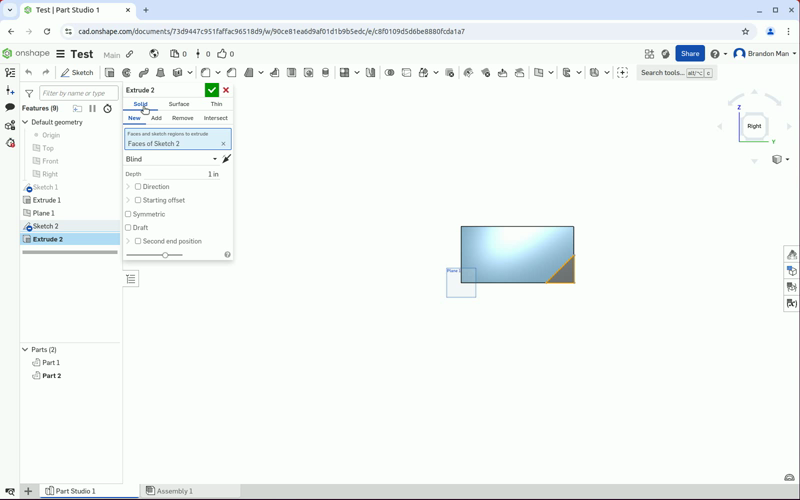
click(143, 106)
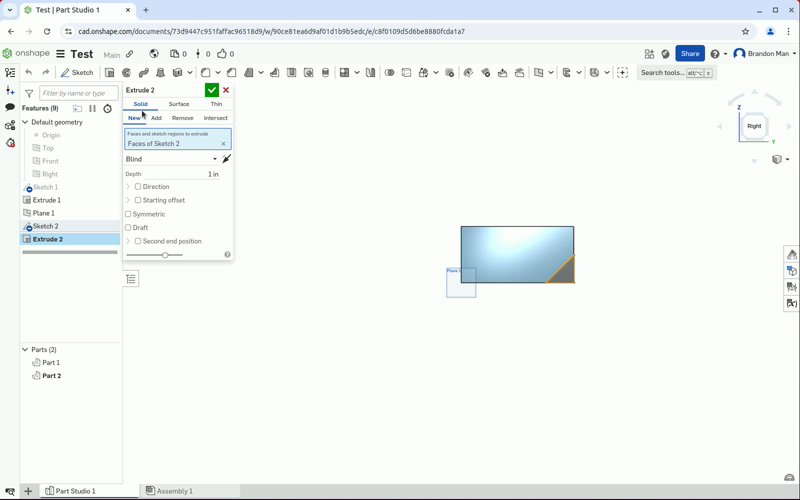
mouse_move(137, 120)
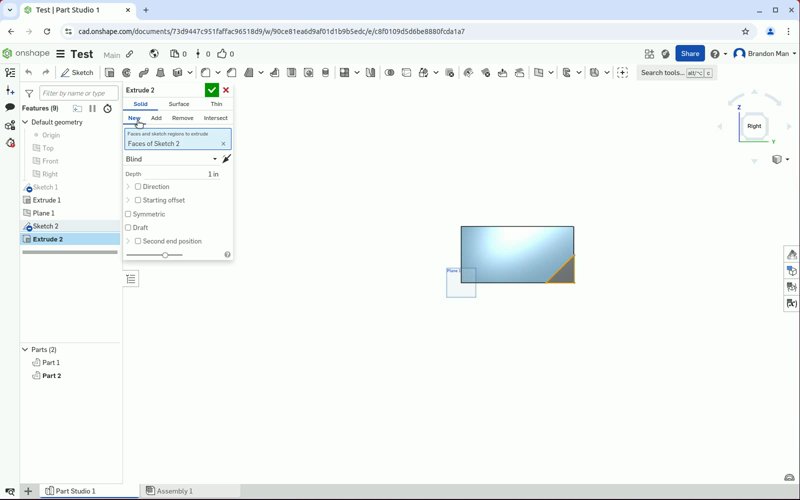
click(137, 120)
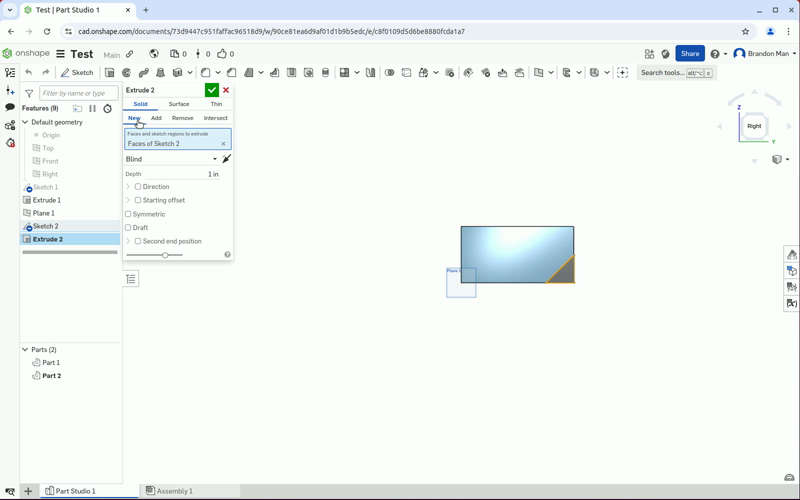
key(tab, 4)
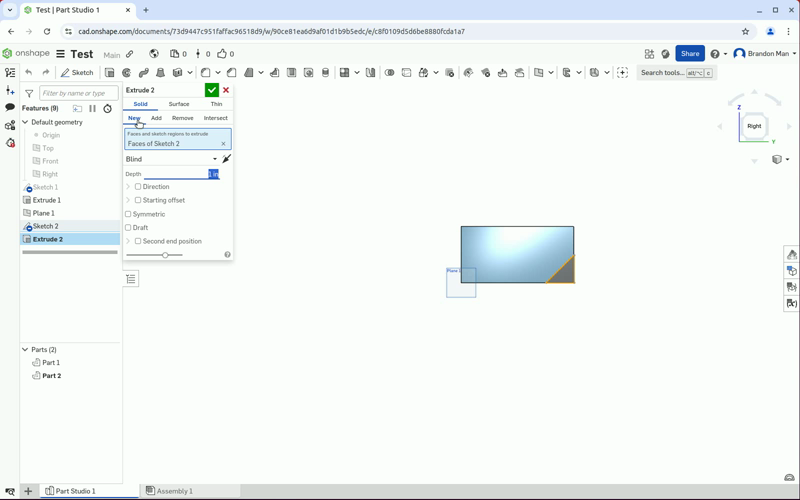
text(6.018)
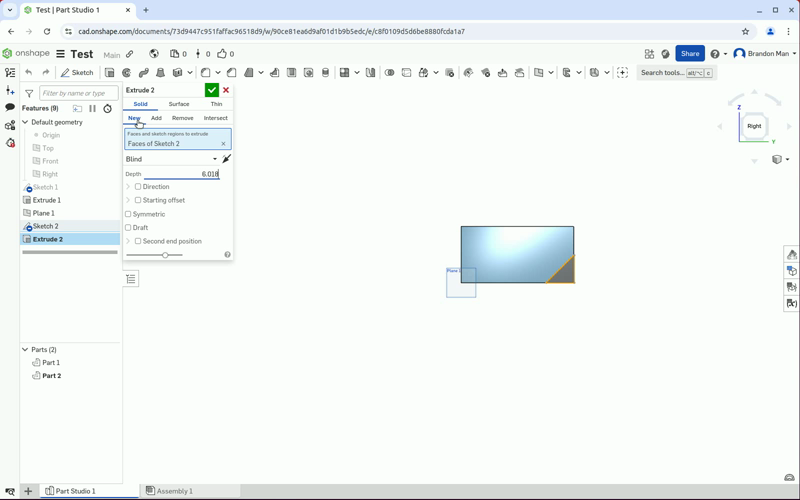
key(enter)
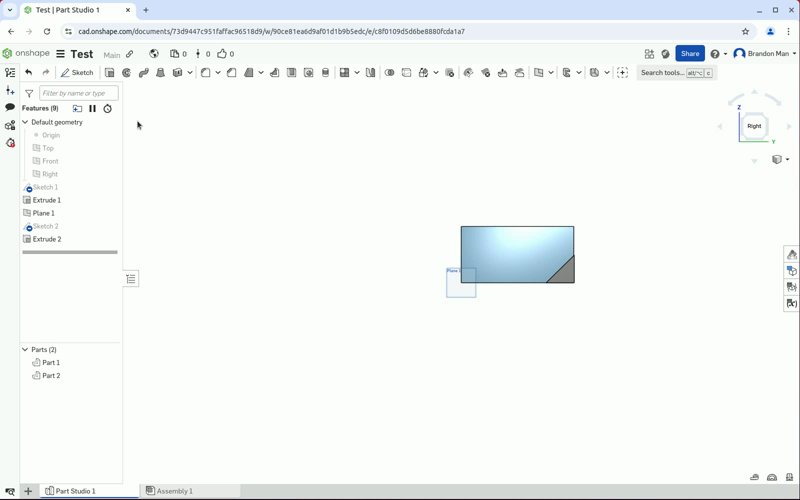
key(shift+h)
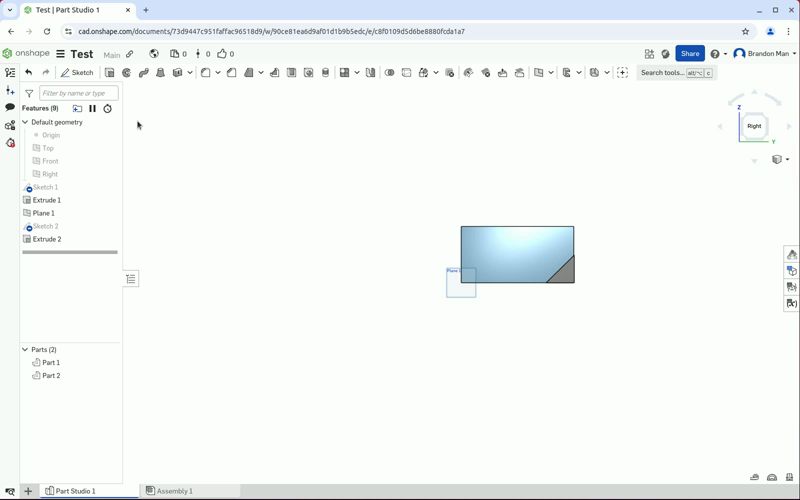
key(shift+h)
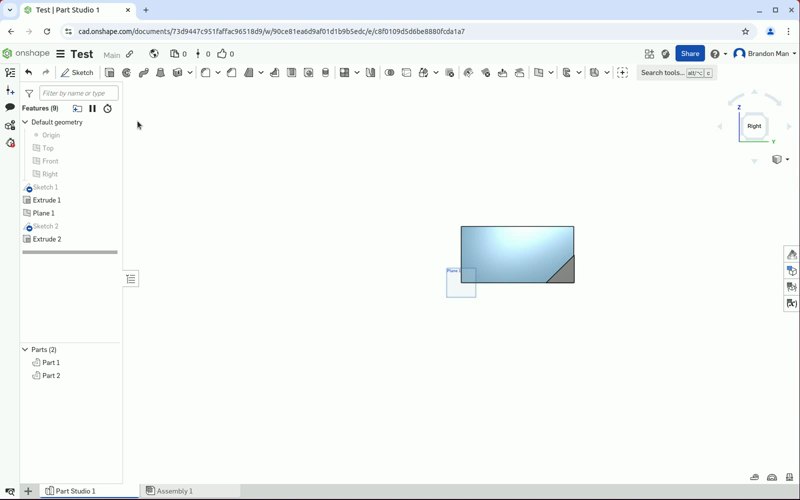
mouse_move(73, 189)
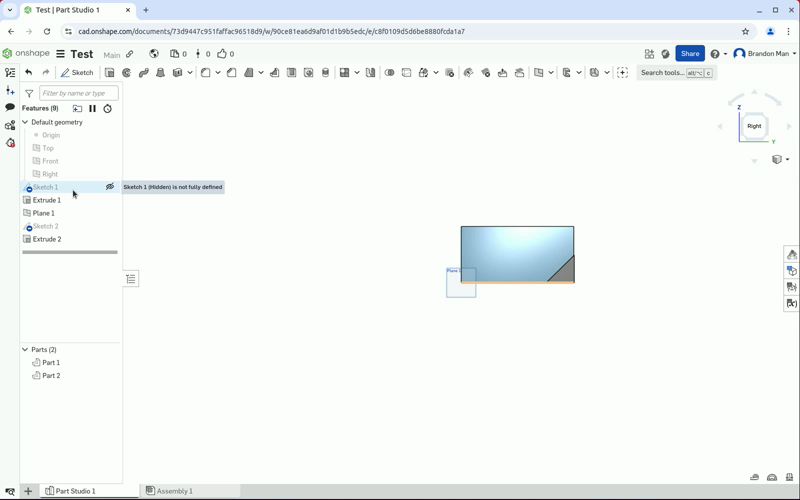
click(73, 189)
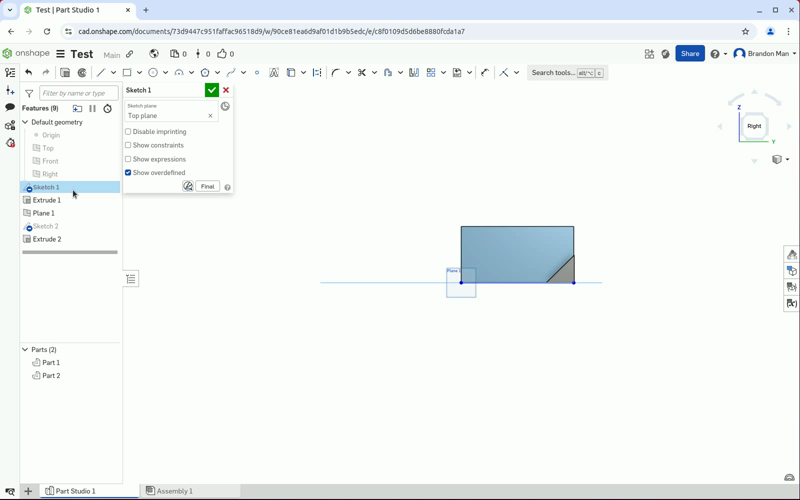
mouse_move(229, 92)
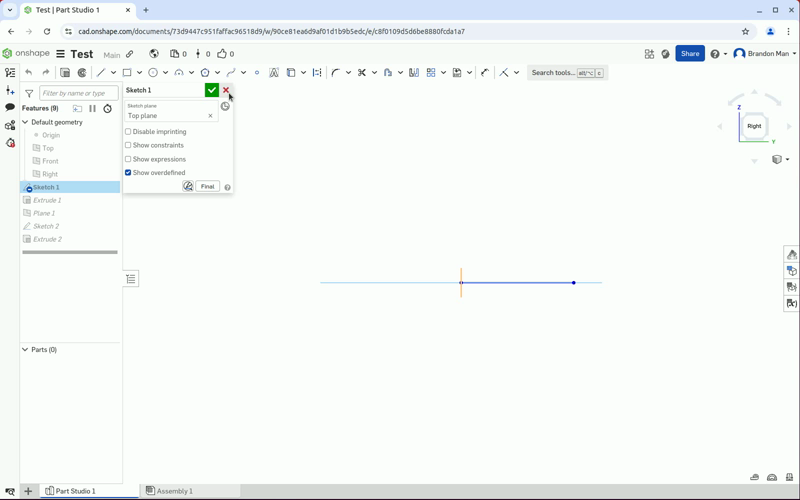
click(229, 92)
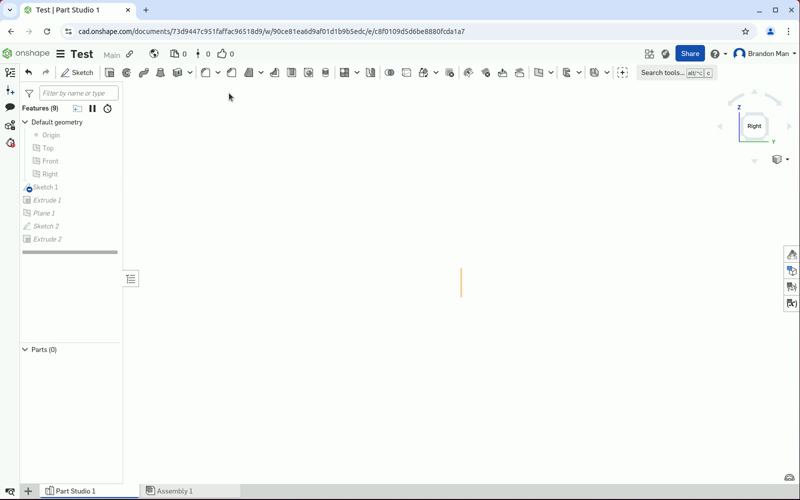
mouse_move(541, 75)
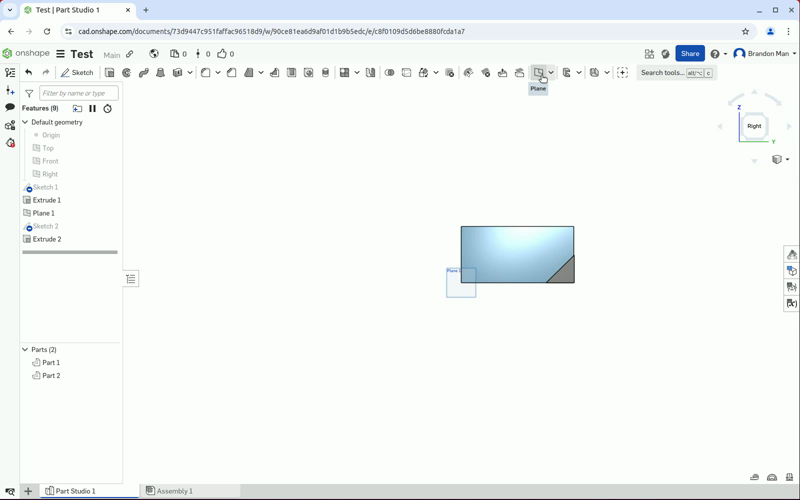
click(541, 75)
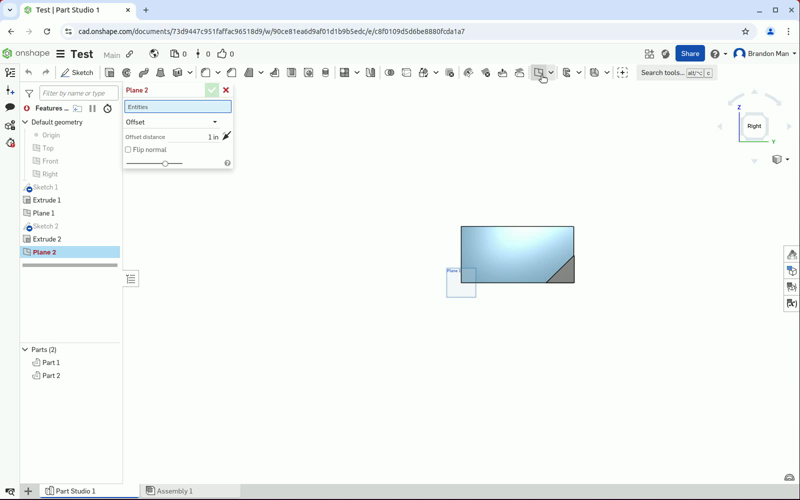
mouse_move(73, 176)
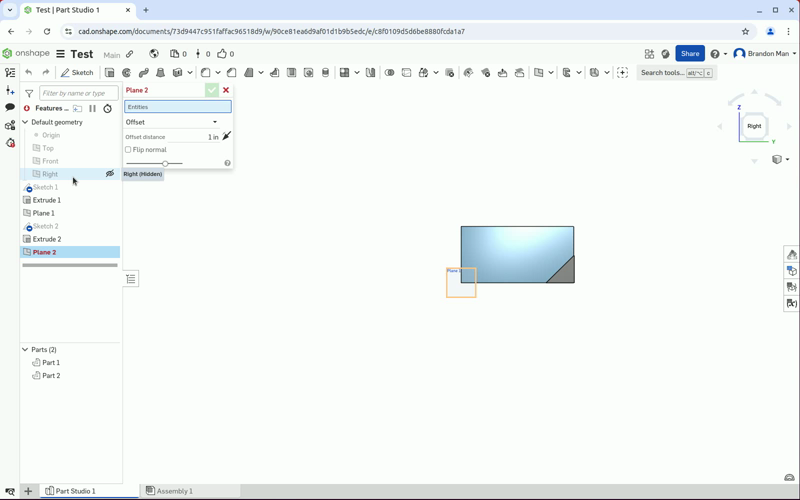
click(73, 176)
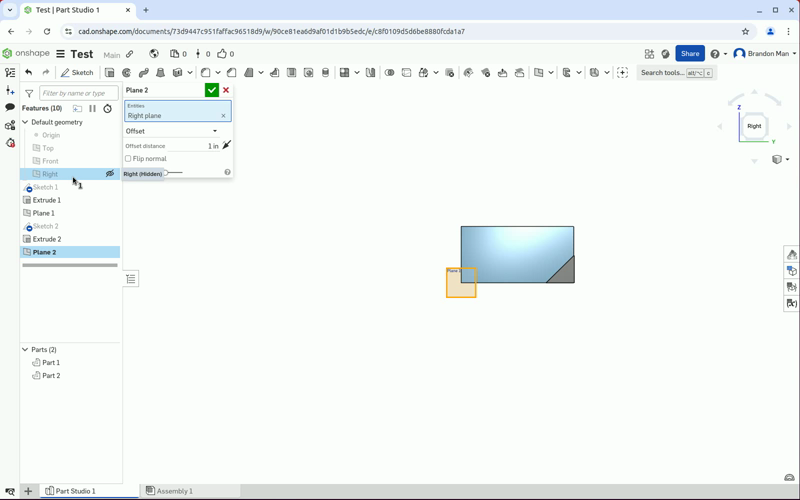
key(tab, 2)
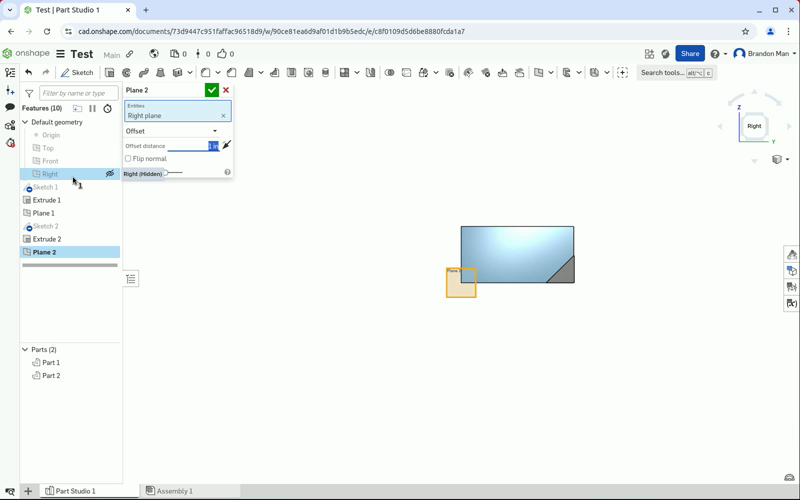
text(17.562)
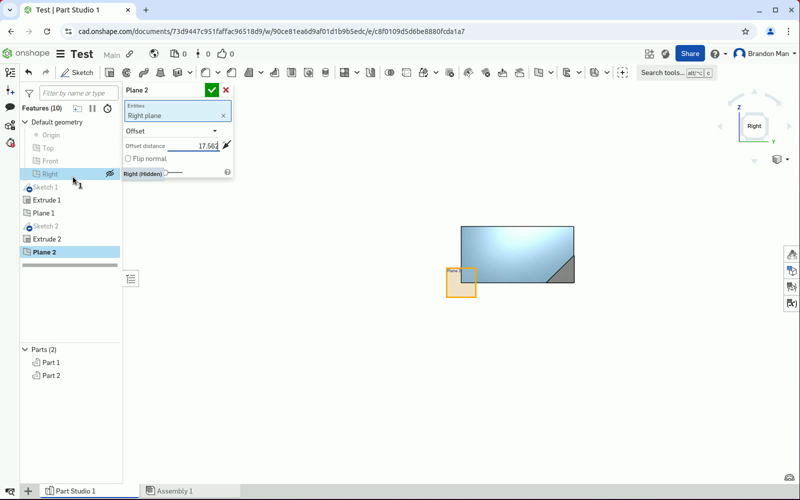
key(enter, 2)
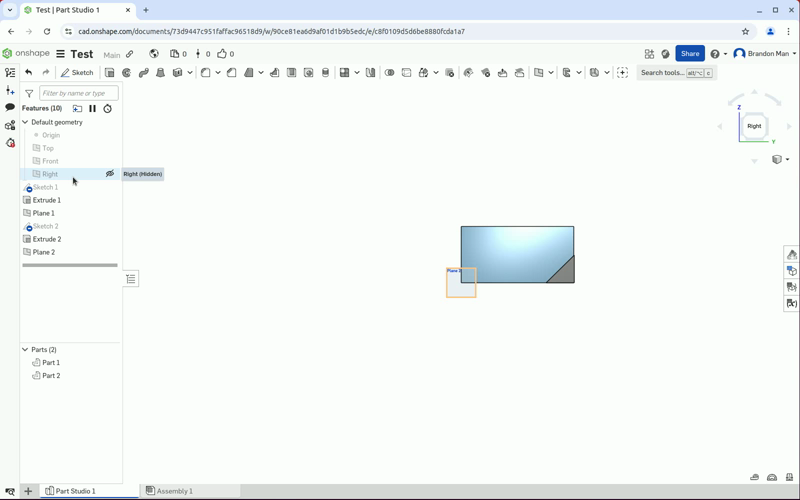
key(shift+s)
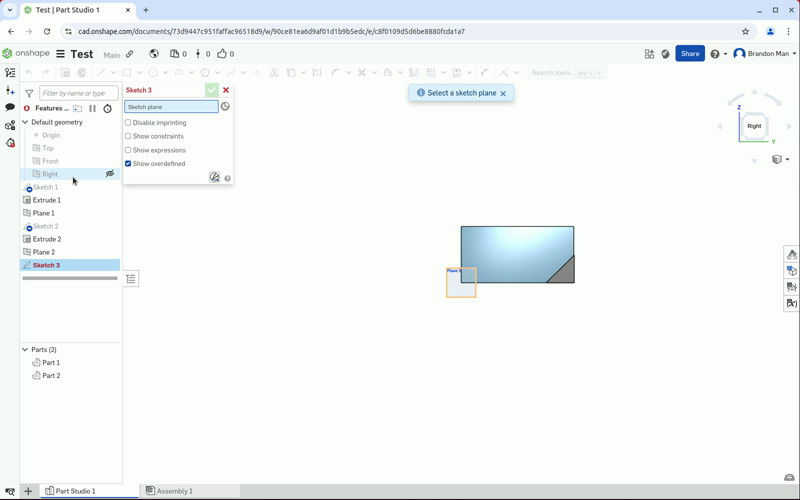
mouse_move(73, 254)
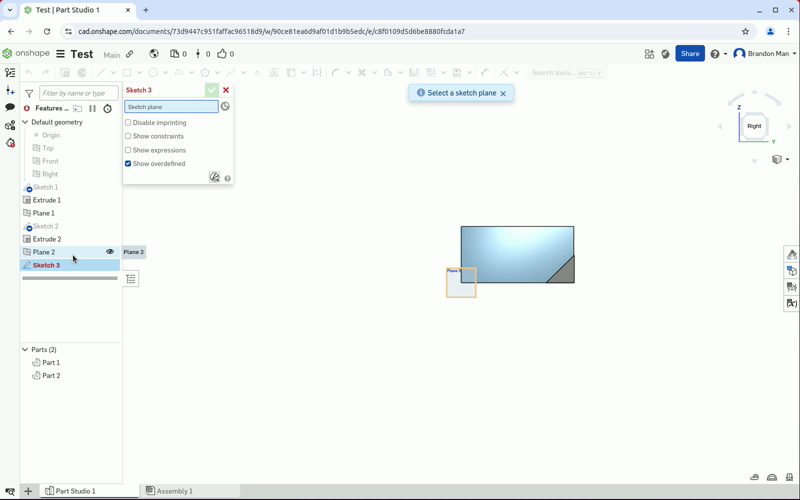
click(73, 254)
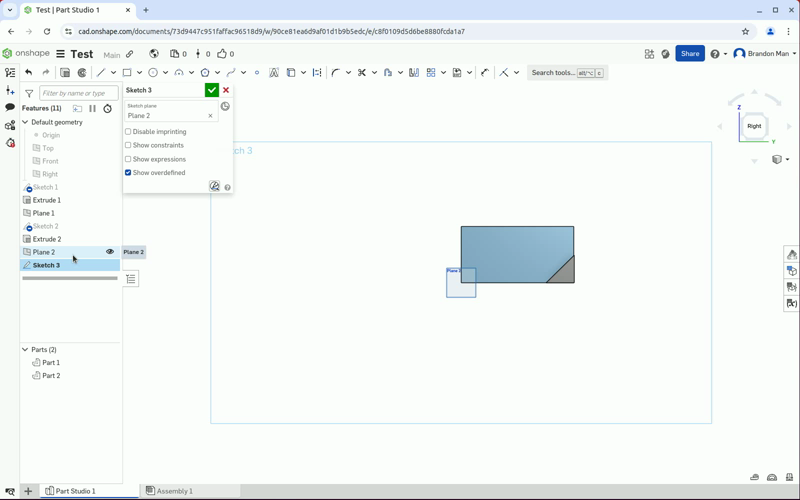
mouse_move(73, 352)
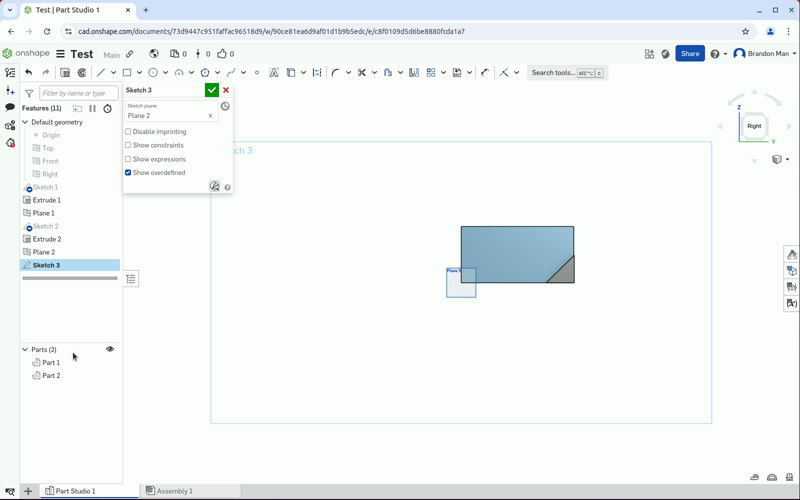
key(y)
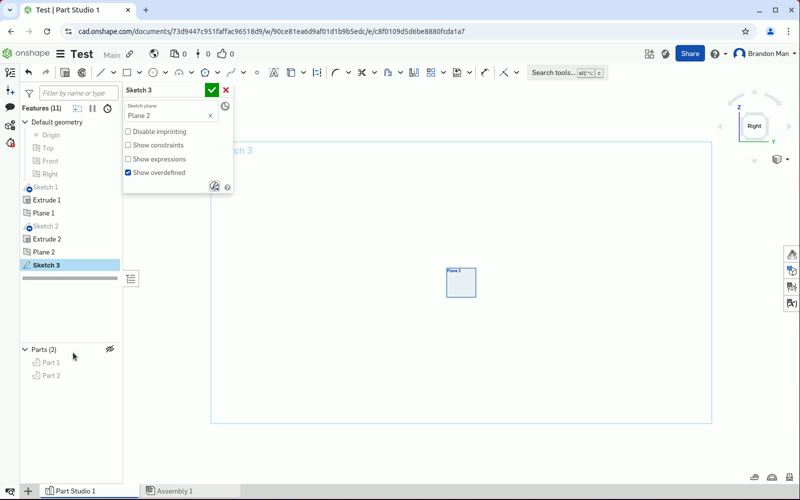
key(l)
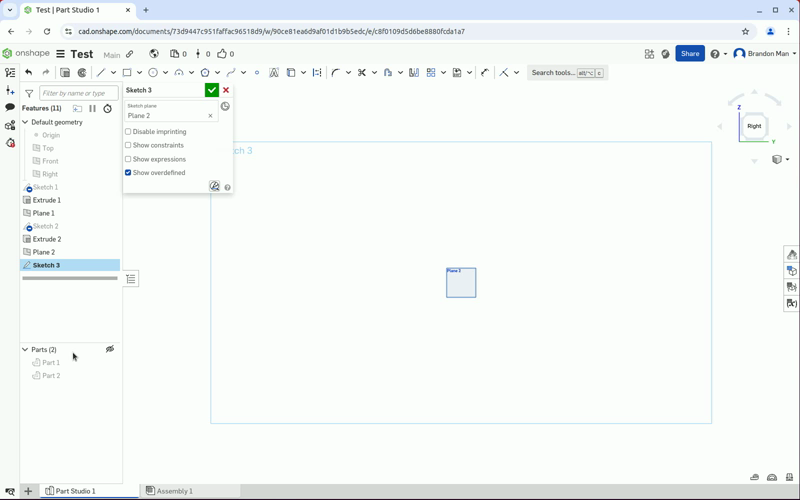
key_down(shift)
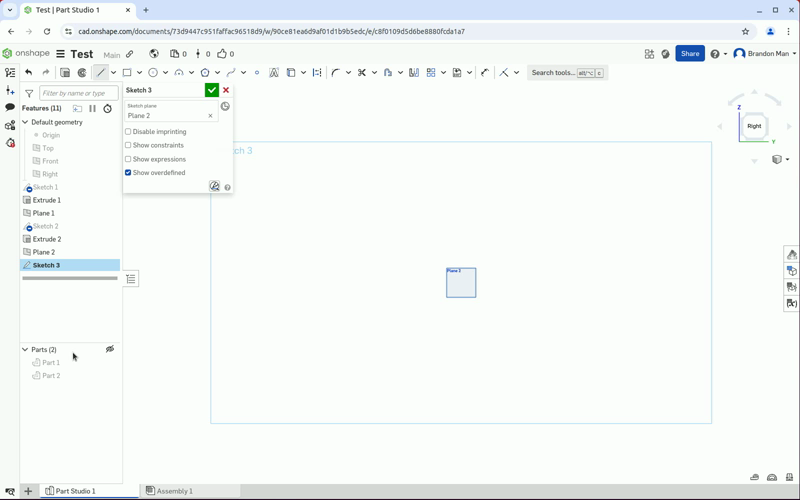
mouse_move(546, 282)
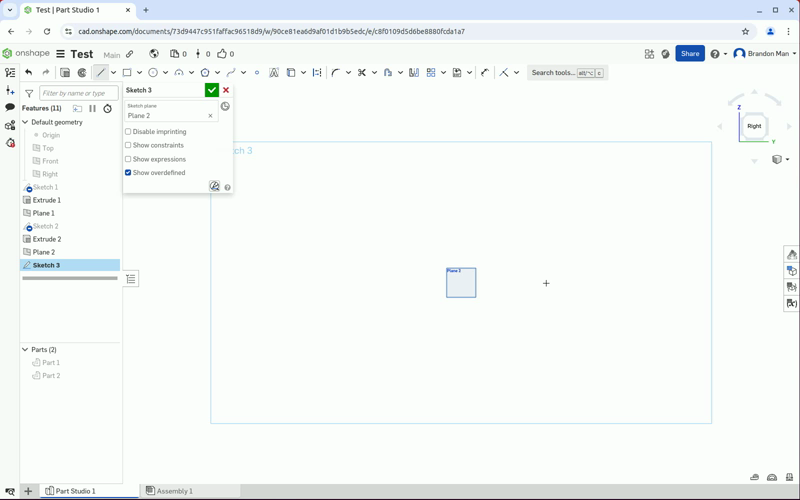
click(546, 282)
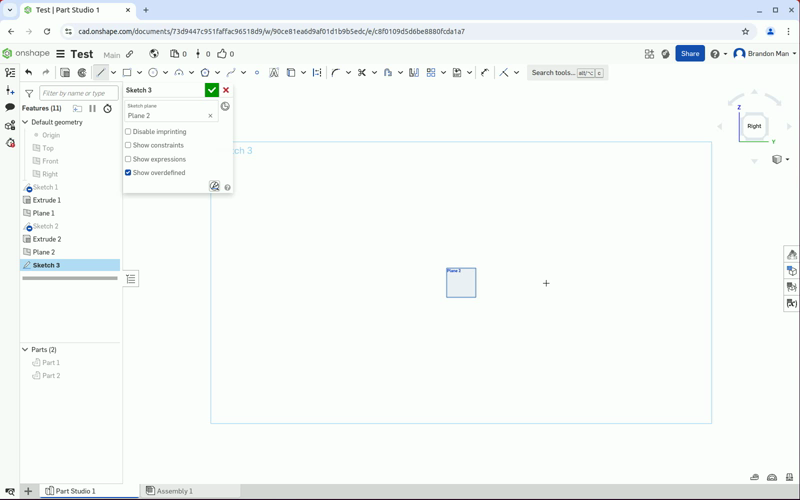
key_up(shift)
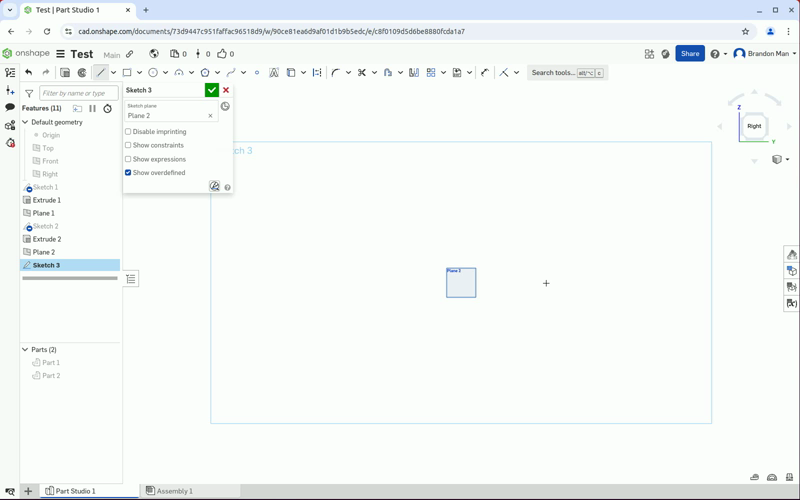
key_down(shift)
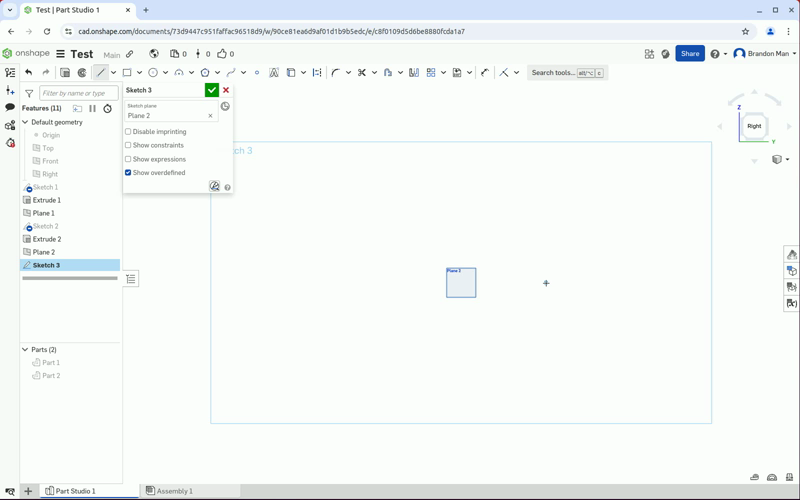
mouse_move(576, 282)
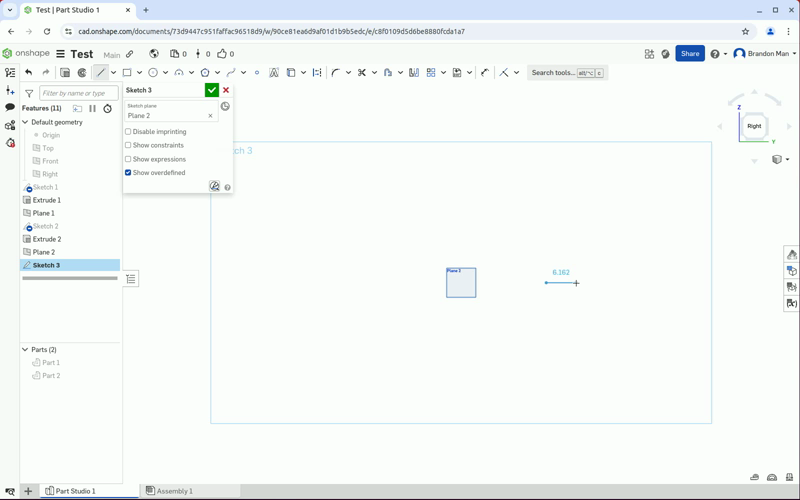
mouse_move(573, 255)
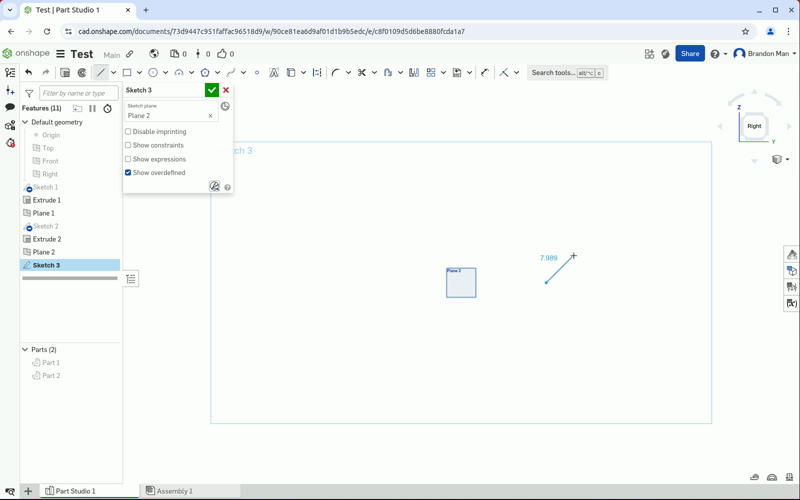
click(573, 255)
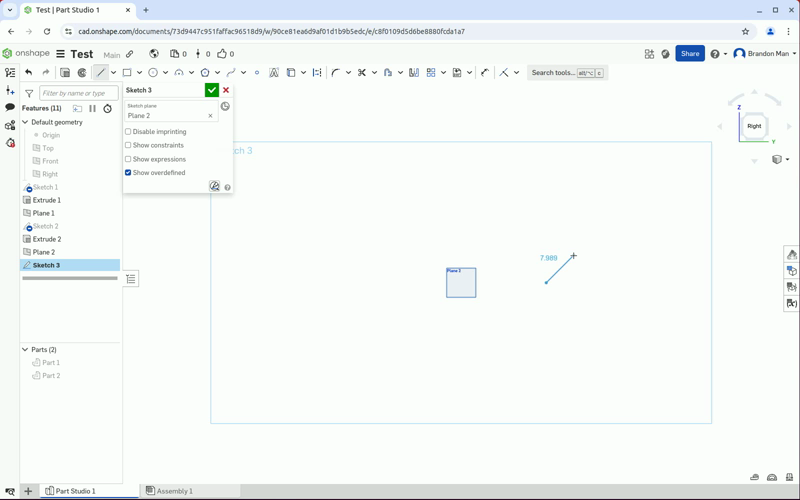
key_up(shift)
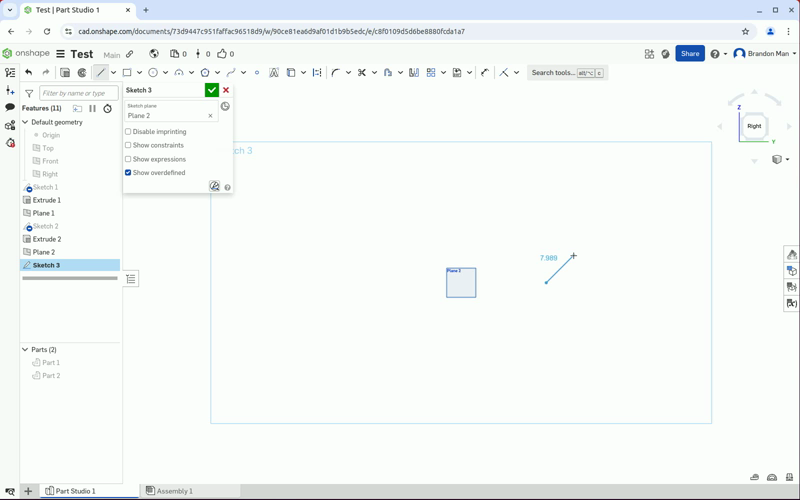
key_down(shift)
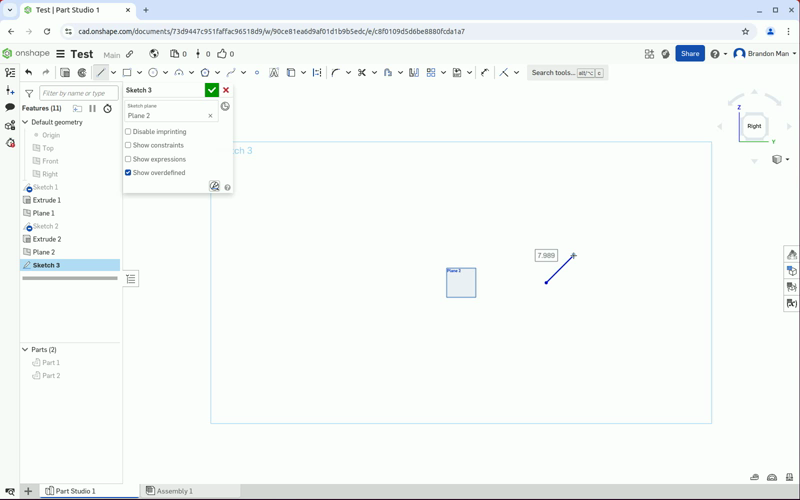
mouse_move(589, 255)
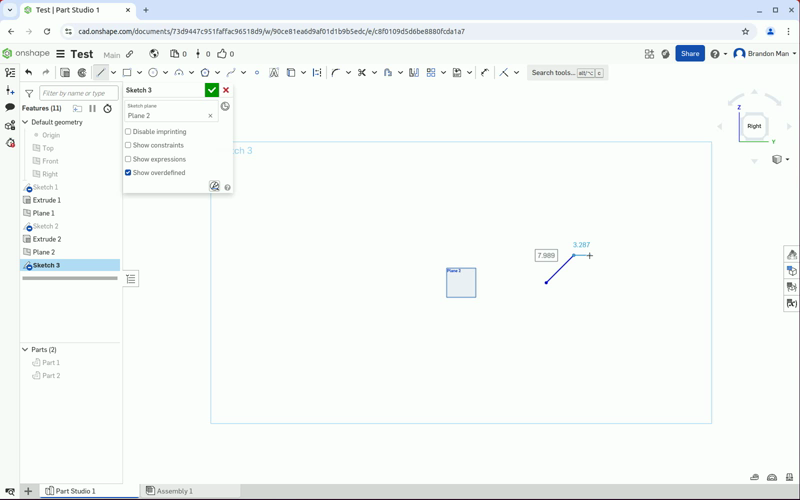
mouse_move(573, 226)
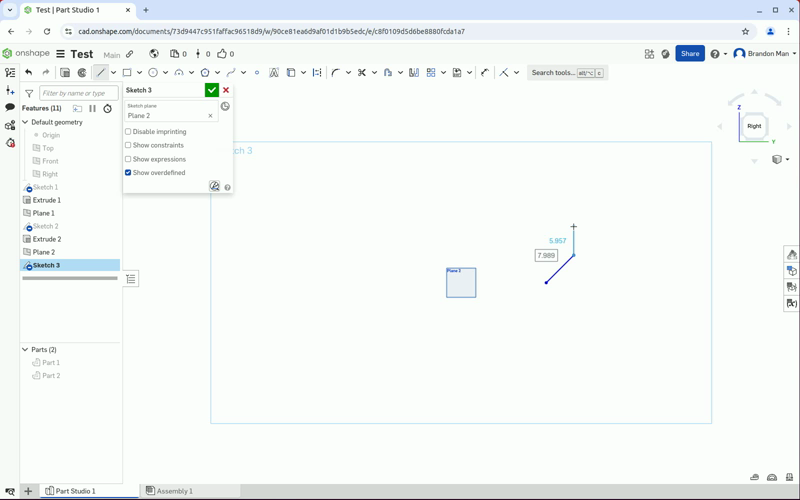
click(573, 226)
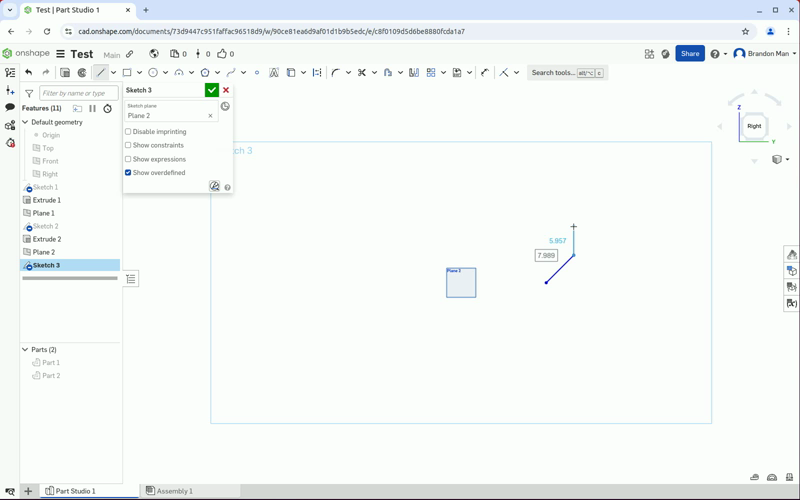
key_up(shift)
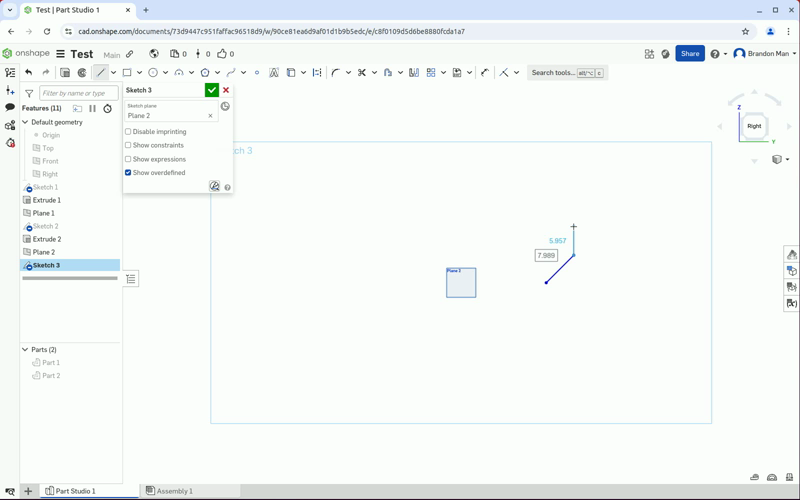
key_down(shift)
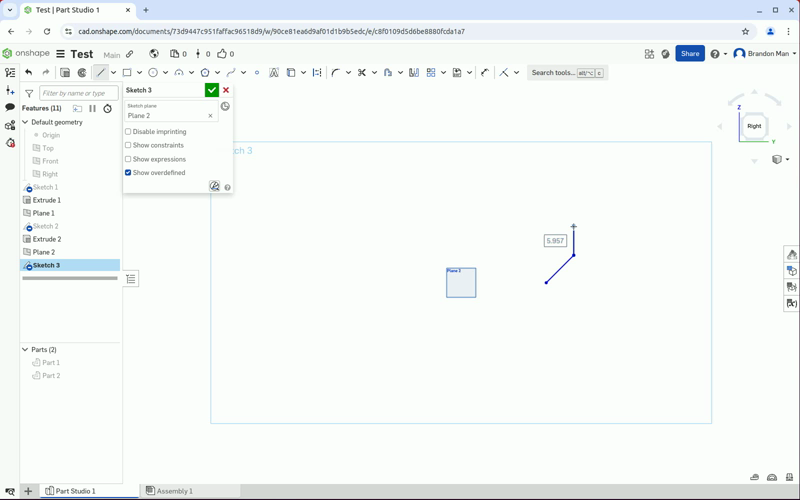
mouse_move(589, 226)
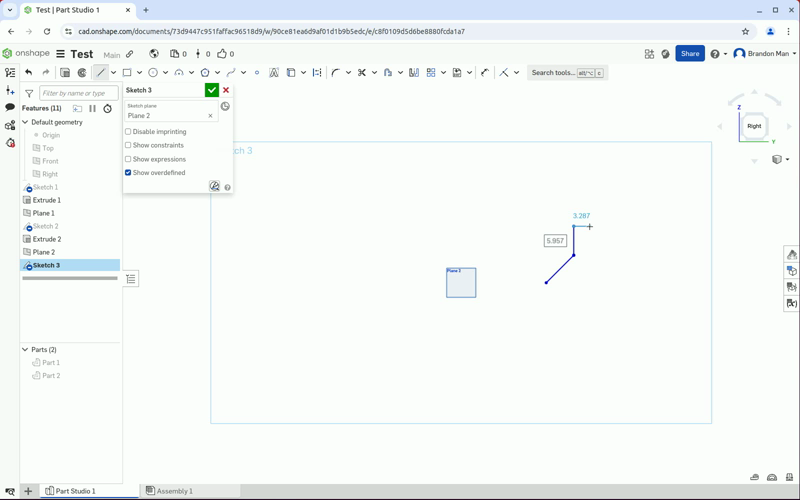
mouse_move(546, 226)
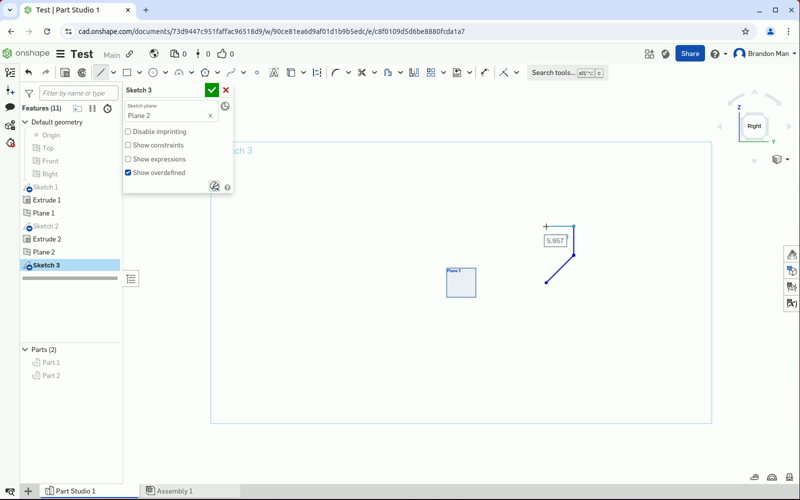
click(546, 226)
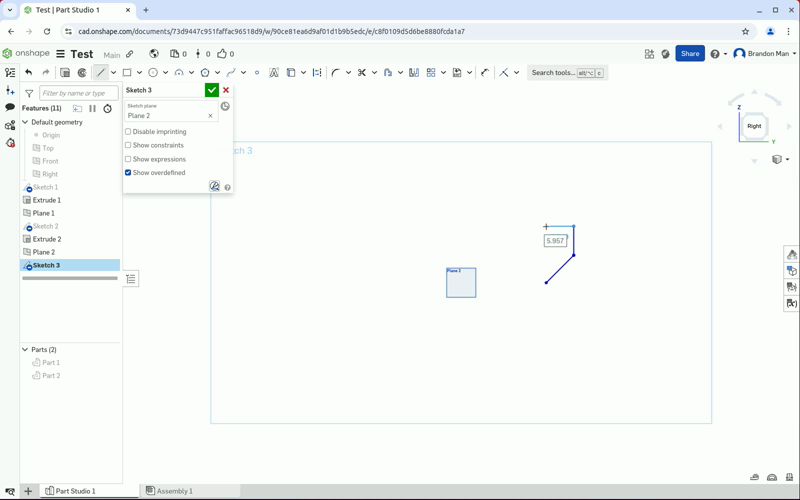
key_up(shift)
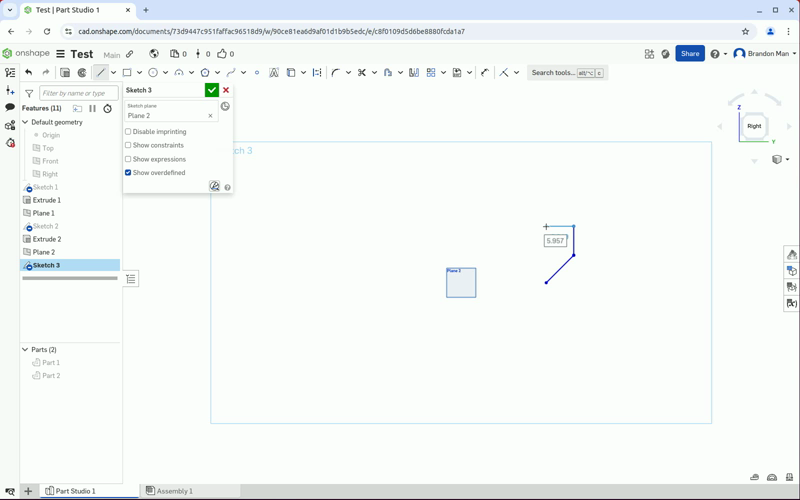
mouse_move(576, 226)
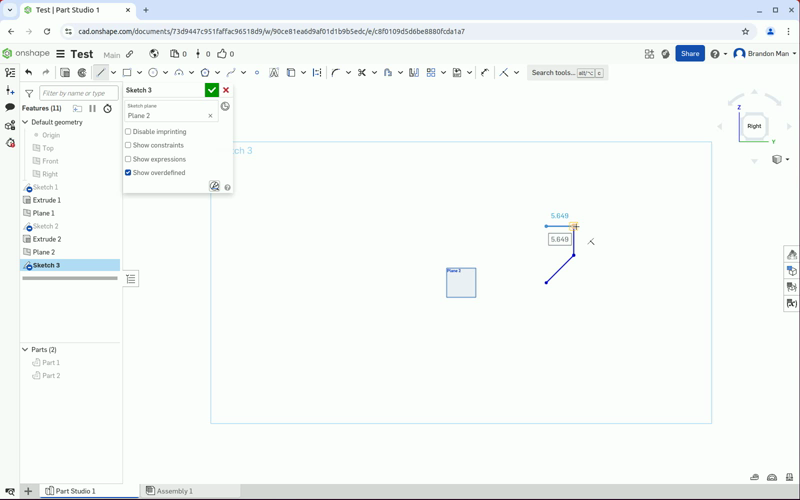
key_down(shift)
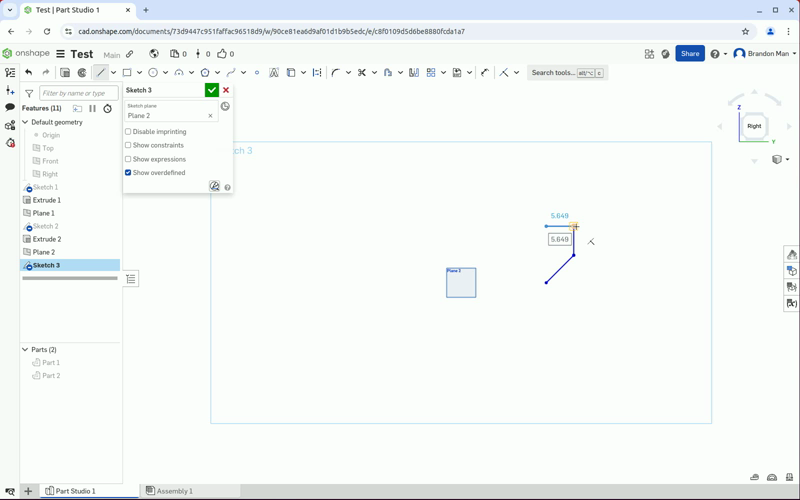
mouse_move(546, 282)
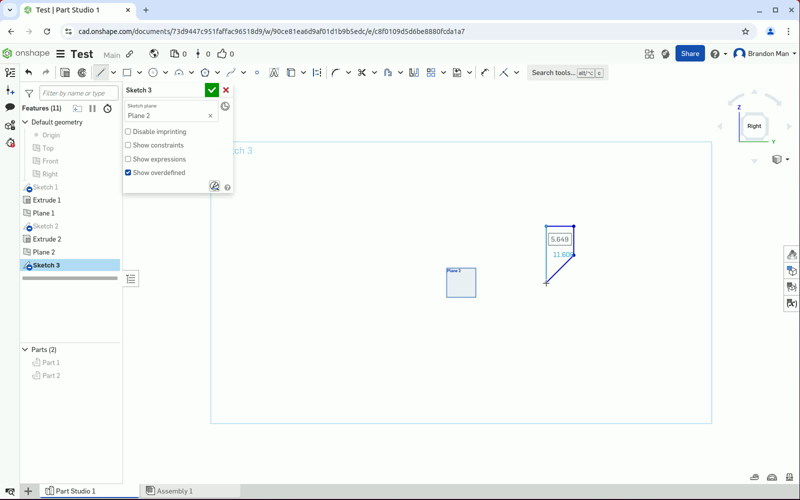
key_up(shift)
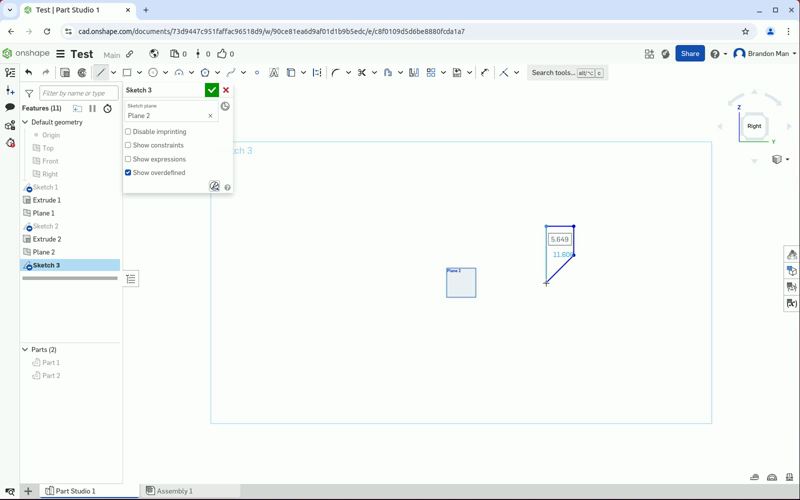
click(546, 282)
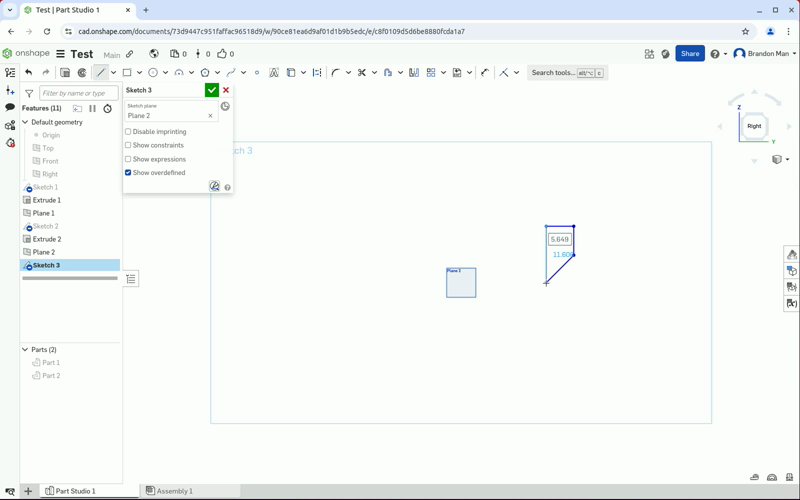
key(esc)
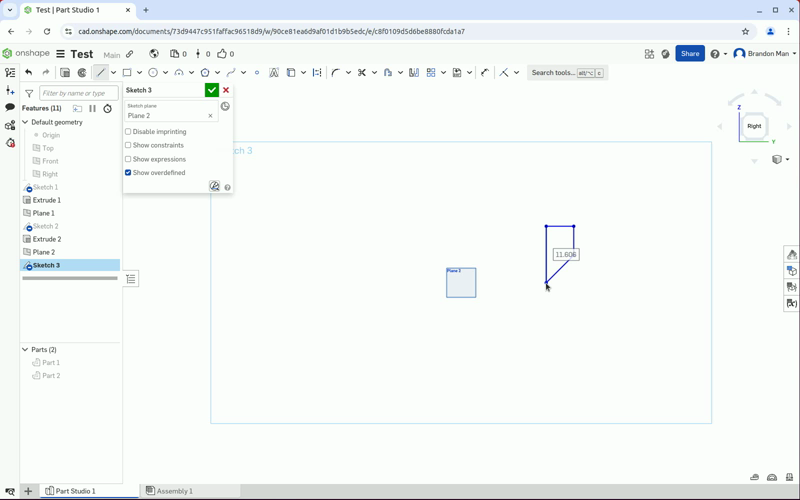
mouse_move(562, 229)
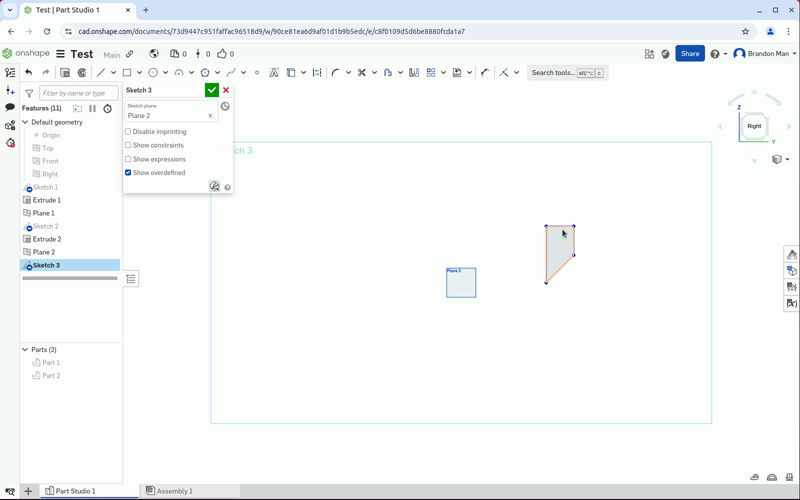
scroll(6)
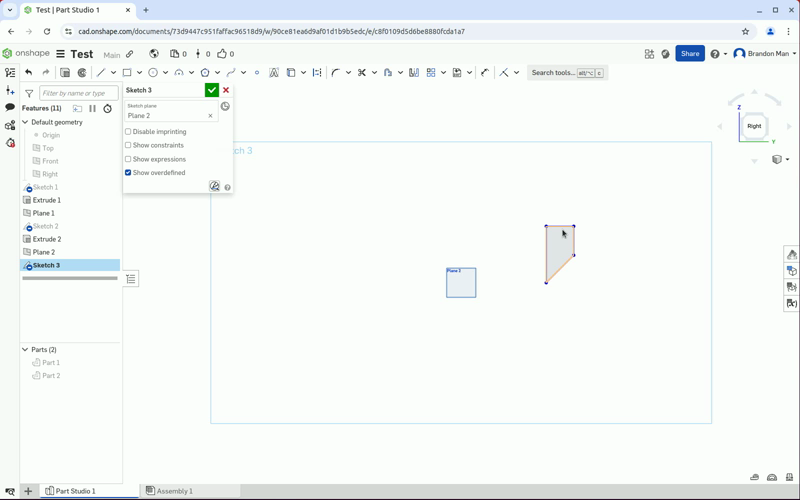
scroll(6)
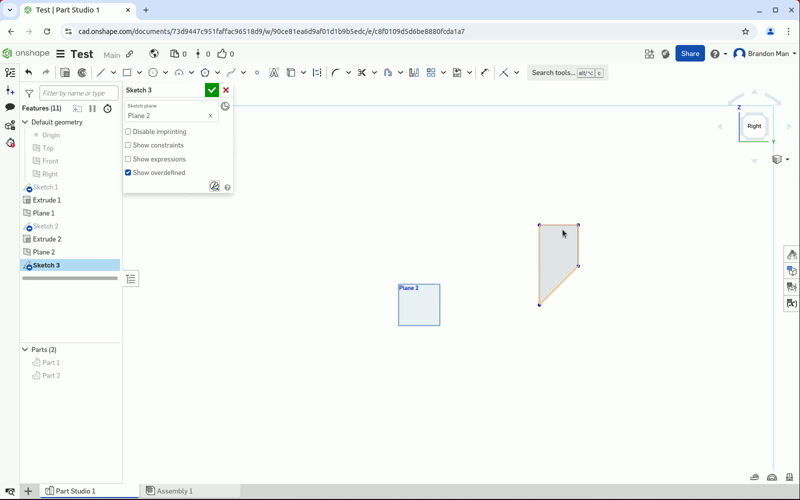
scroll(6)
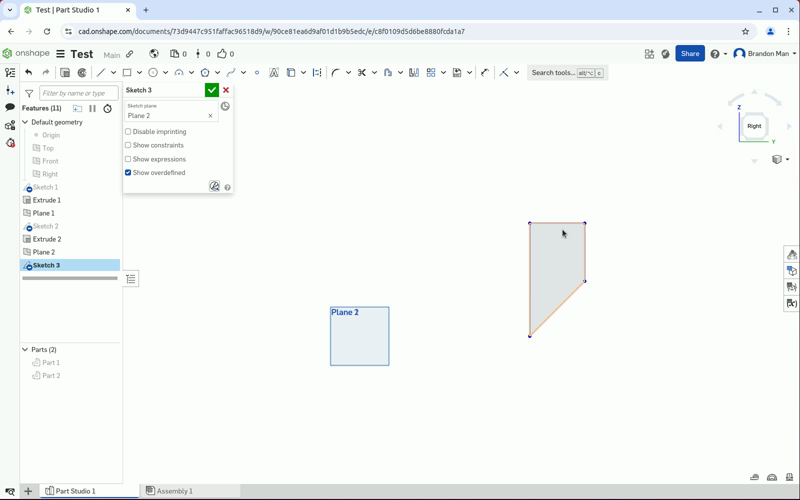
scroll(6)
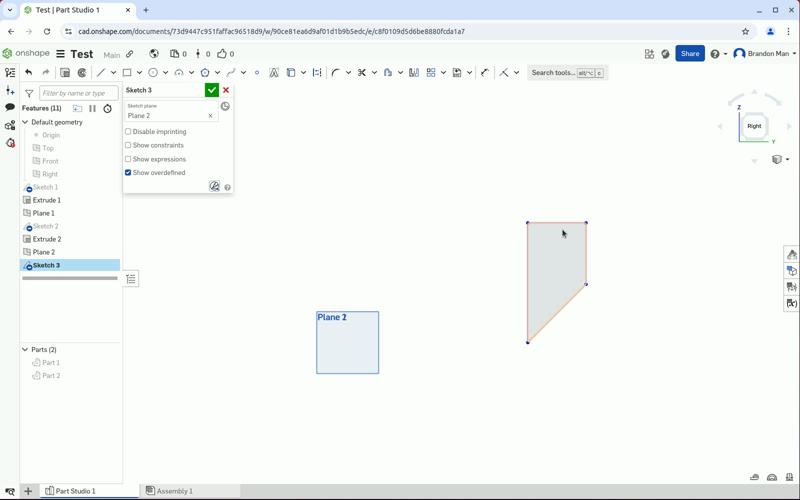
scroll(6)
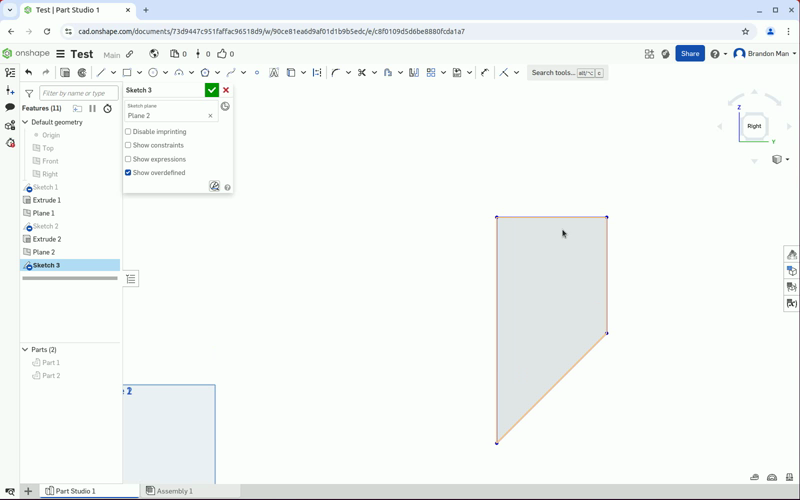
scroll(6)
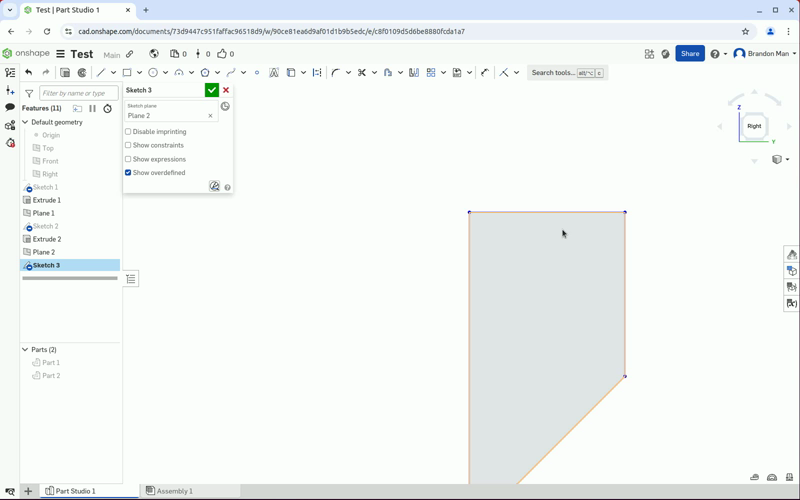
scroll(6)
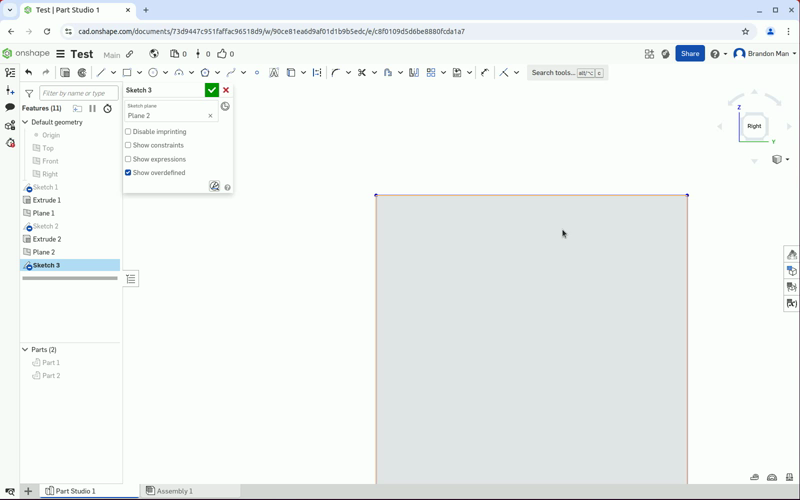
click(562, 229)
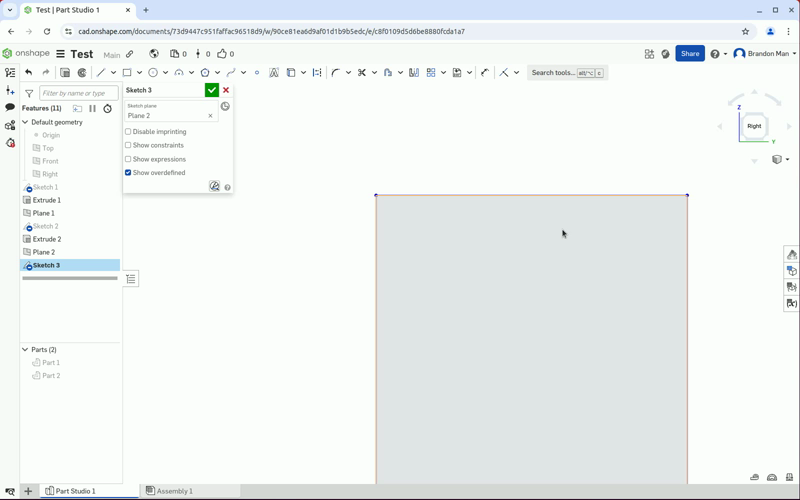
scroll(-6)
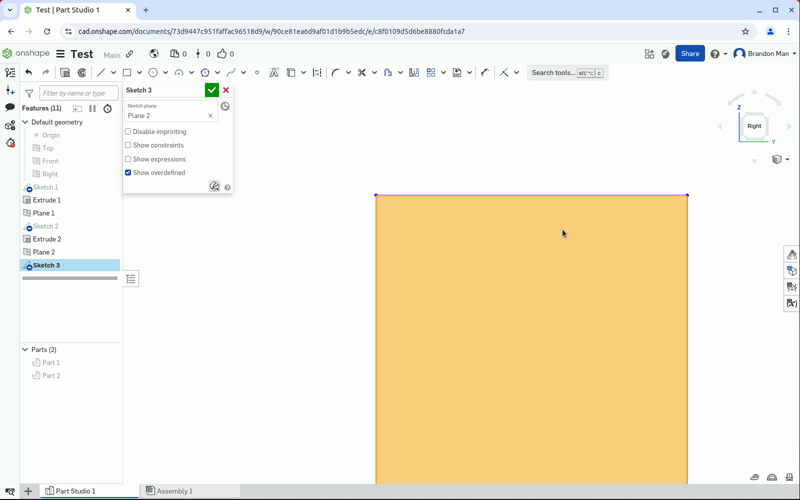
scroll(-6)
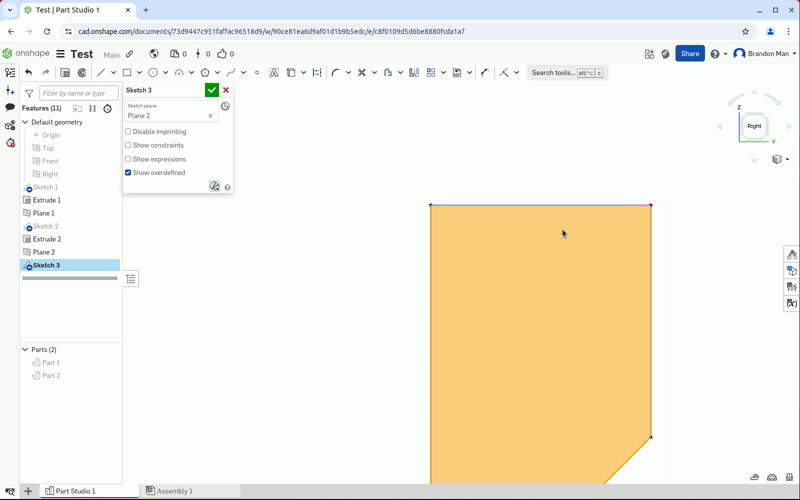
scroll(-6)
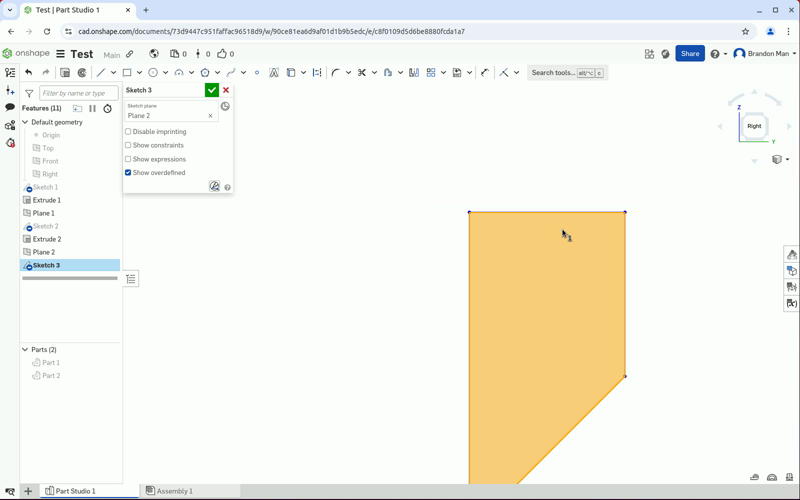
scroll(-6)
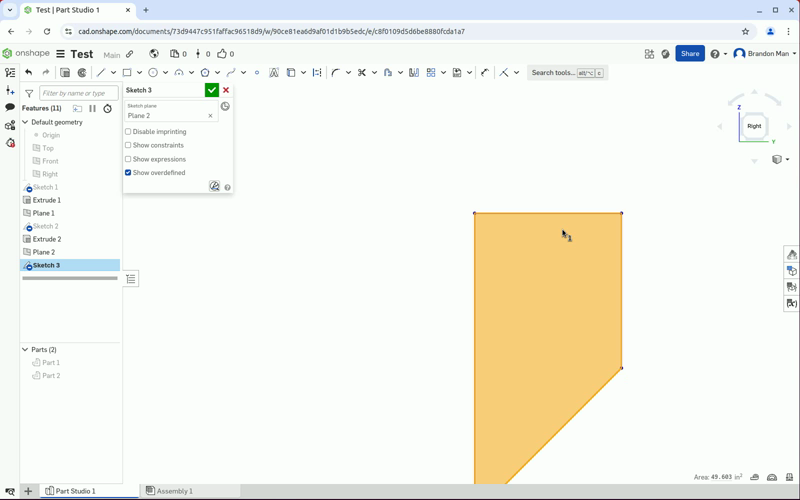
scroll(-6)
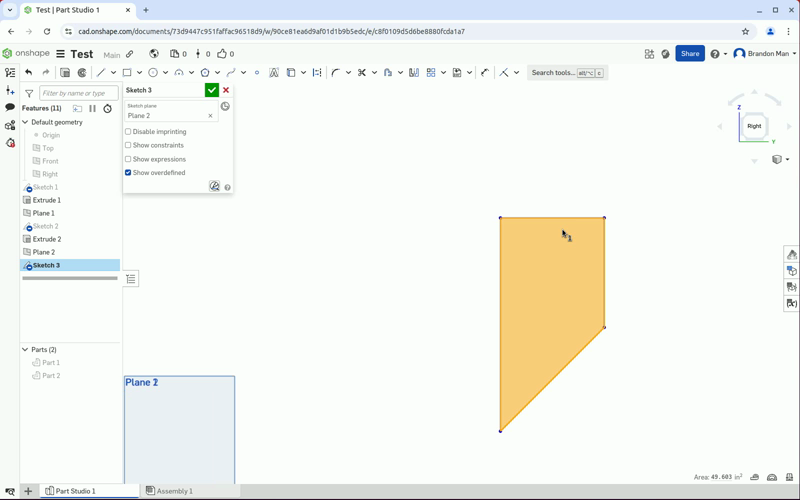
scroll(-6)
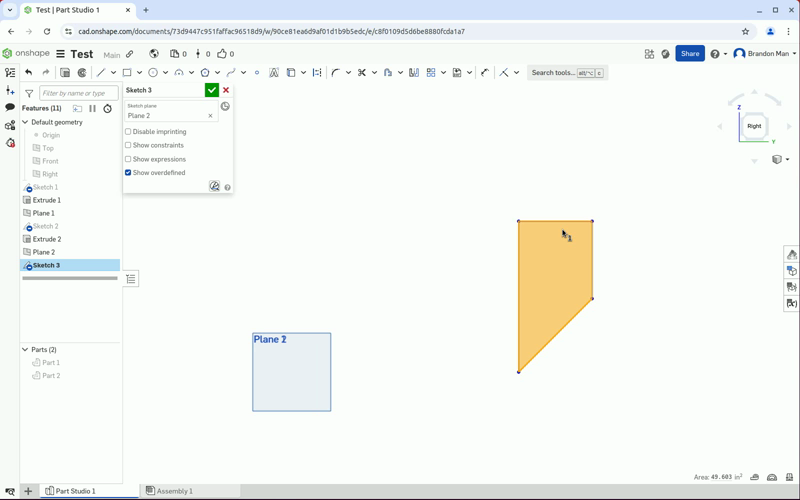
scroll(-6)
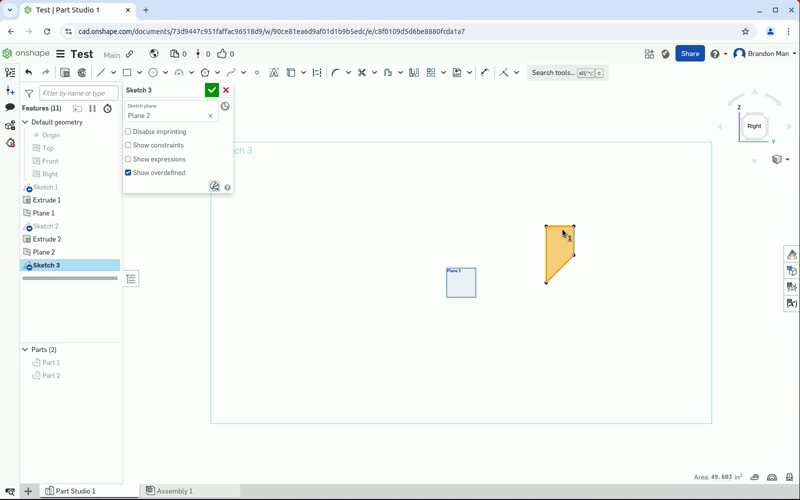
mouse_move(73, 352)
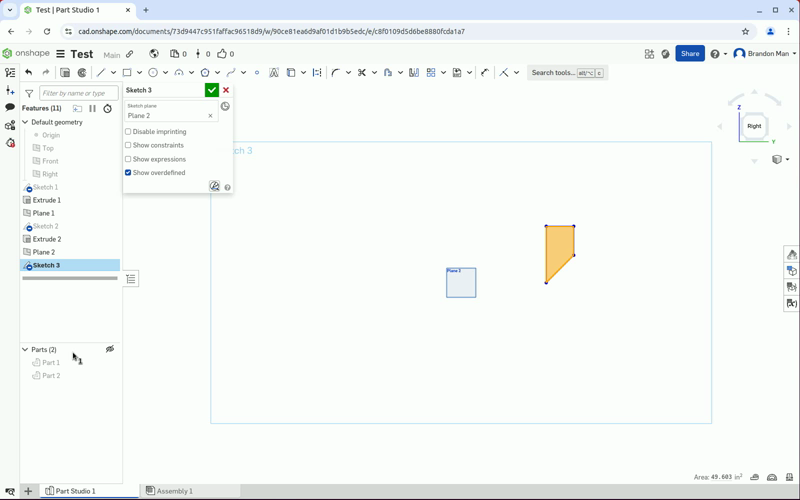
key(shift+y)
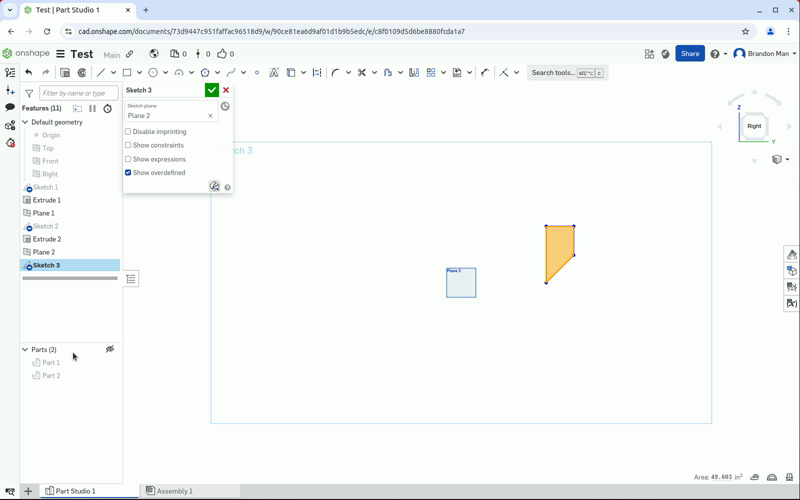
key(shift+e)
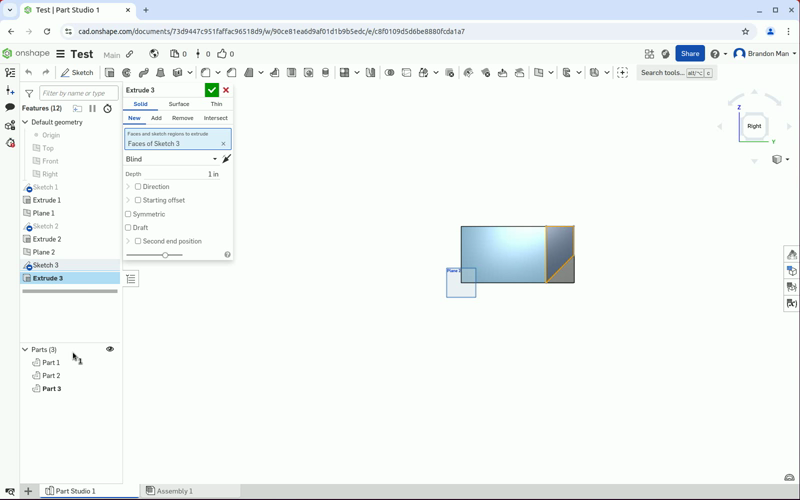
mouse_move(143, 106)
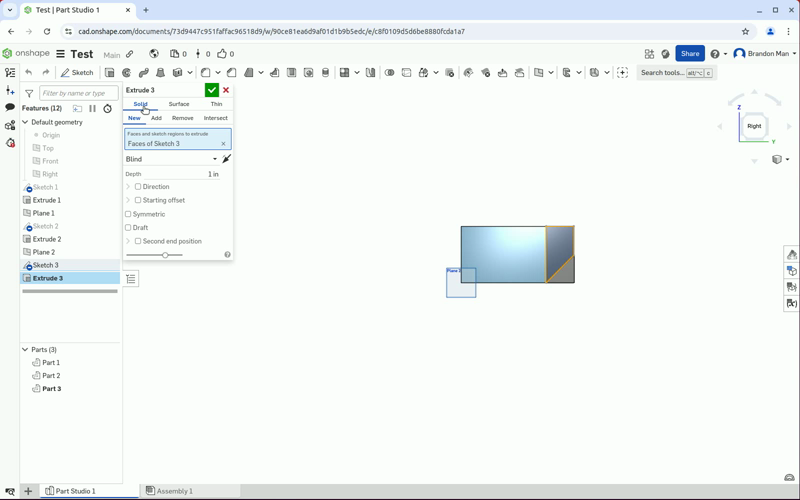
click(143, 106)
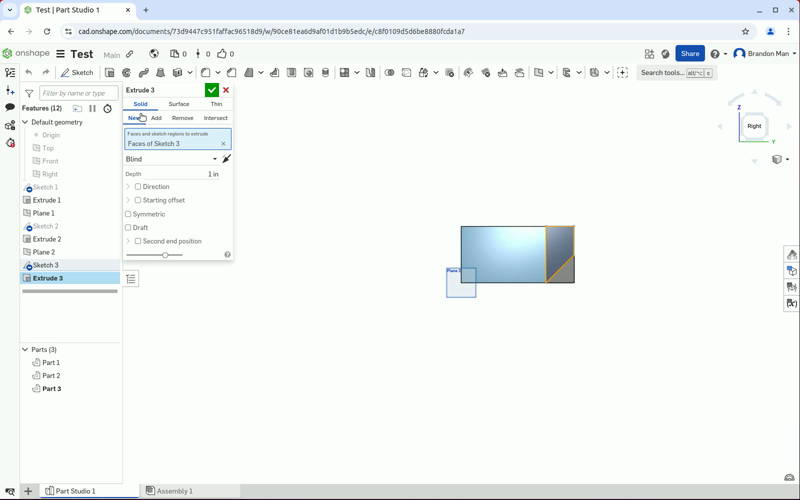
mouse_move(137, 120)
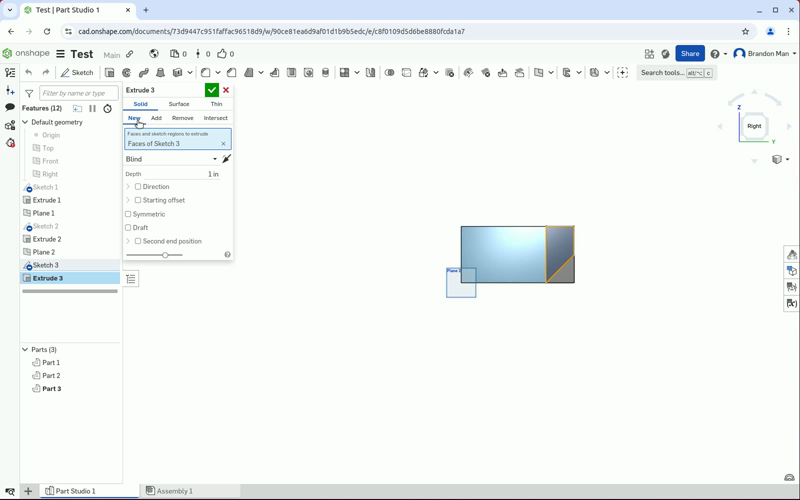
click(137, 120)
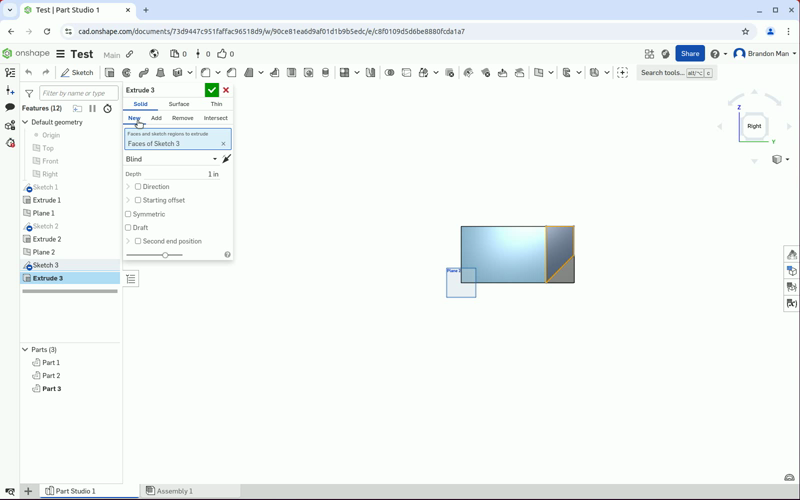
key(tab, 4)
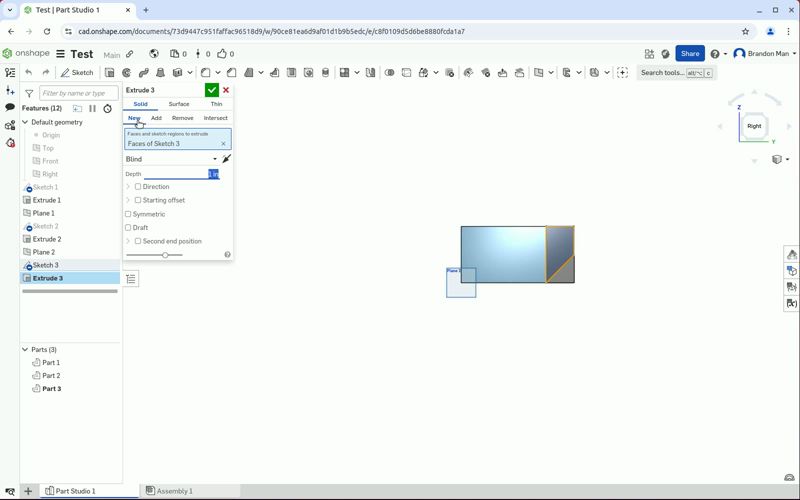
text(5.536)
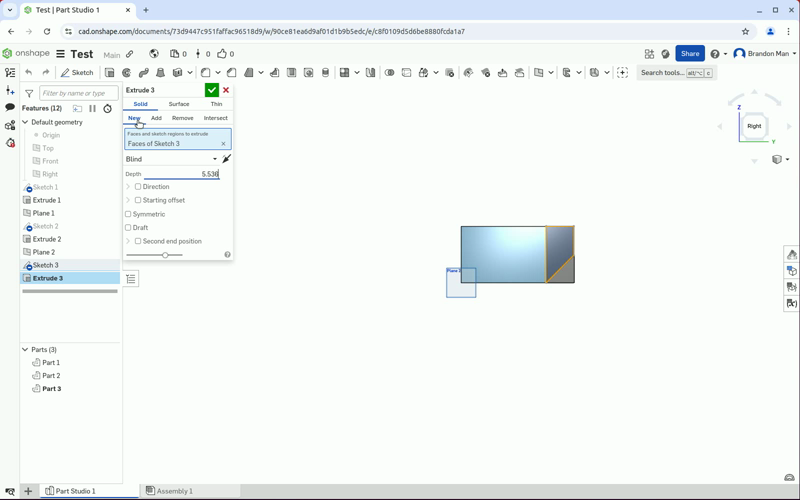
key(enter)
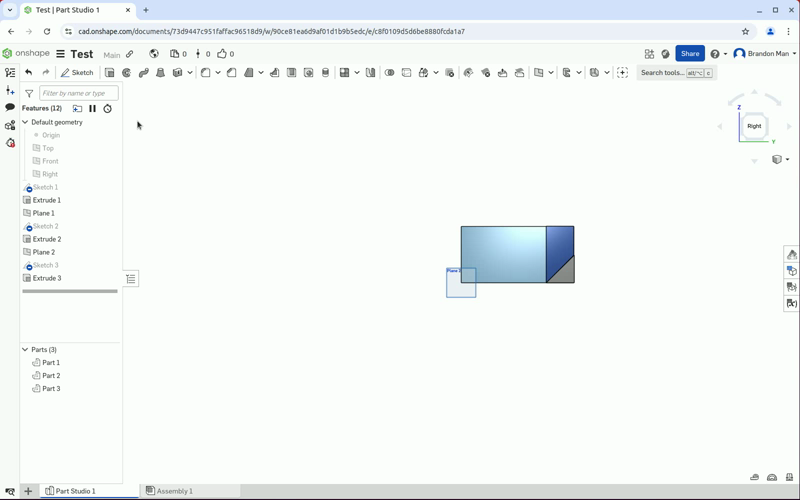
key(shift+h)
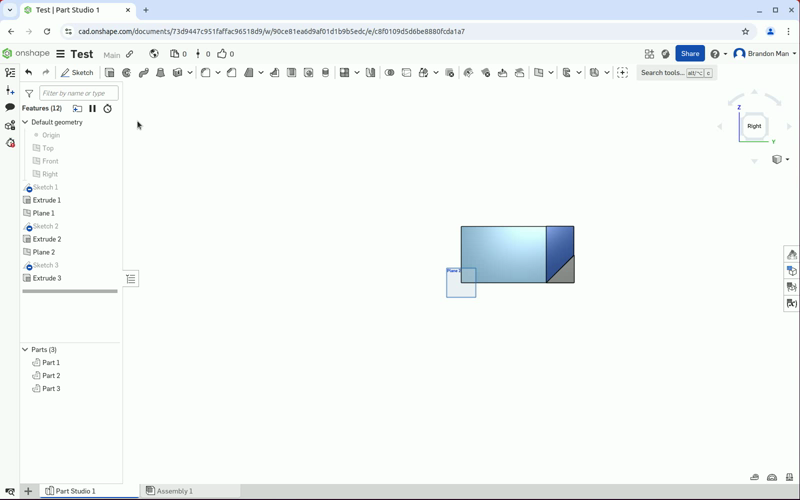
key(shift+h)
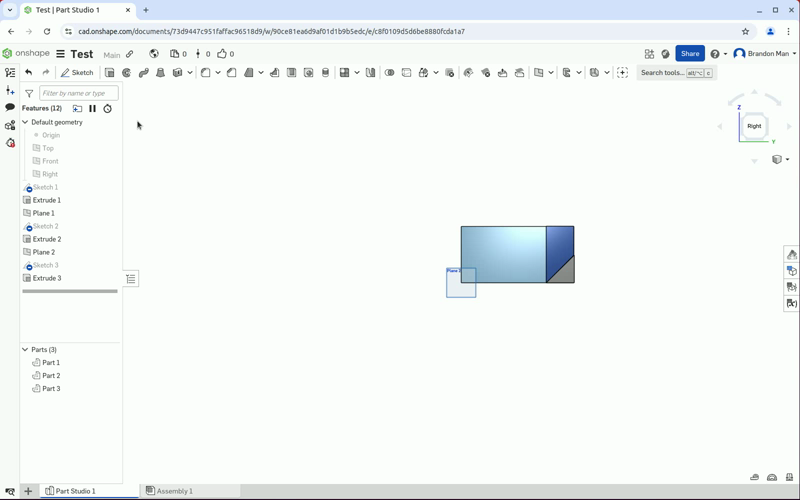
mouse_move(73, 189)
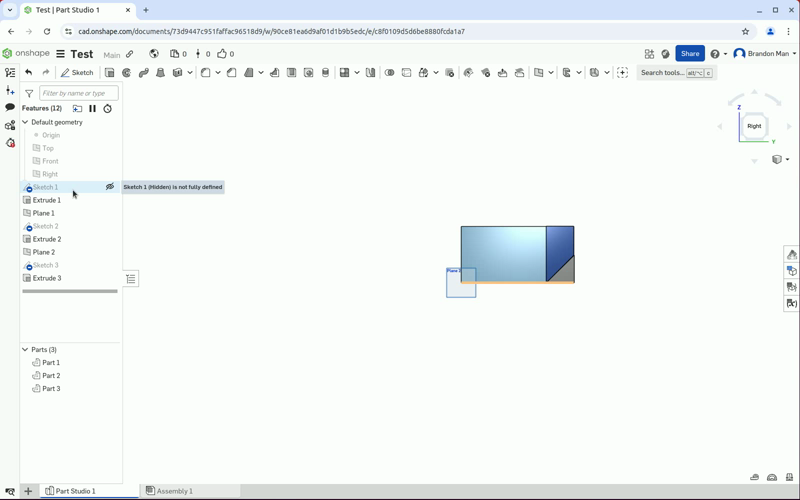
click(73, 189)
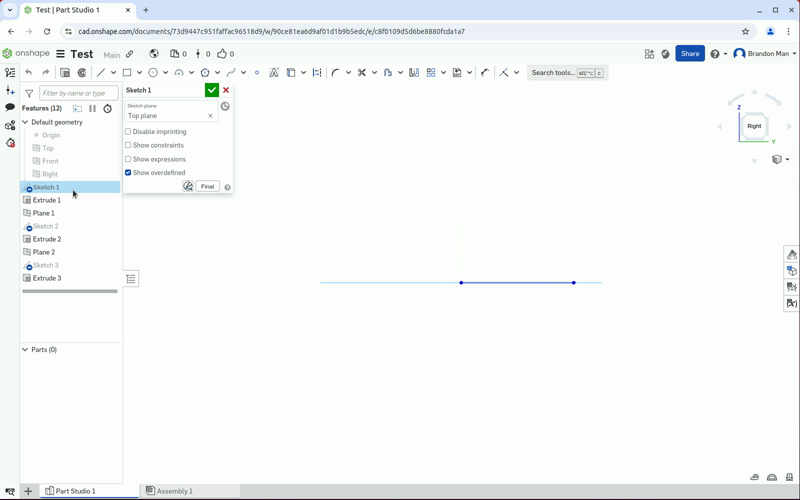
mouse_move(229, 92)
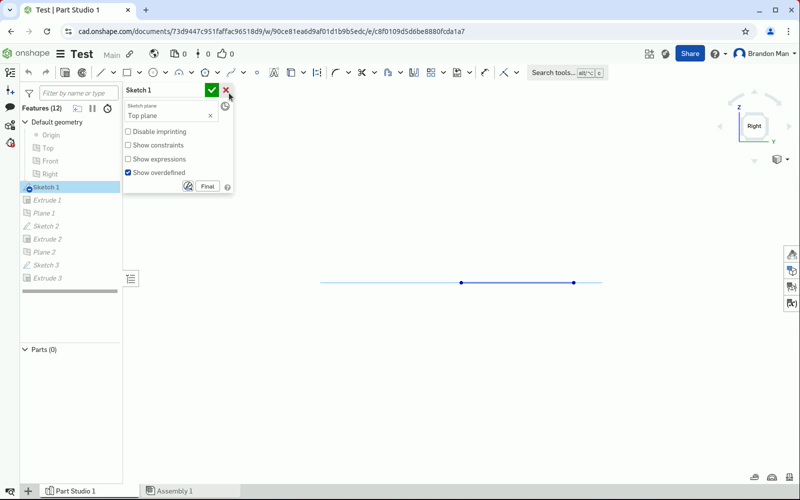
click(229, 92)
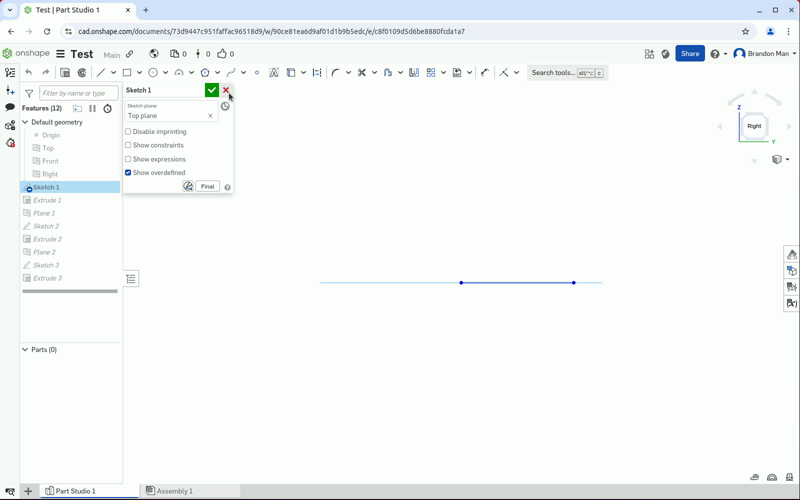
key(shift+s)
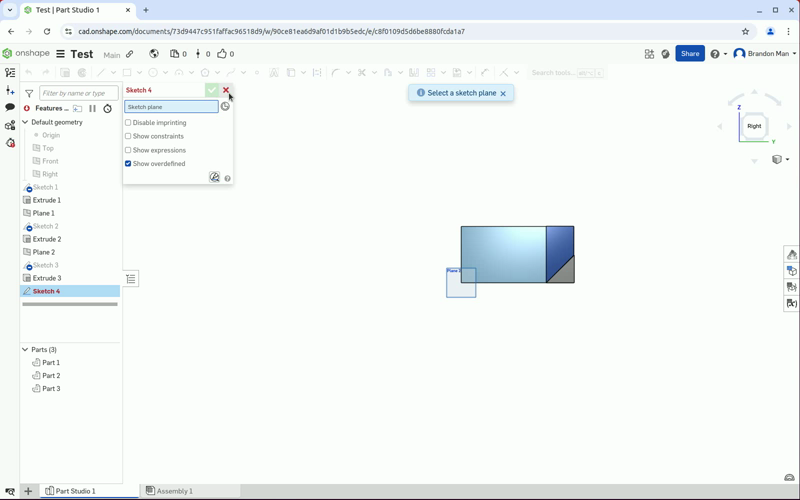
mouse_move(73, 254)
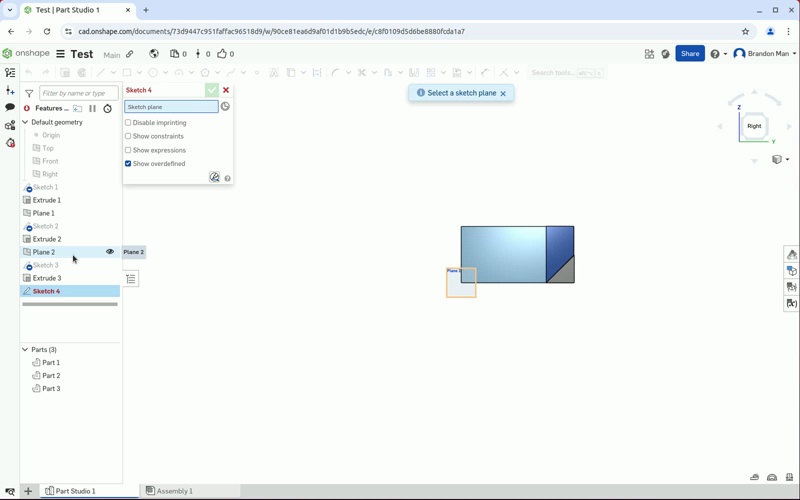
click(73, 254)
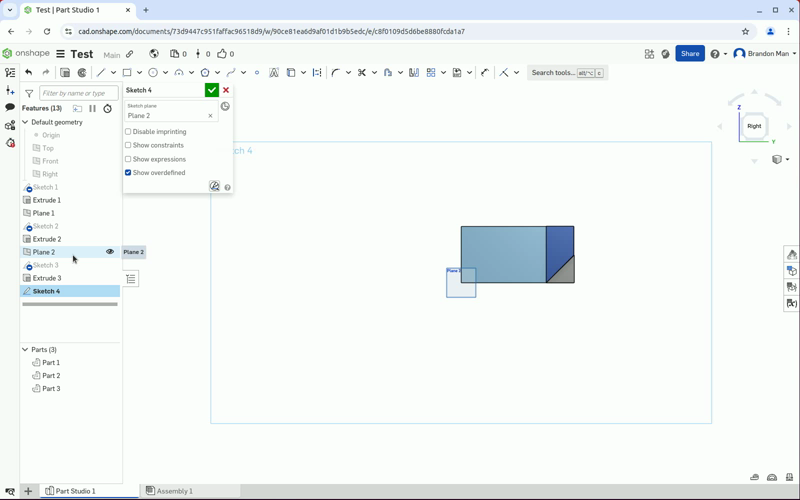
mouse_move(73, 352)
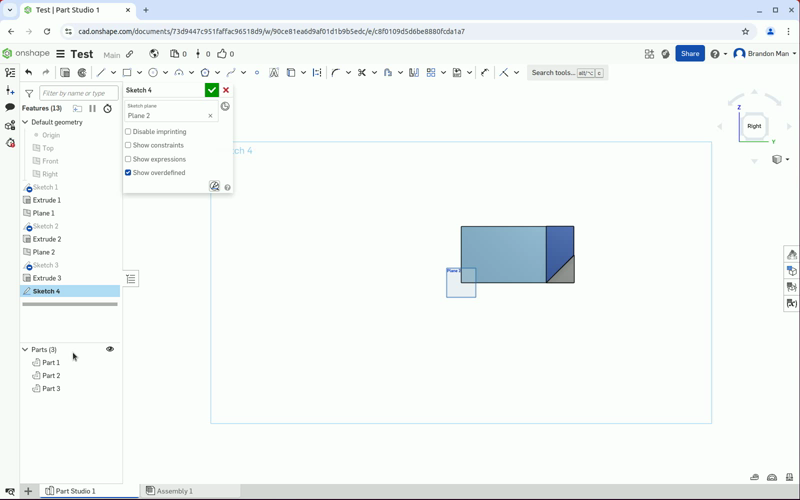
key(y)
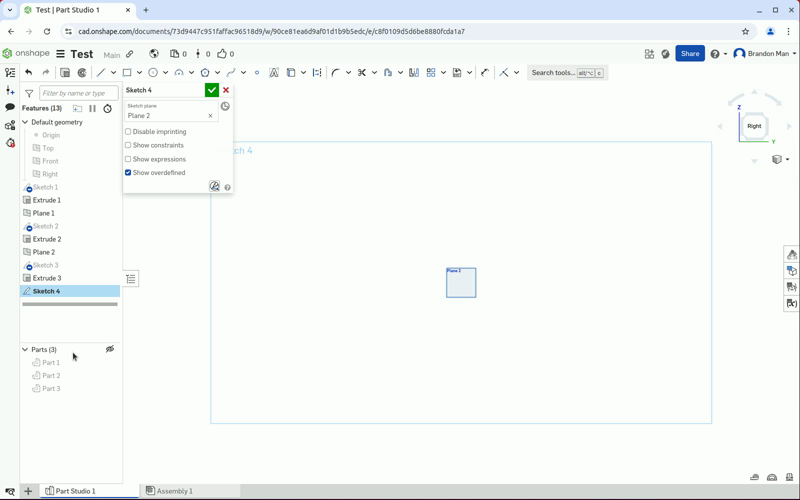
key(l)
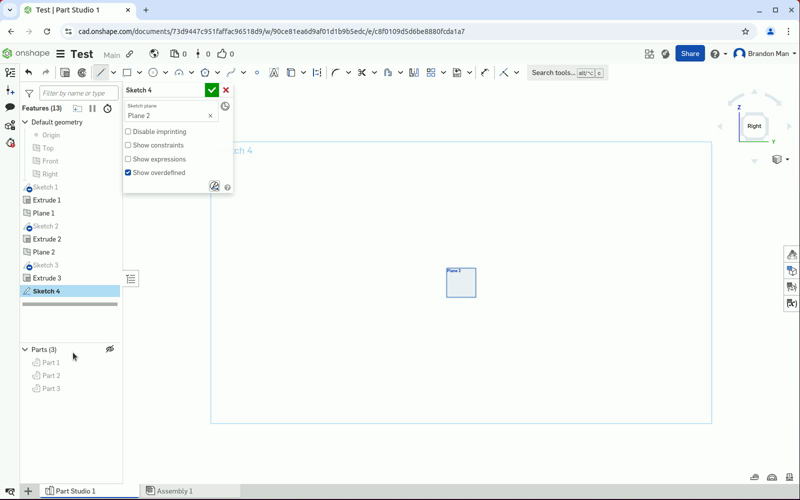
key_down(shift)
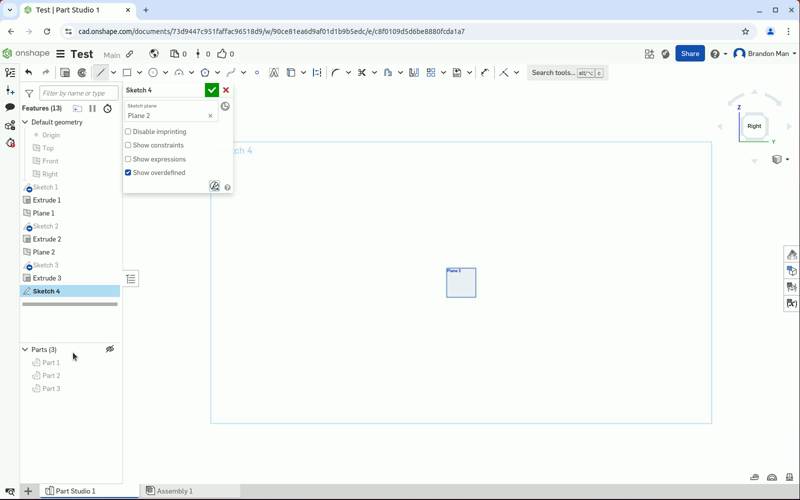
mouse_move(546, 282)
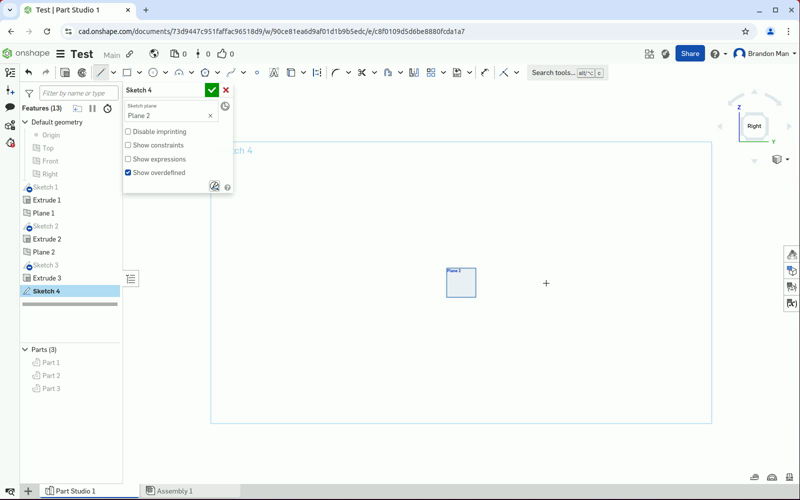
click(546, 282)
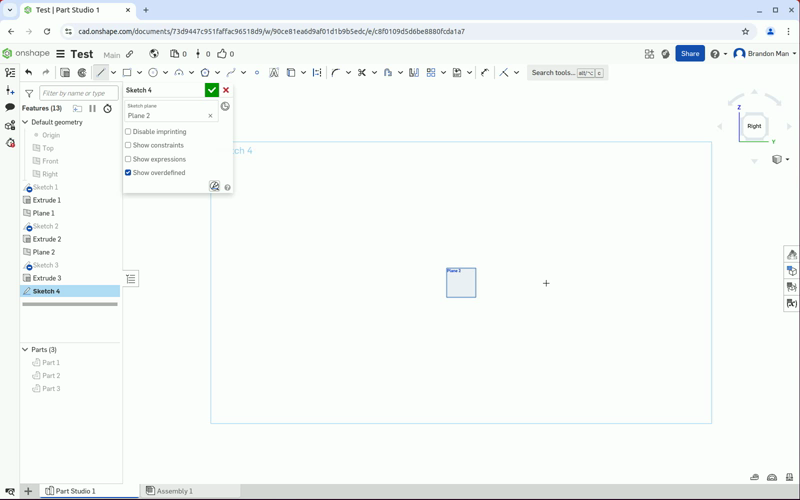
key_up(shift)
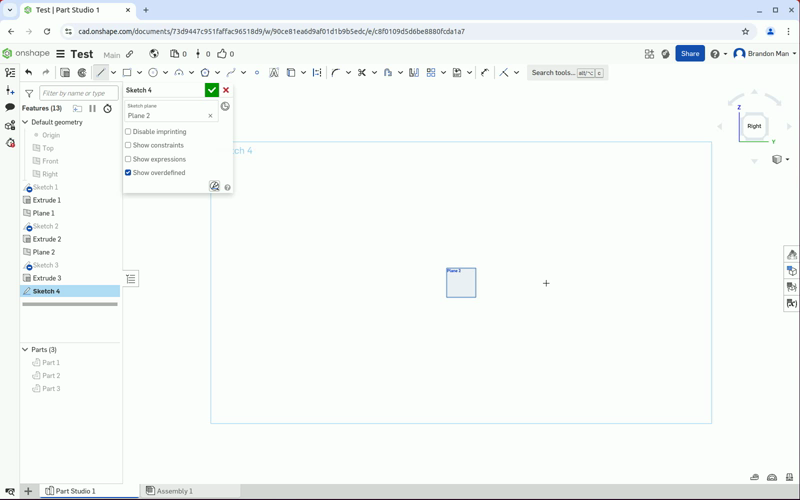
key_down(shift)
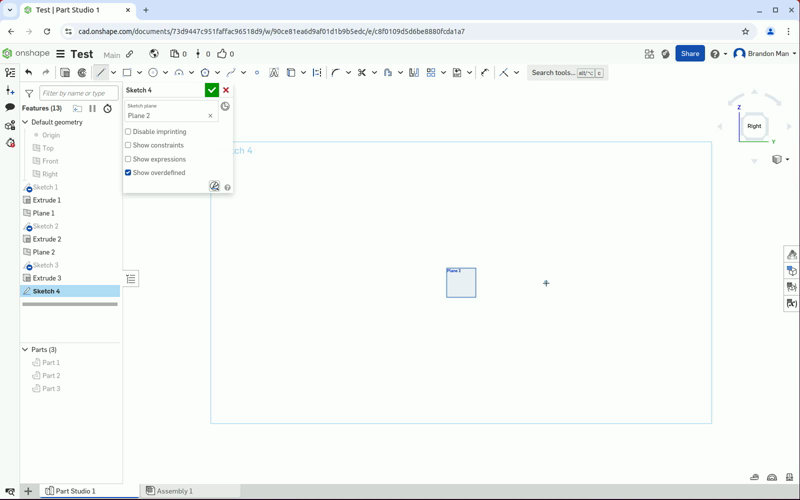
mouse_move(576, 282)
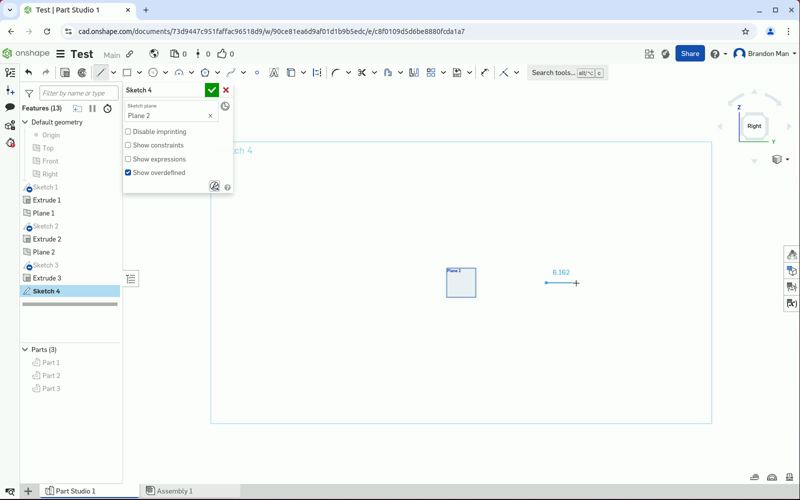
mouse_move(574, 282)
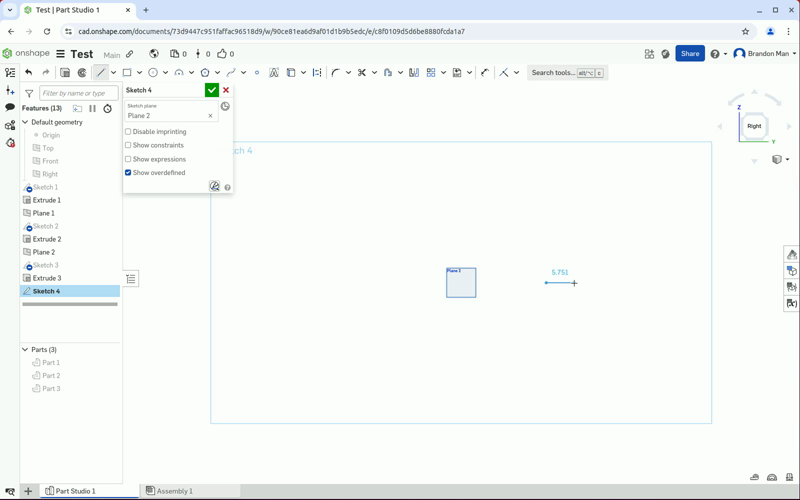
click(574, 282)
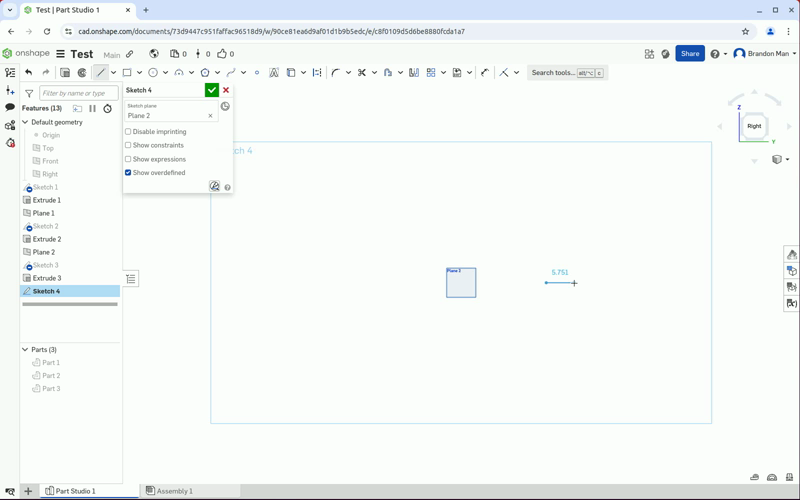
key_up(shift)
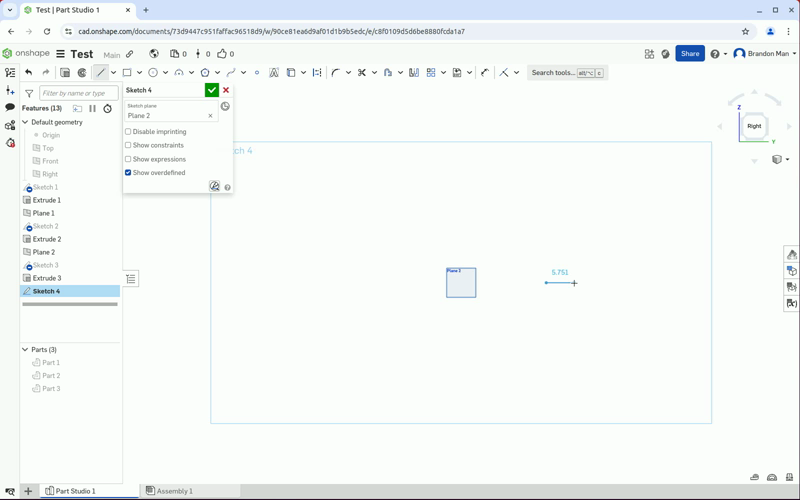
key_down(shift)
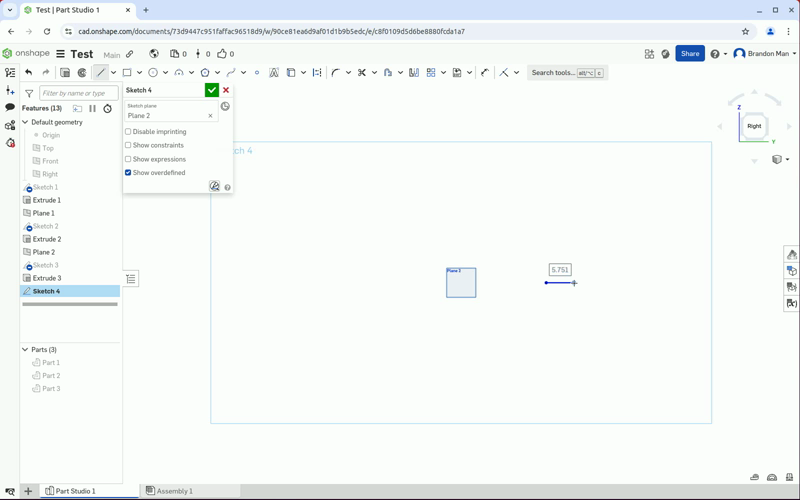
mouse_move(589, 282)
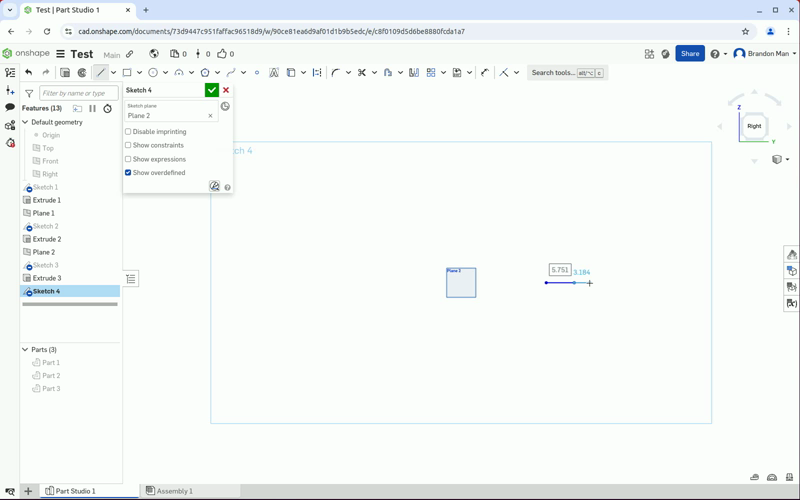
mouse_move(574, 255)
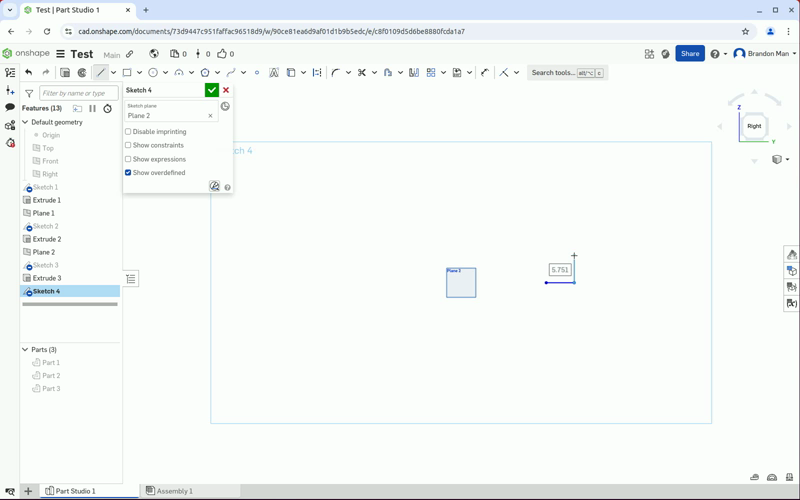
click(574, 255)
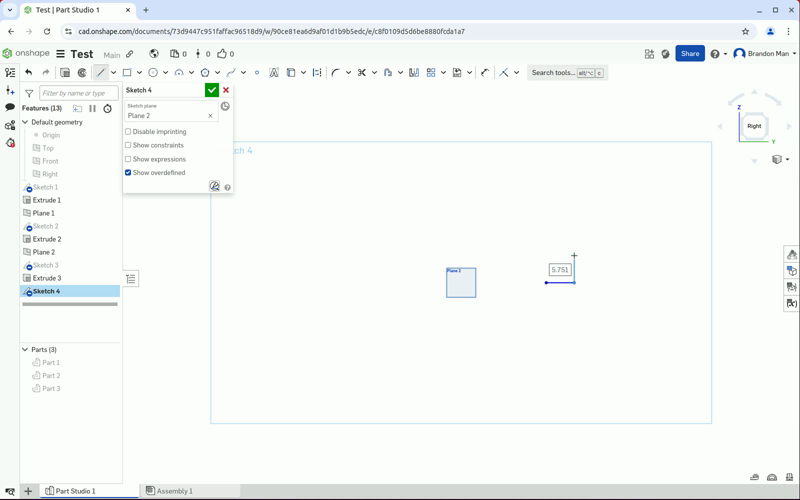
key_up(shift)
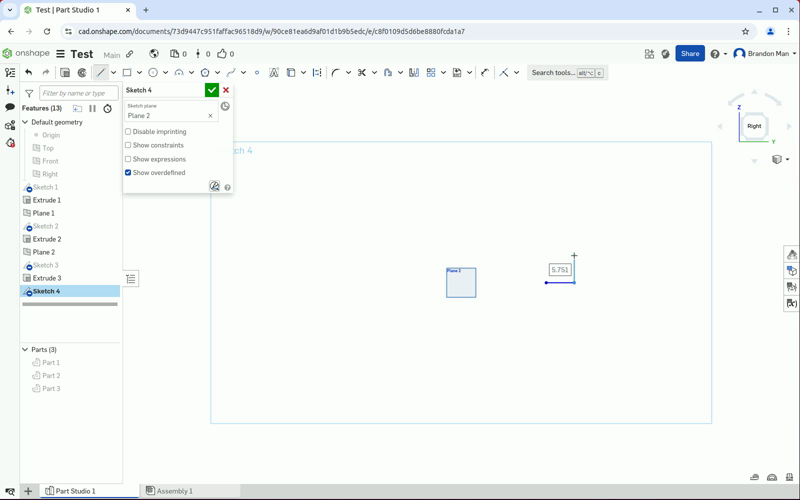
mouse_move(589, 255)
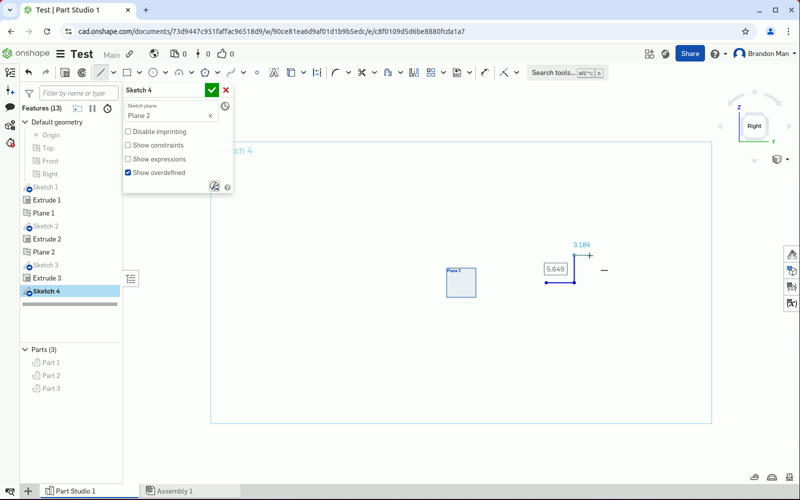
key_down(shift)
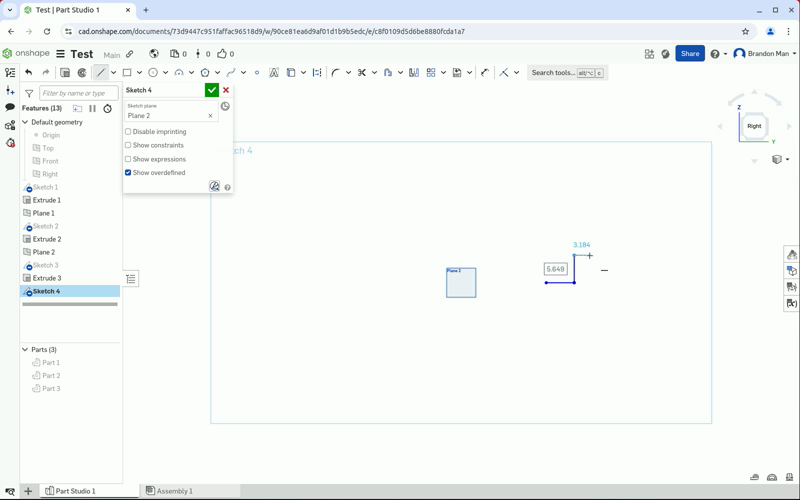
mouse_move(546, 282)
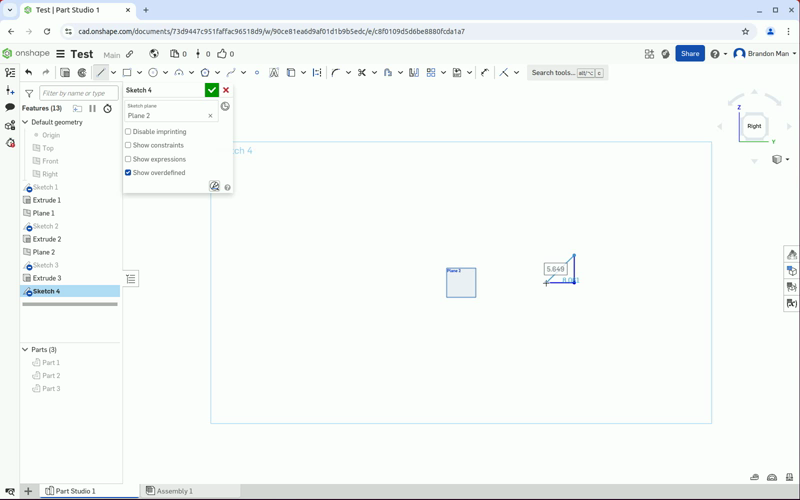
key_up(shift)
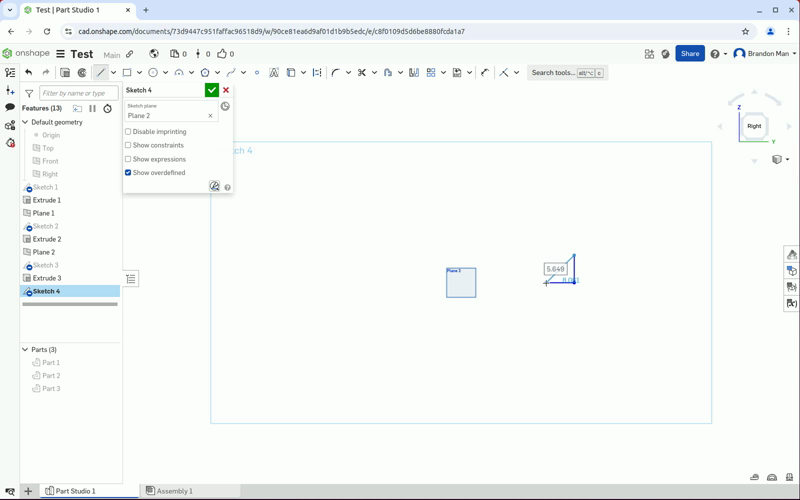
click(546, 282)
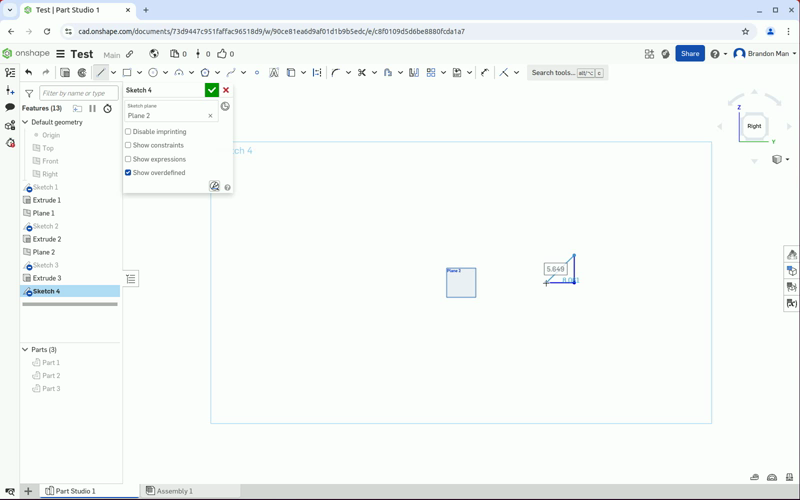
key(esc)
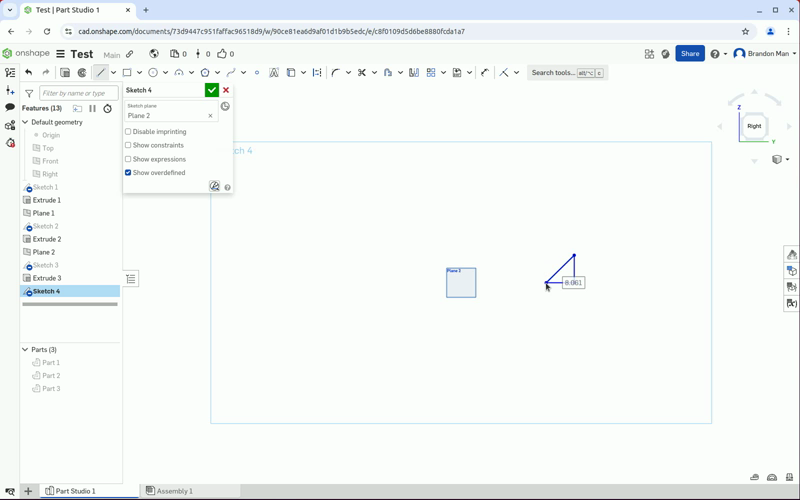
mouse_move(562, 279)
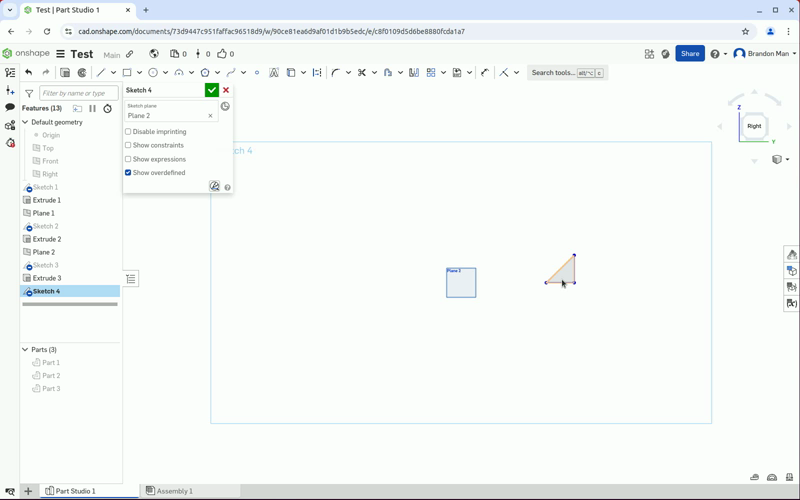
scroll(6)
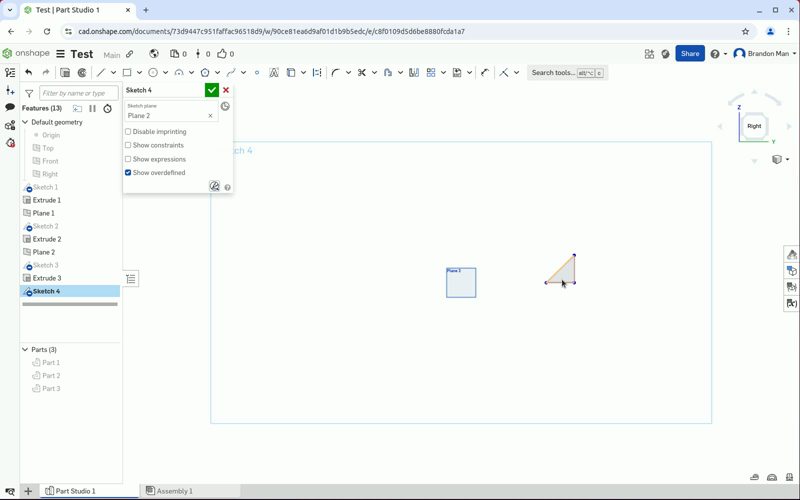
scroll(6)
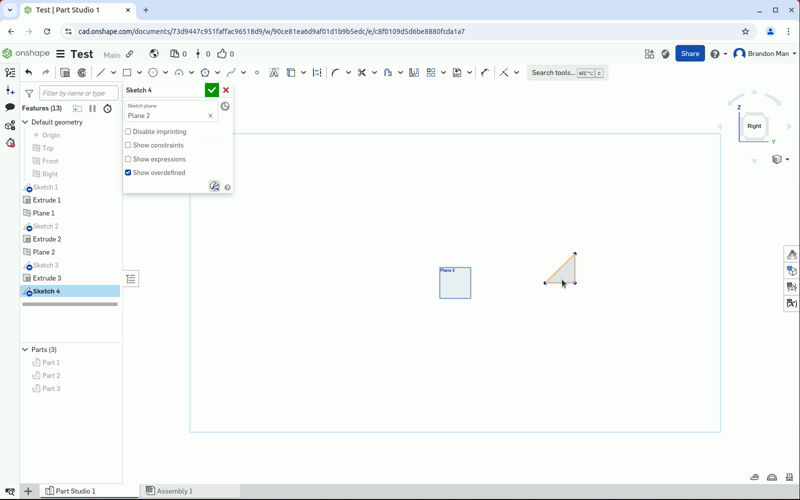
scroll(6)
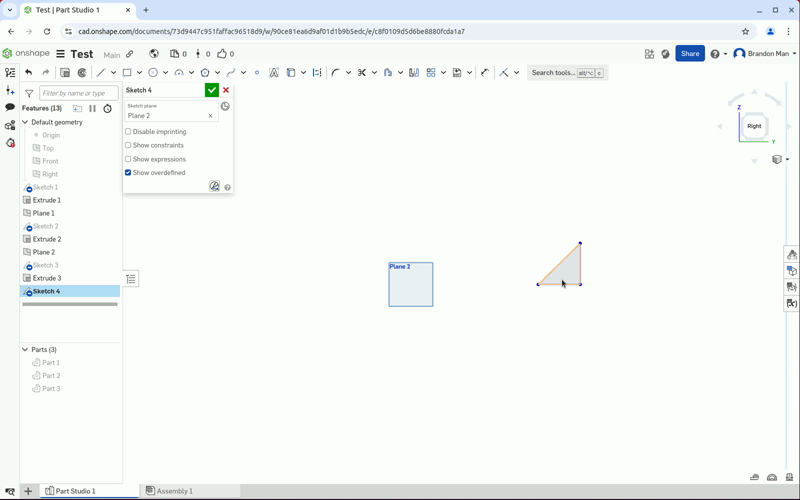
scroll(6)
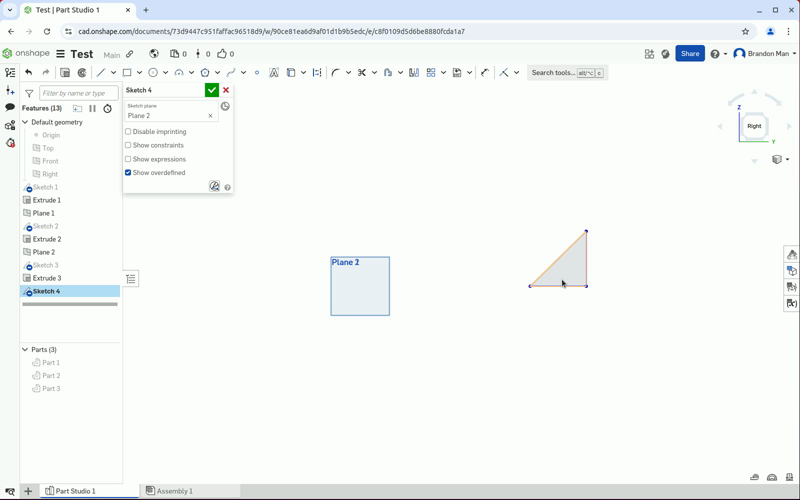
scroll(6)
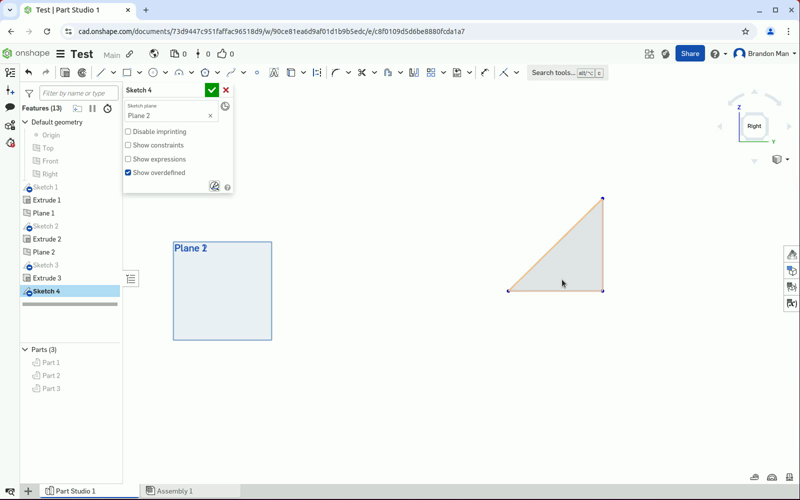
scroll(6)
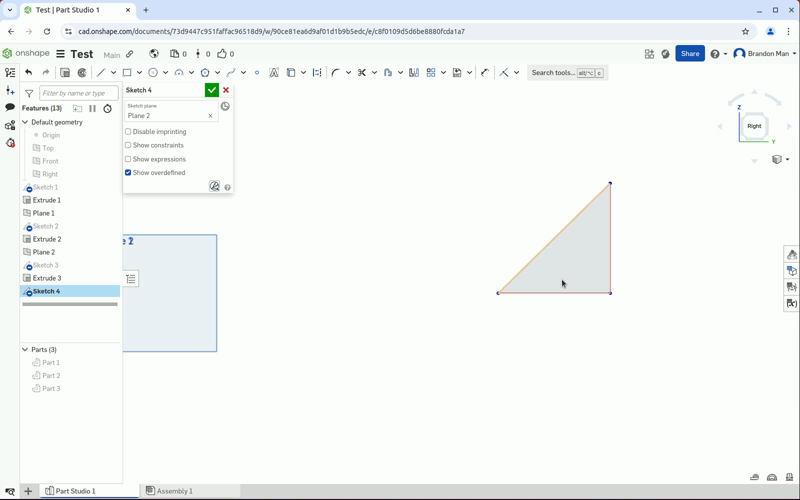
scroll(6)
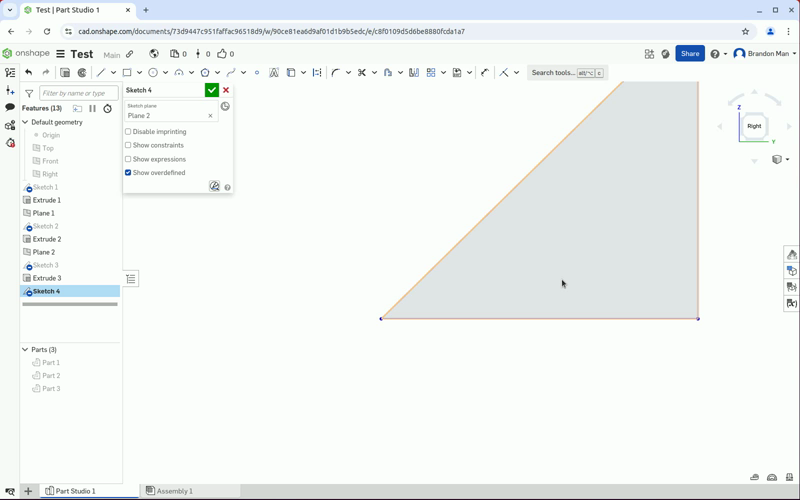
click(562, 279)
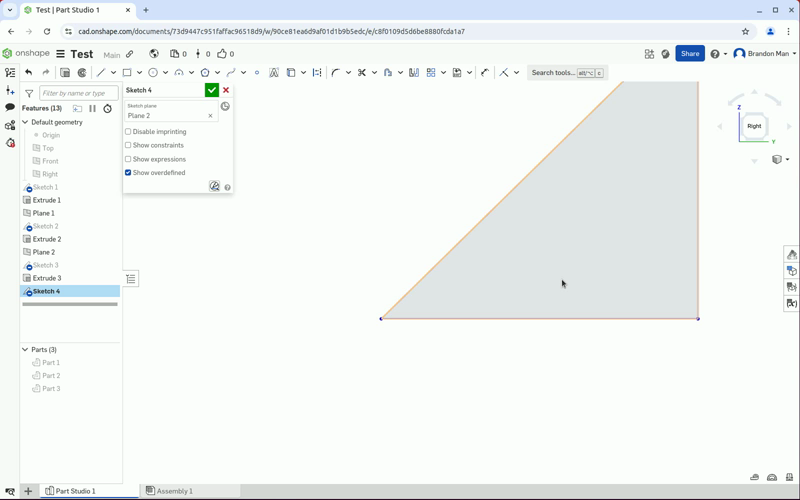
scroll(-6)
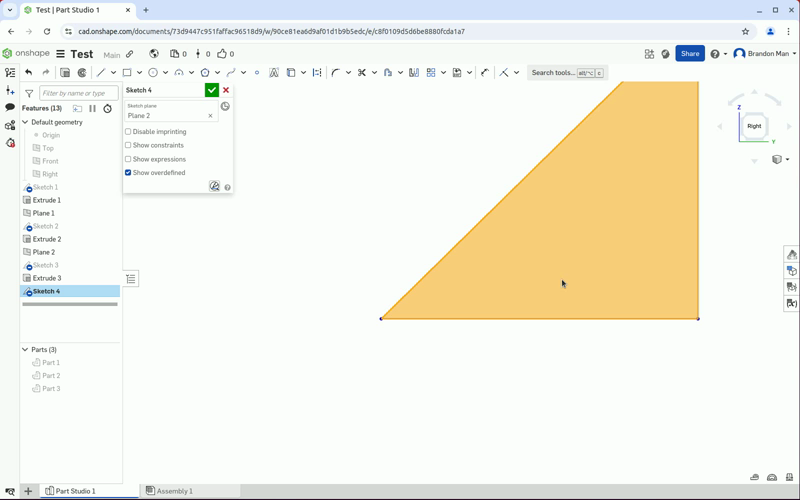
scroll(-6)
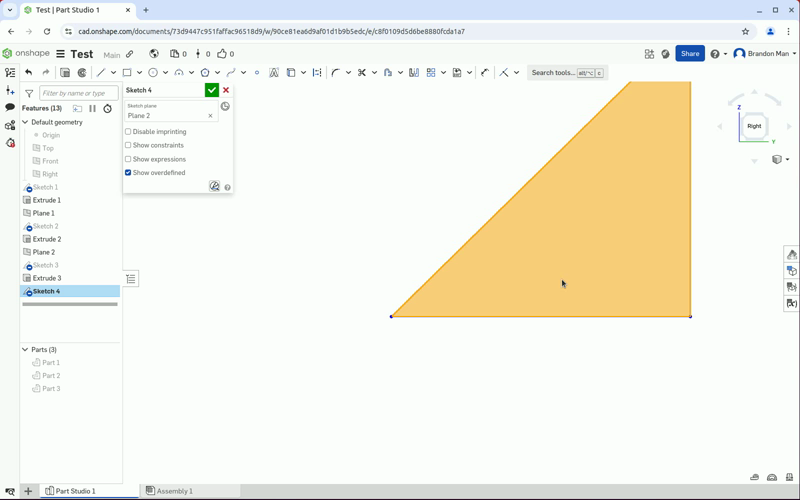
scroll(-6)
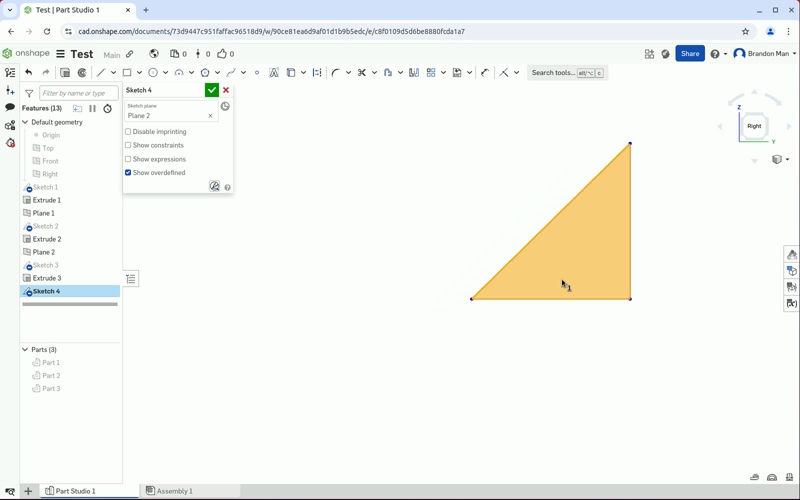
scroll(-6)
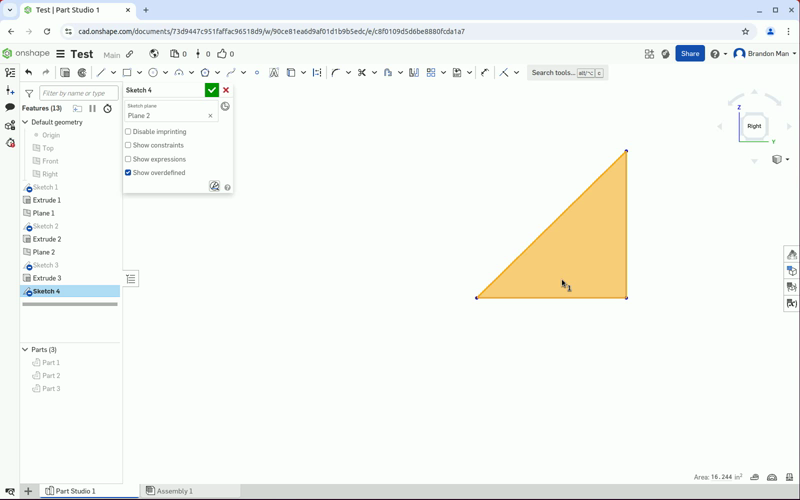
scroll(-6)
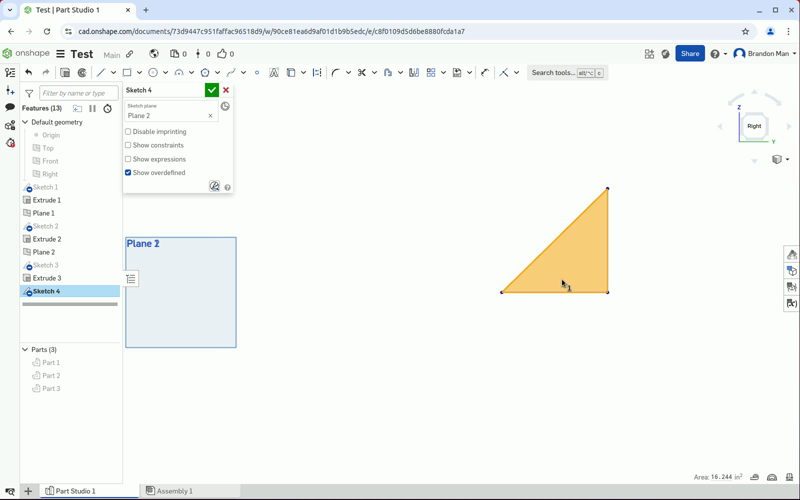
scroll(-6)
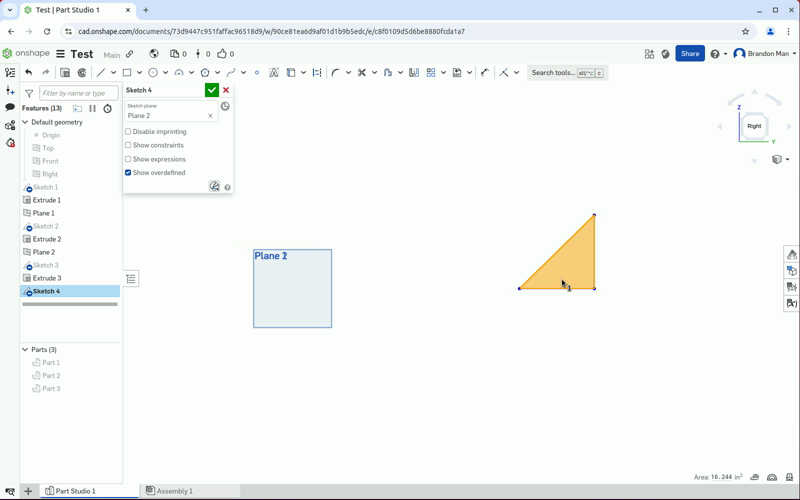
scroll(-6)
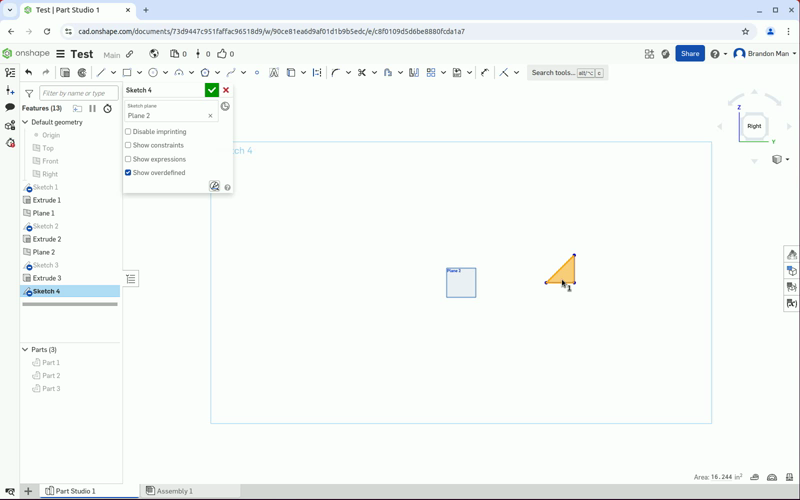
mouse_move(73, 352)
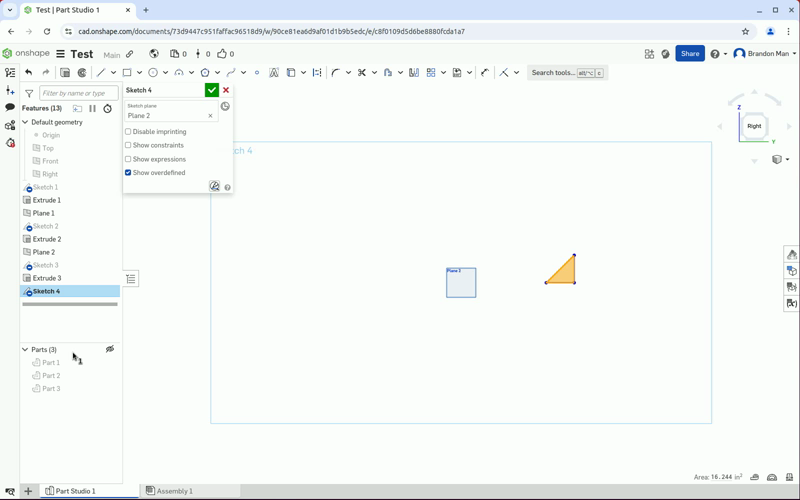
key(shift+y)
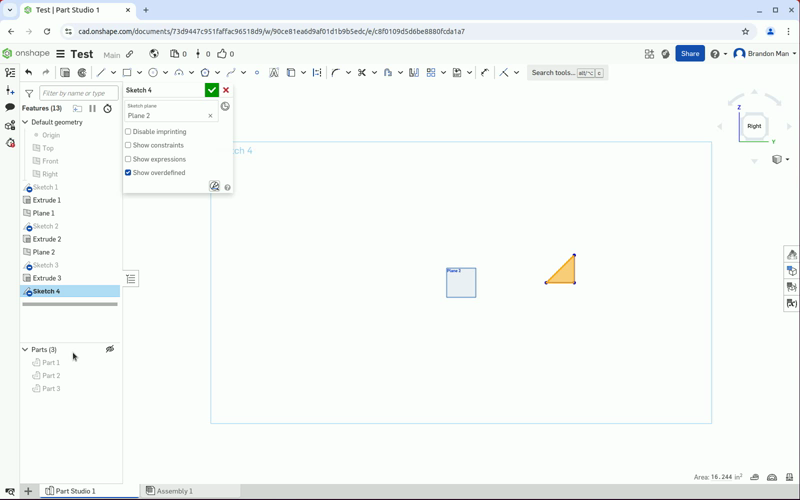
key(shift+e)
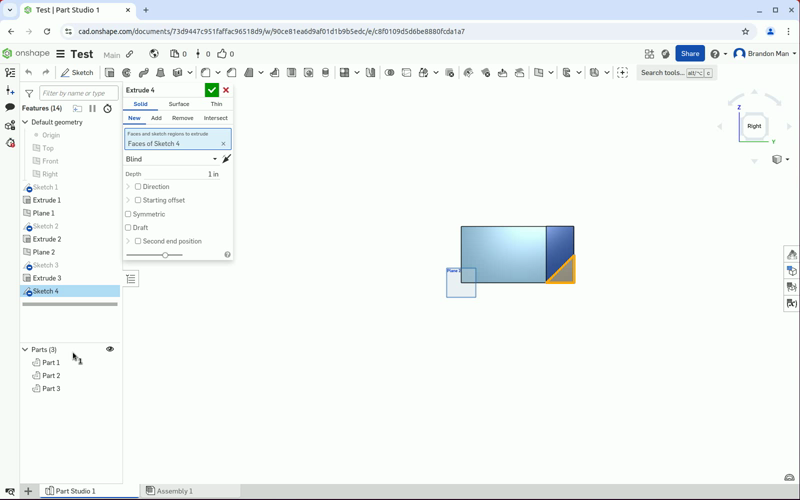
mouse_move(143, 106)
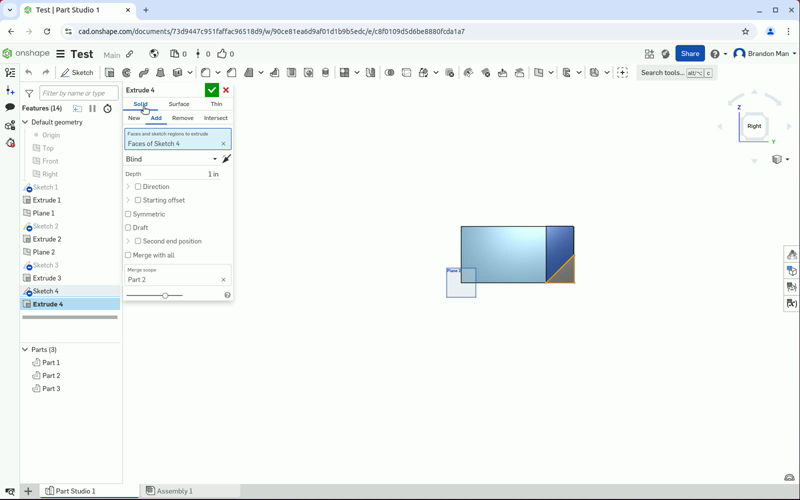
click(143, 106)
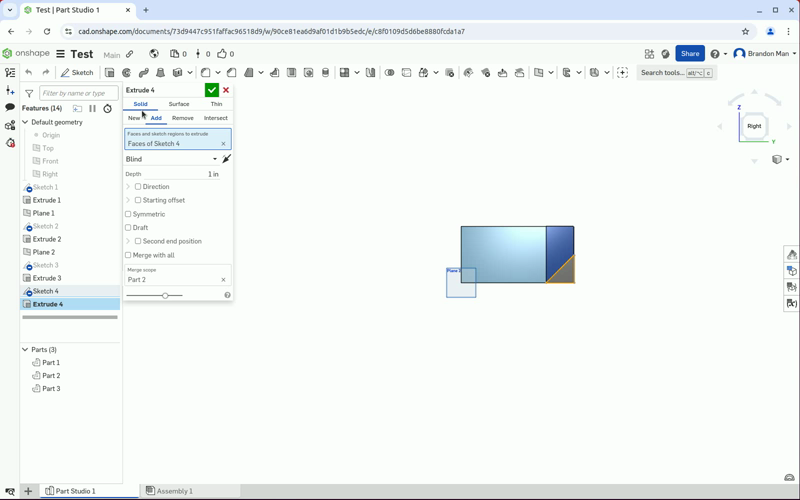
mouse_move(137, 120)
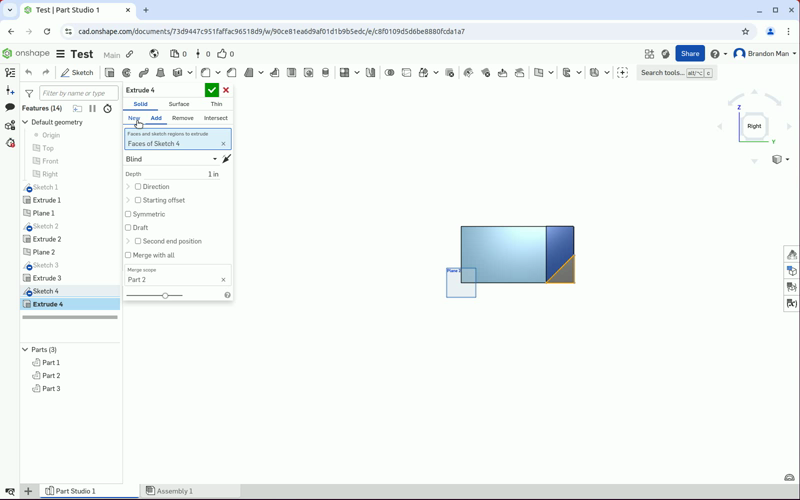
click(137, 120)
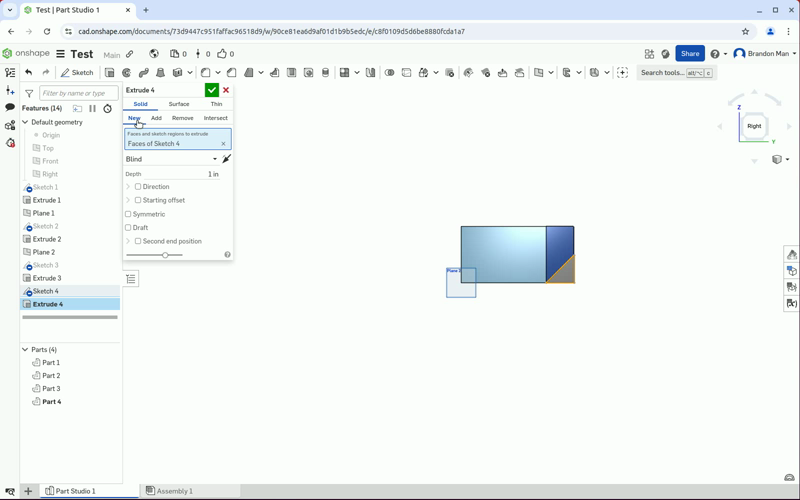
key(tab, 4)
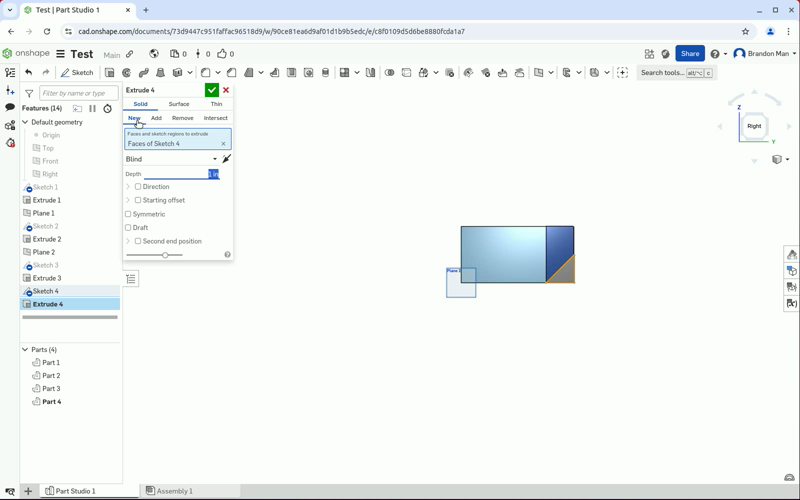
text(5.536)
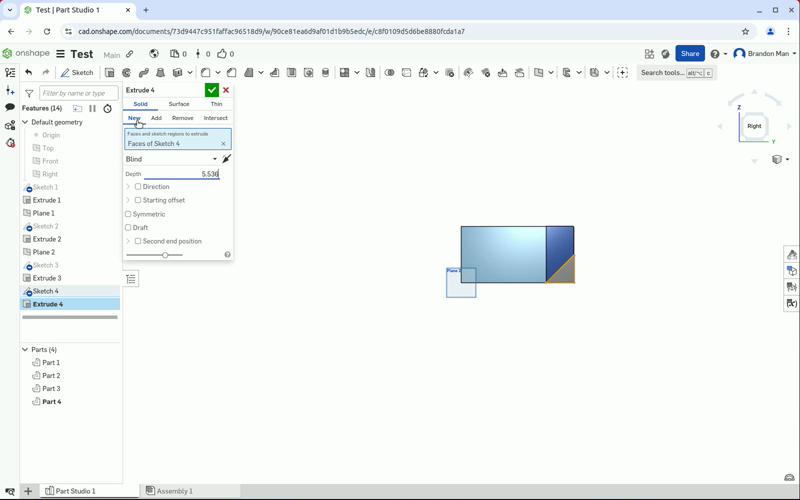
key(enter)
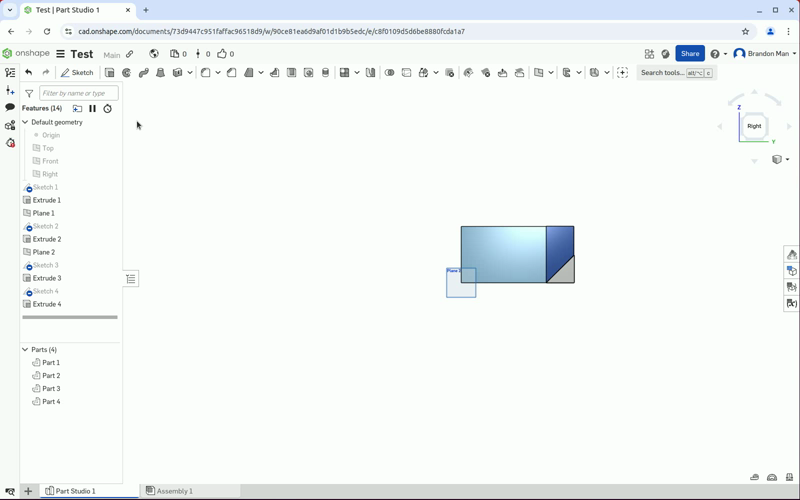
key(shift+h)
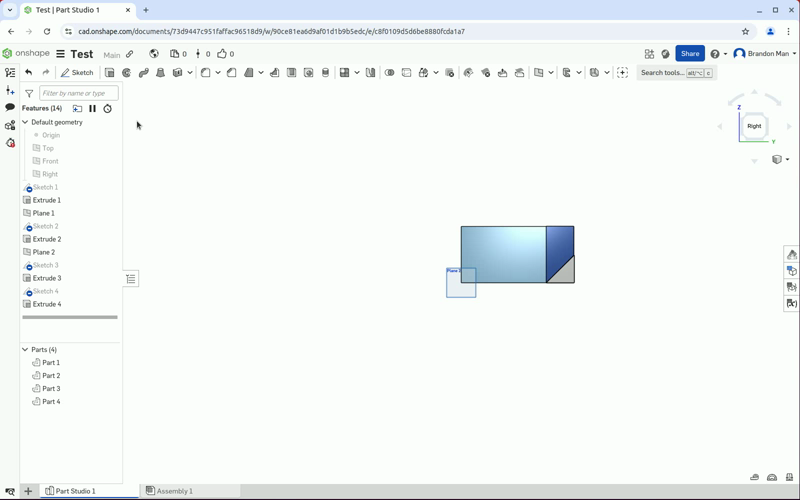
key(shift+h)
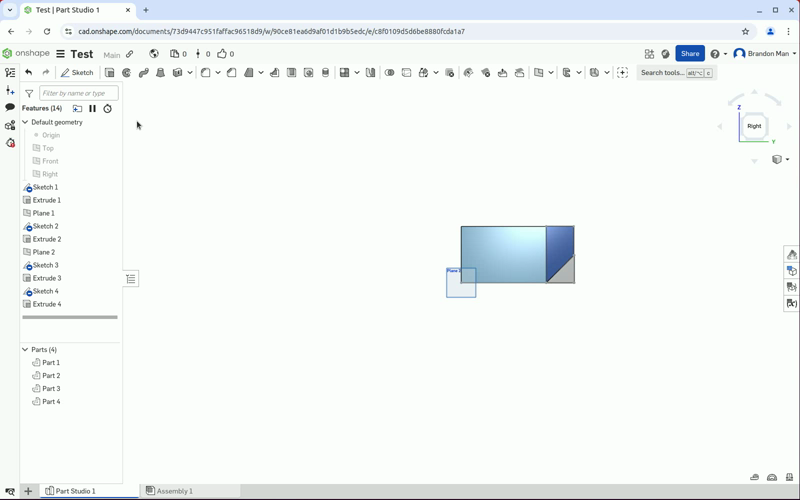
key(shift+7)
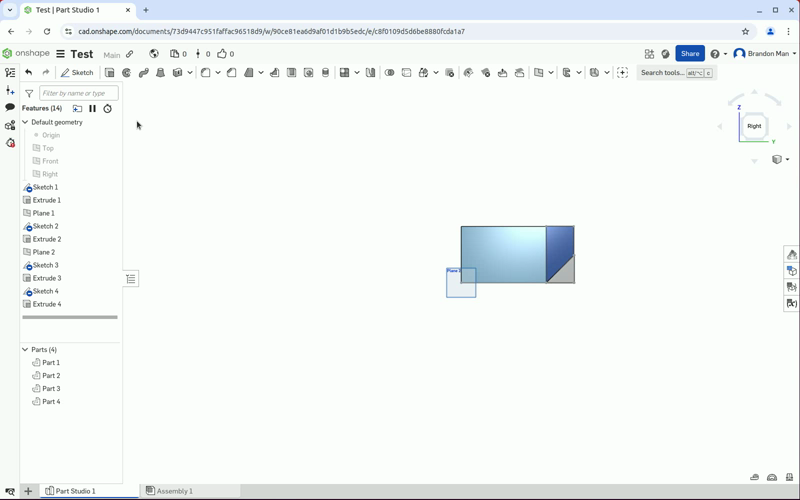
key(right, 2)
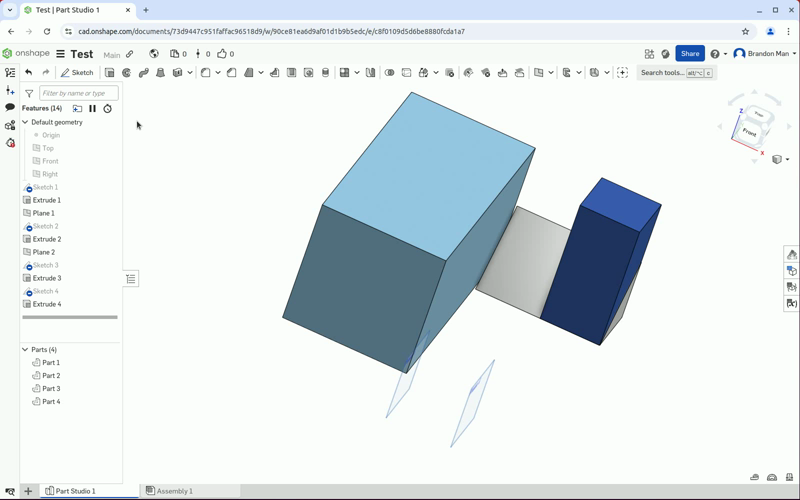
key(down, 2)
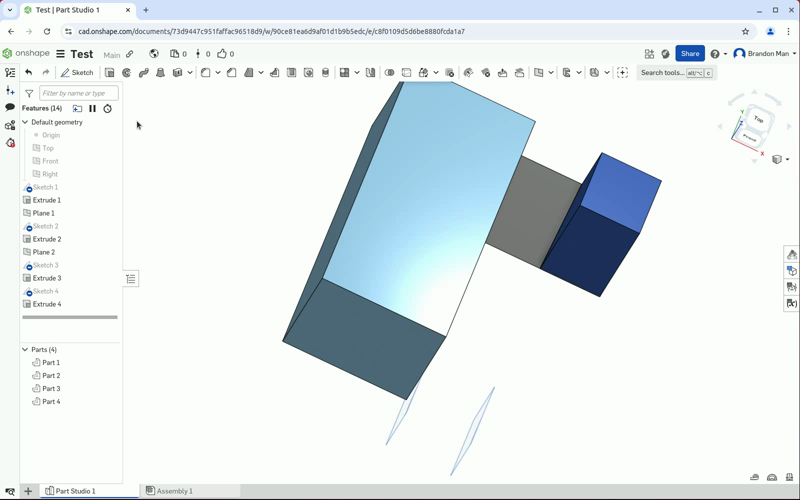
key(up, 2)
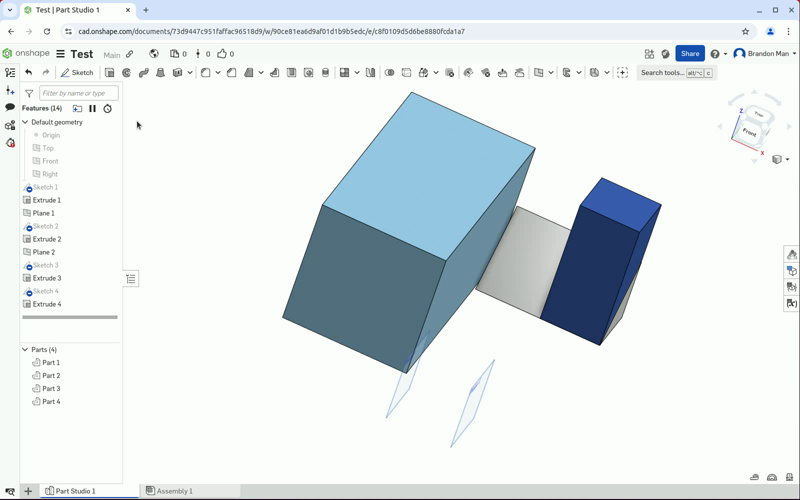
key(left, 2)
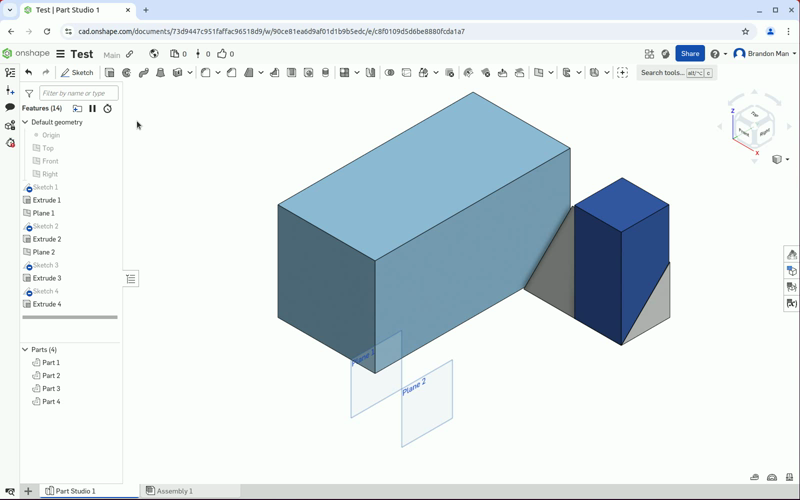
mouse_move(73, 189)
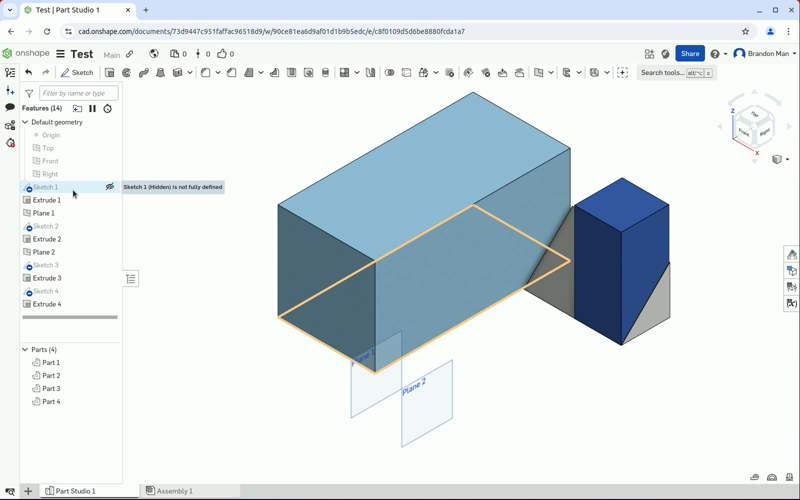
click(73, 189)